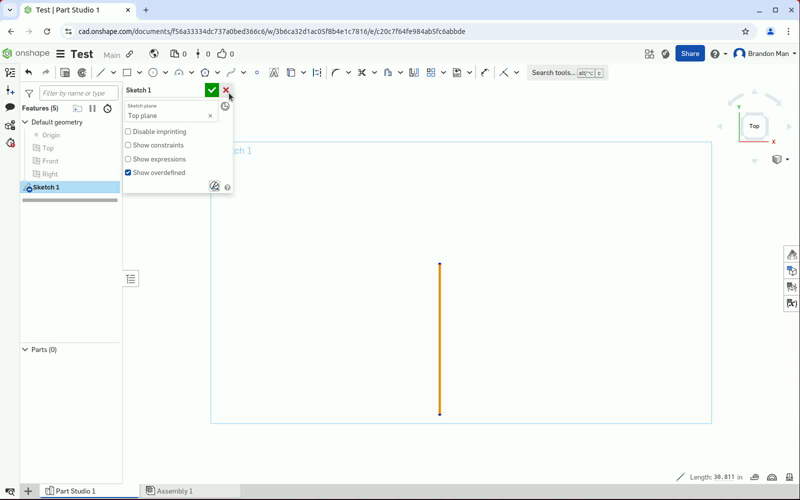
key(shift+h)
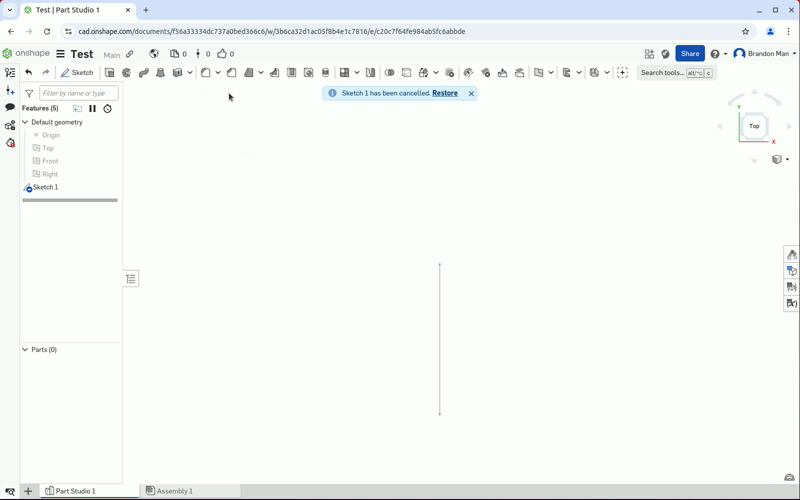
key(shift+s)
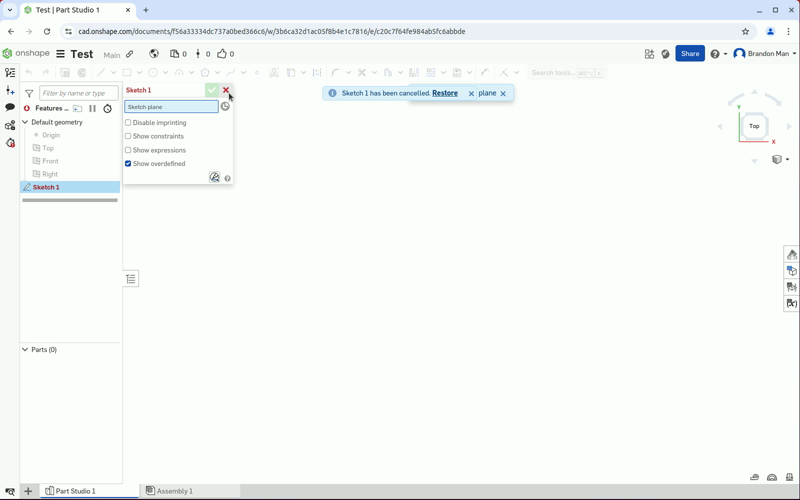
mouse_move(73, 150)
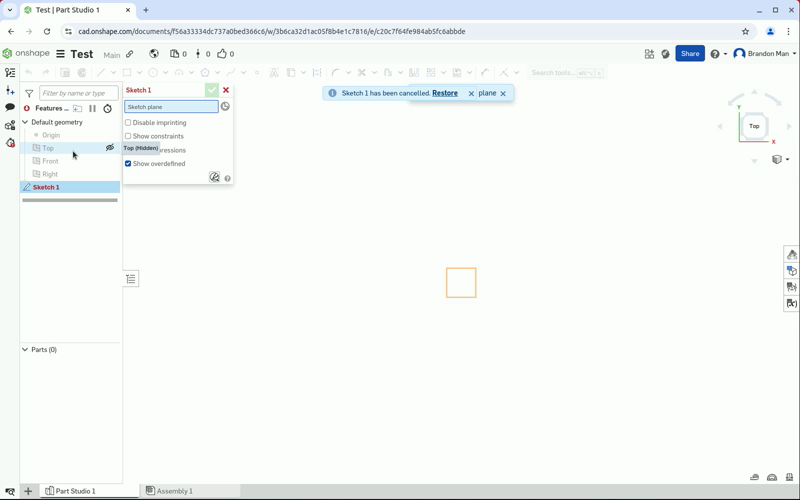
click(73, 150)
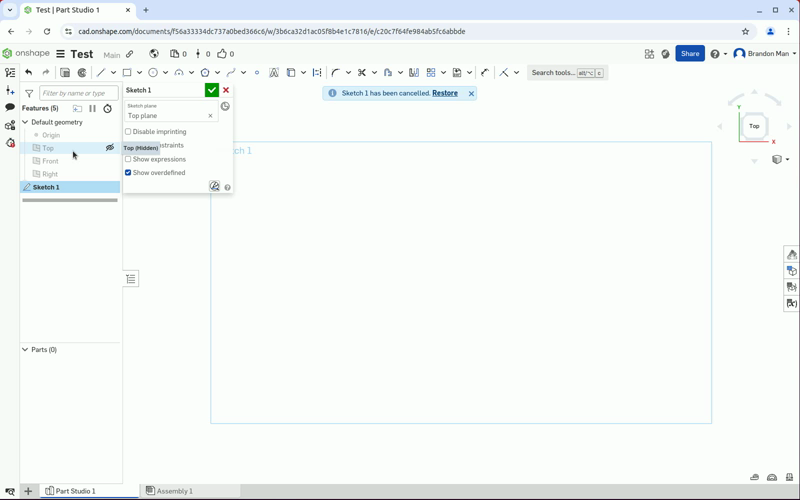
mouse_move(73, 352)
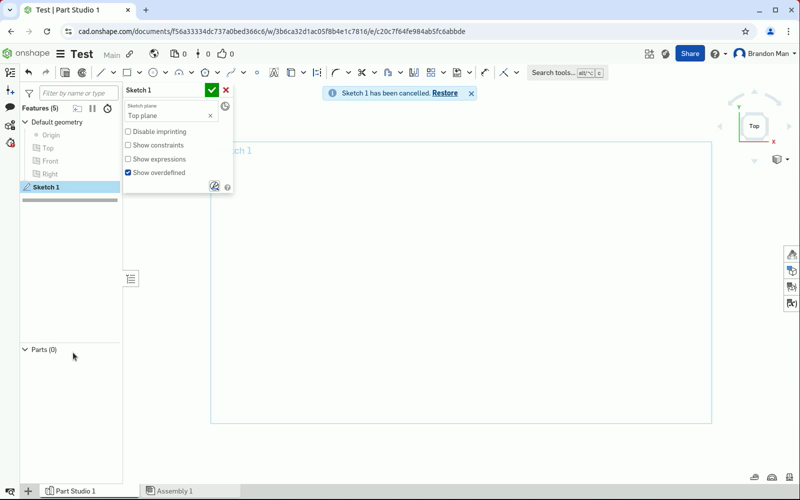
key(y)
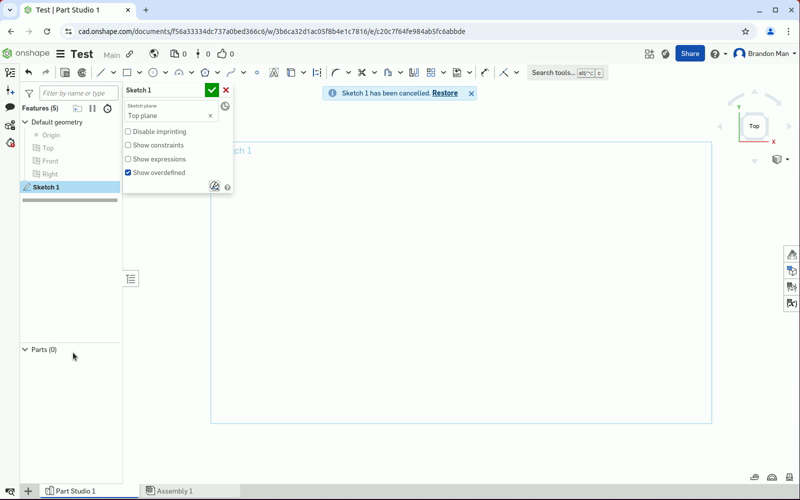
key(c)
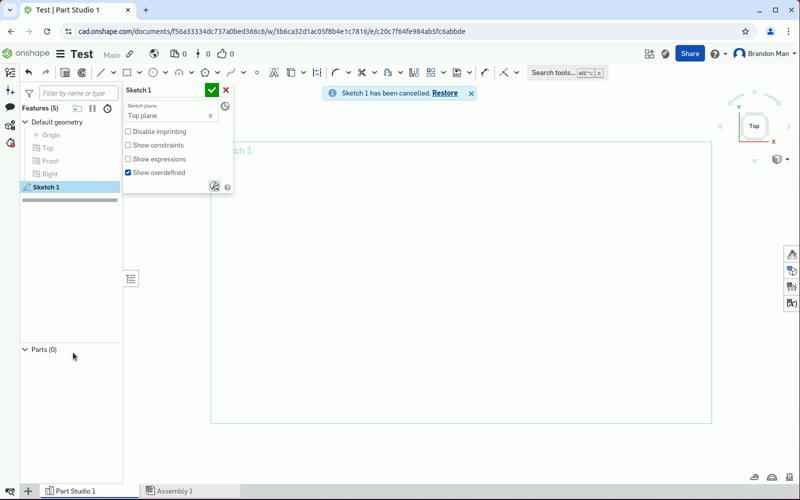
key_down(shift)
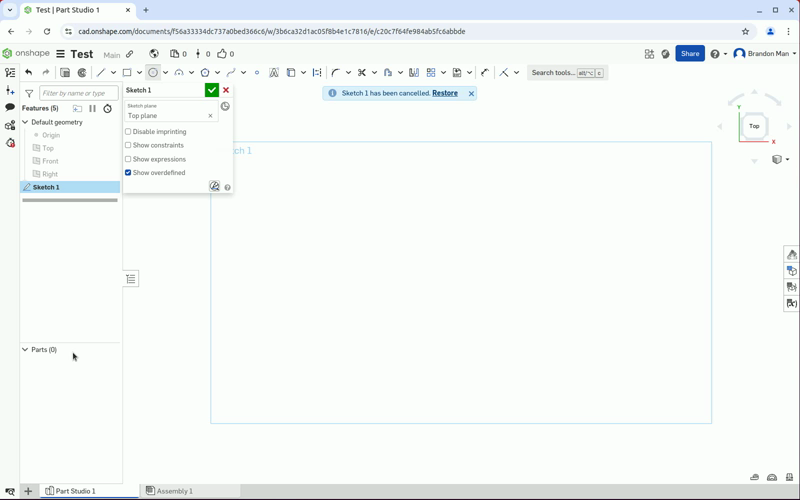
mouse_move(461, 282)
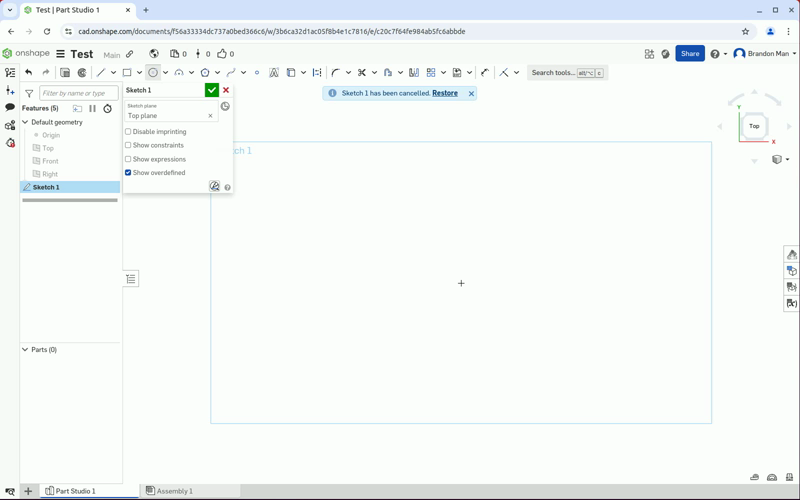
click(461, 282)
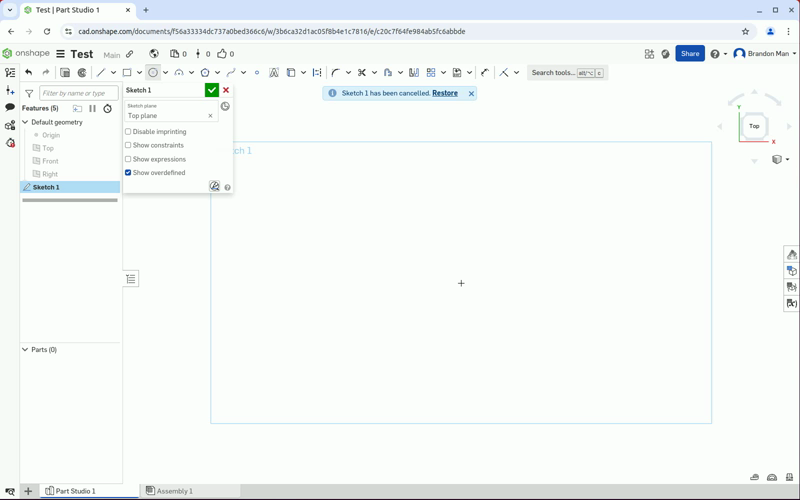
key_up(shift)
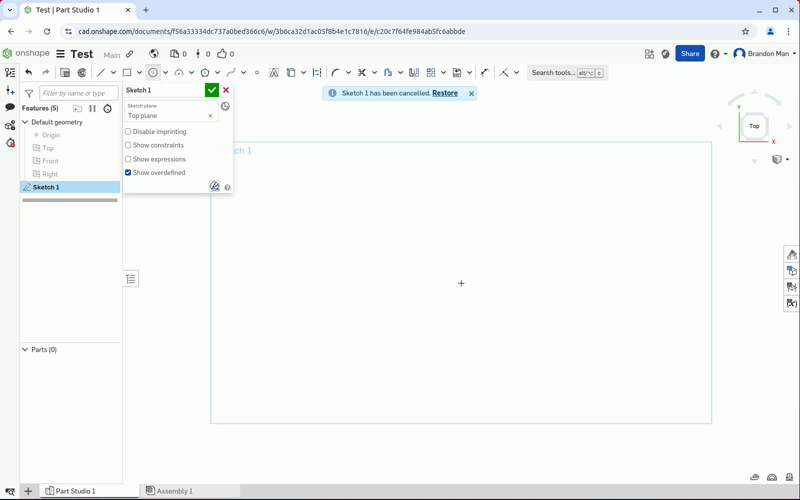
mouse_move(521, 282)
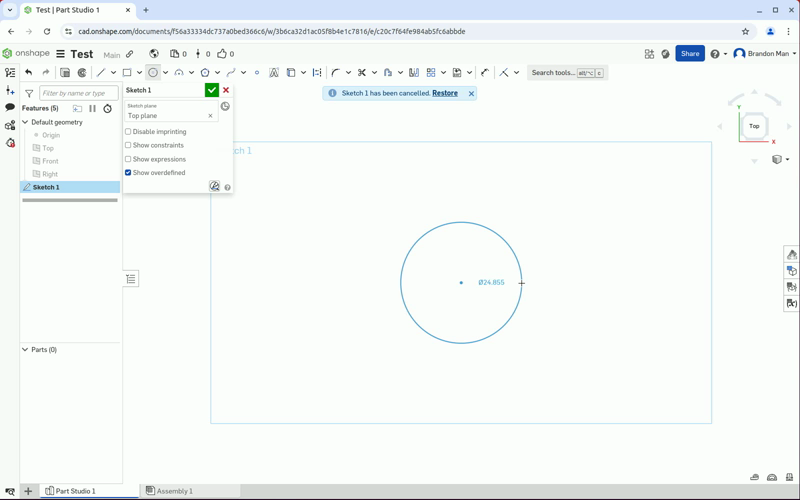
click(521, 282)
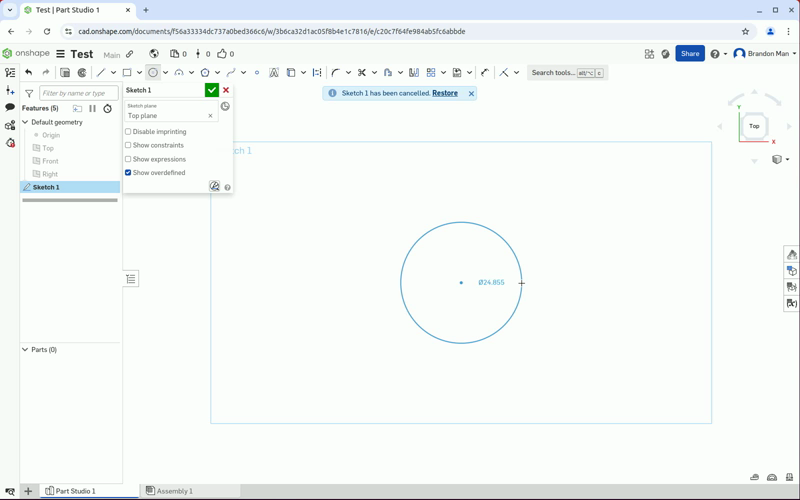
key(esc)
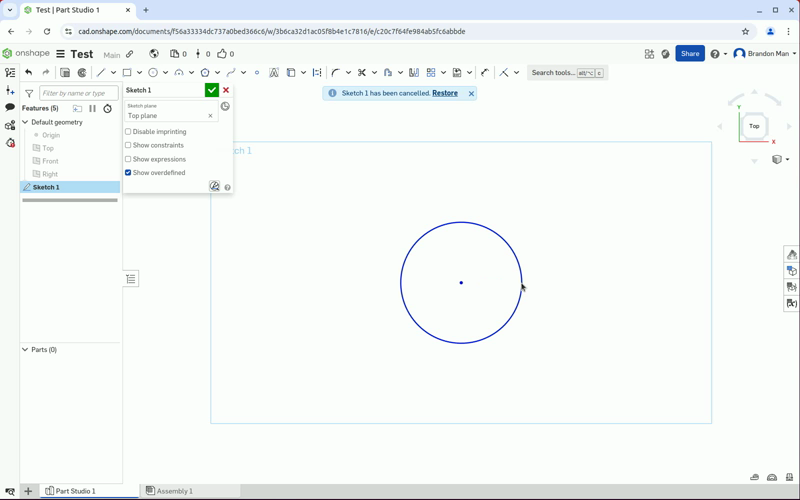
mouse_move(451, 294)
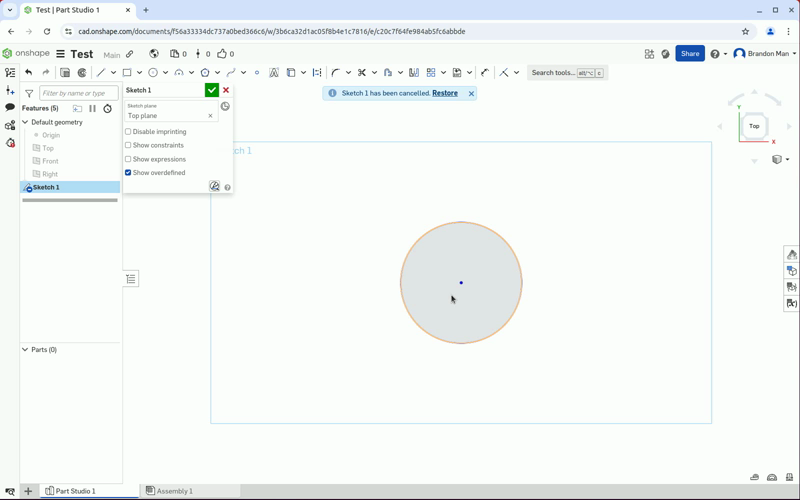
click(451, 294)
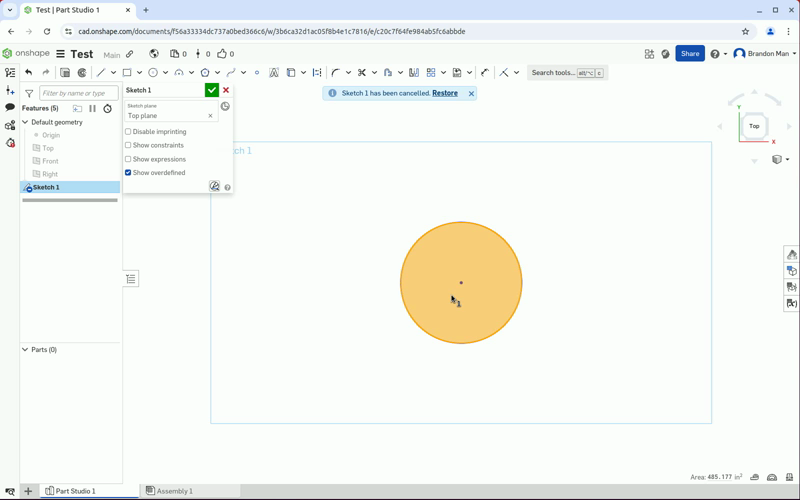
mouse_move(73, 352)
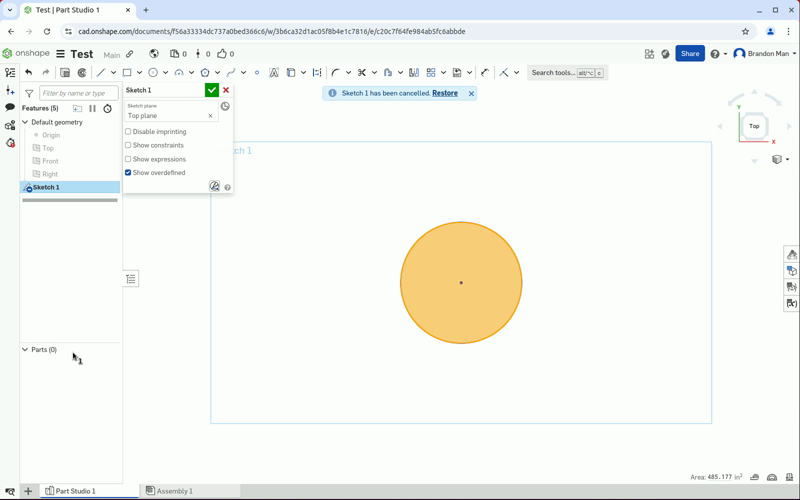
key(shift+y)
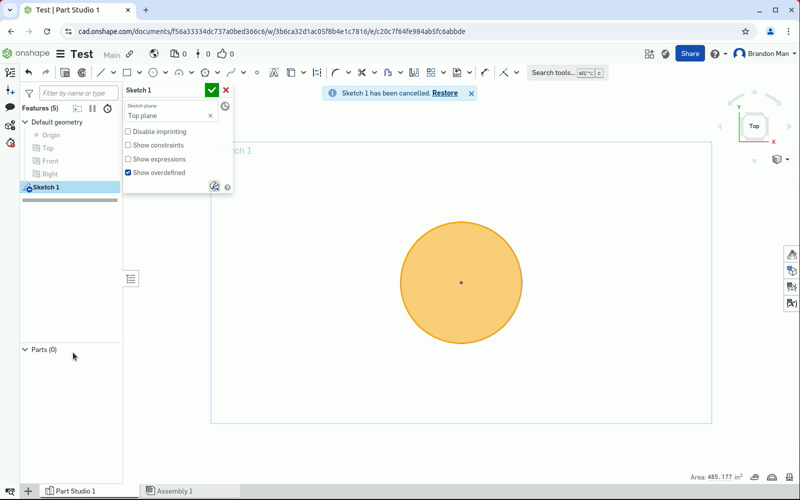
key(shift+e)
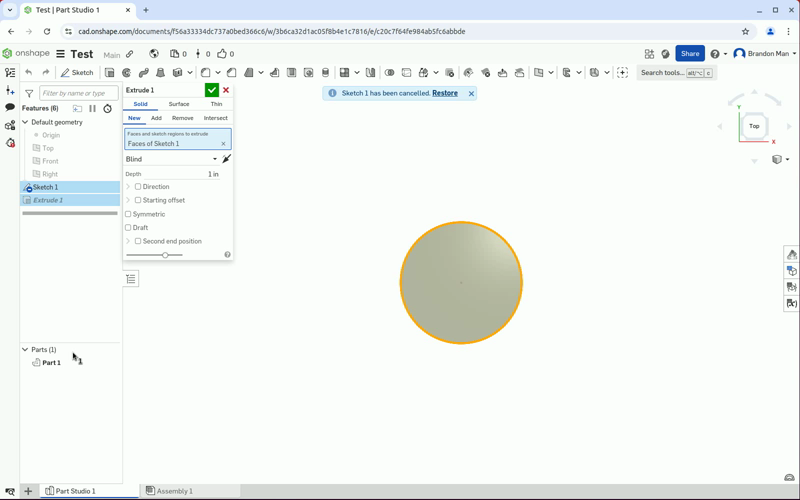
mouse_move(143, 106)
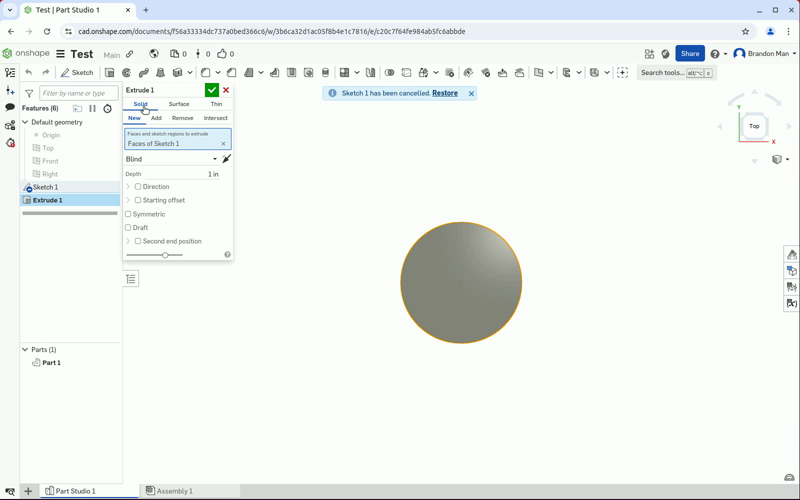
click(143, 106)
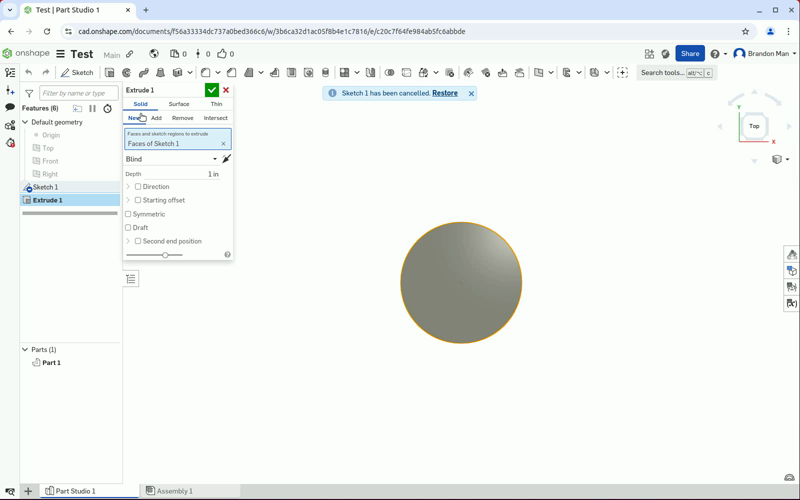
mouse_move(137, 120)
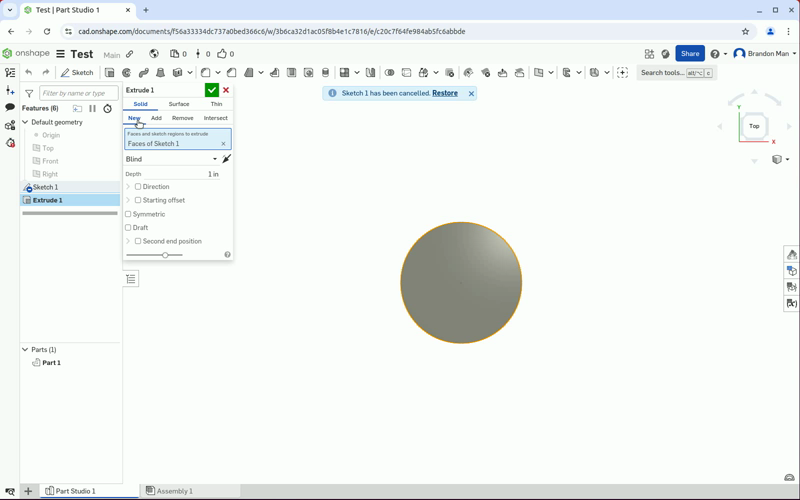
click(137, 120)
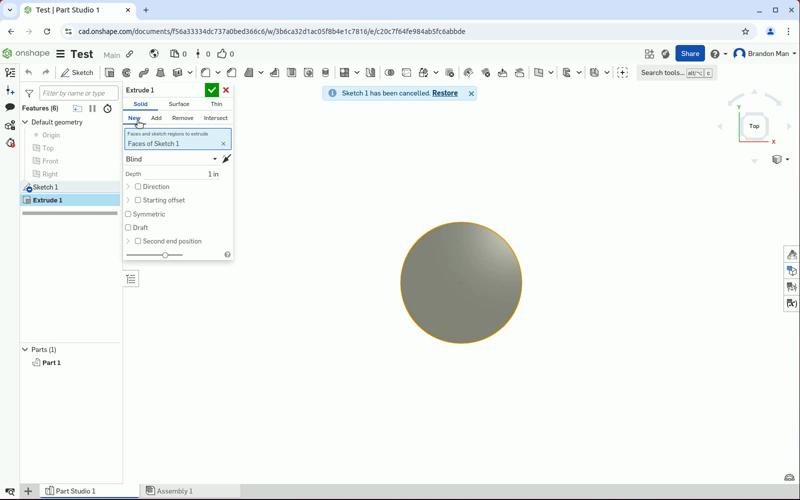
key(tab, 4)
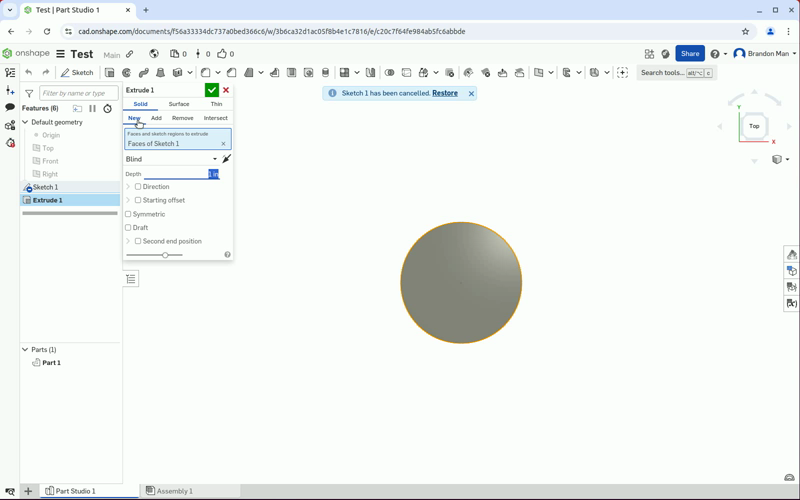
text(23.108)
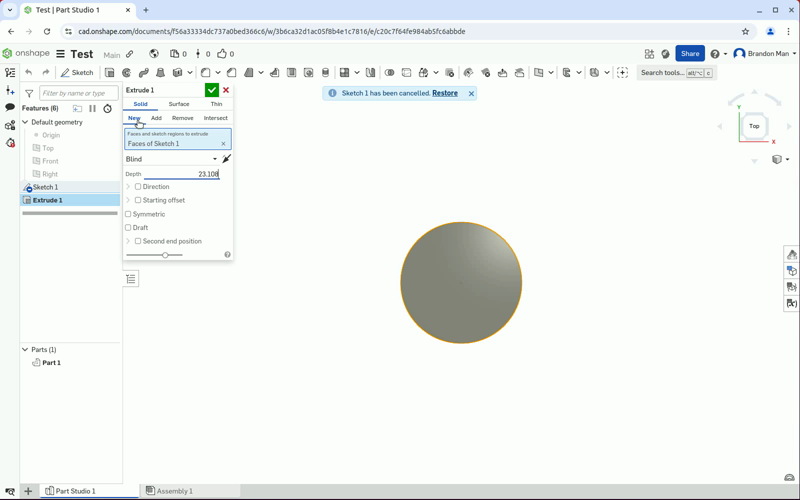
key(enter)
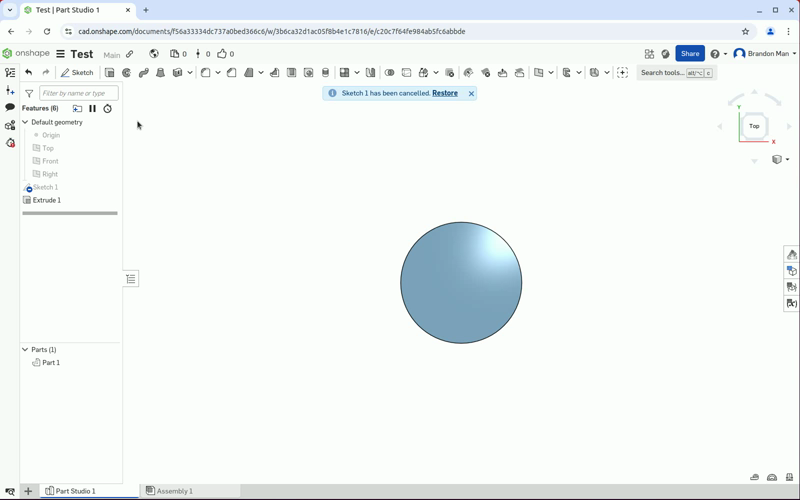
key(shift+h)
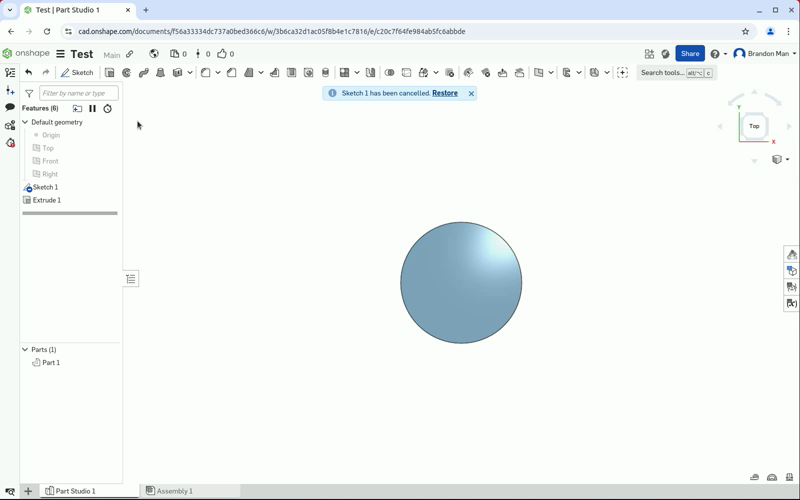
key(shift+h)
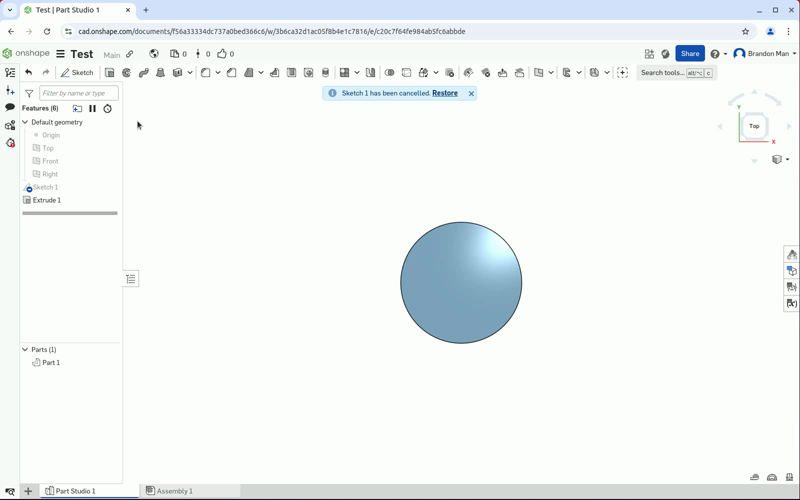
mouse_move(73, 189)
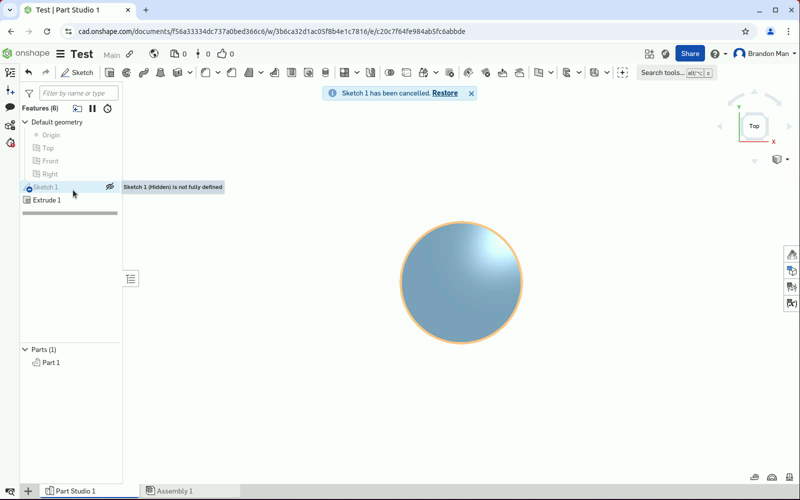
click(73, 189)
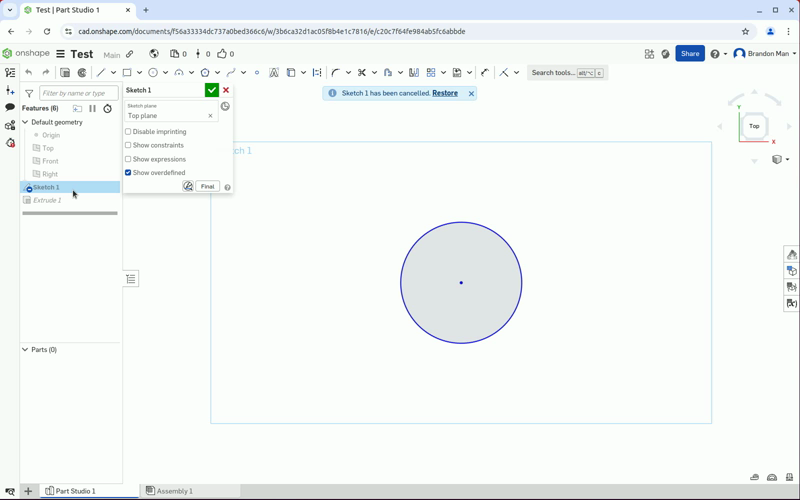
mouse_move(229, 92)
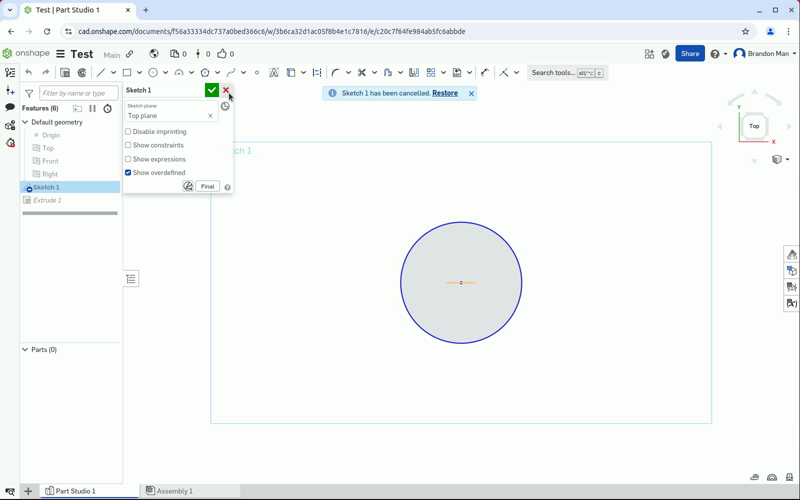
click(229, 92)
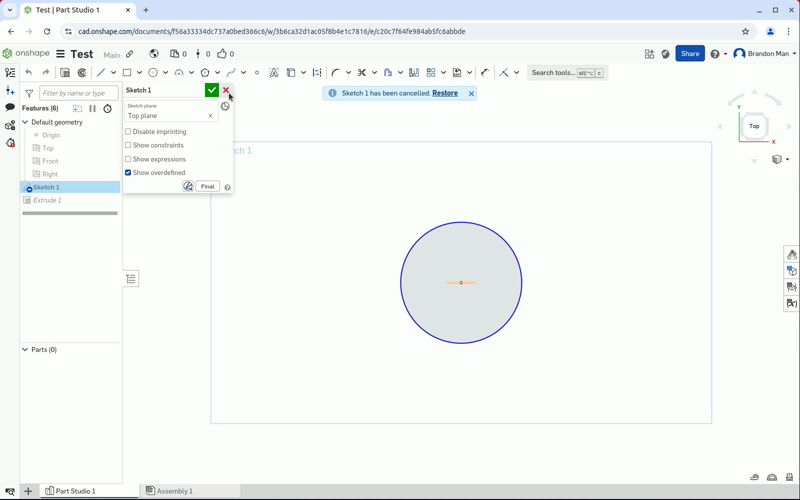
key(shift+s)
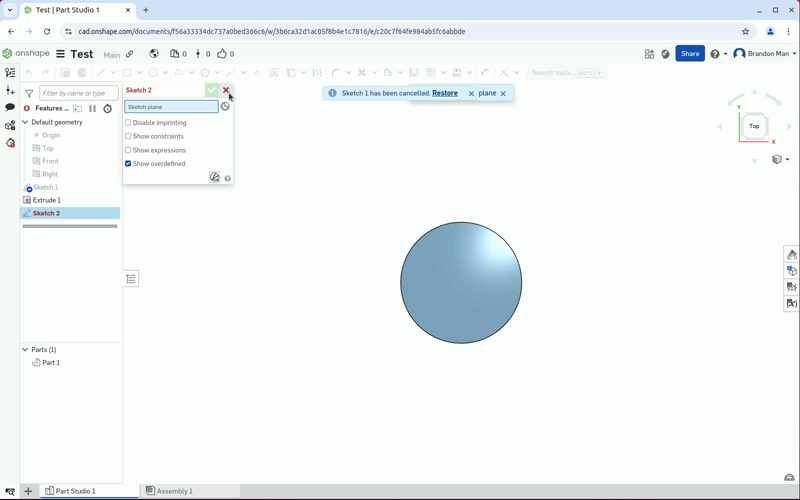
mouse_move(73, 150)
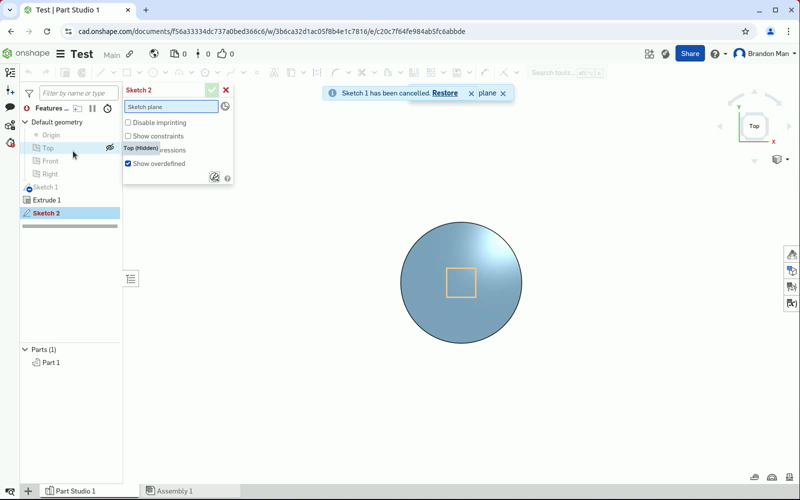
click(73, 150)
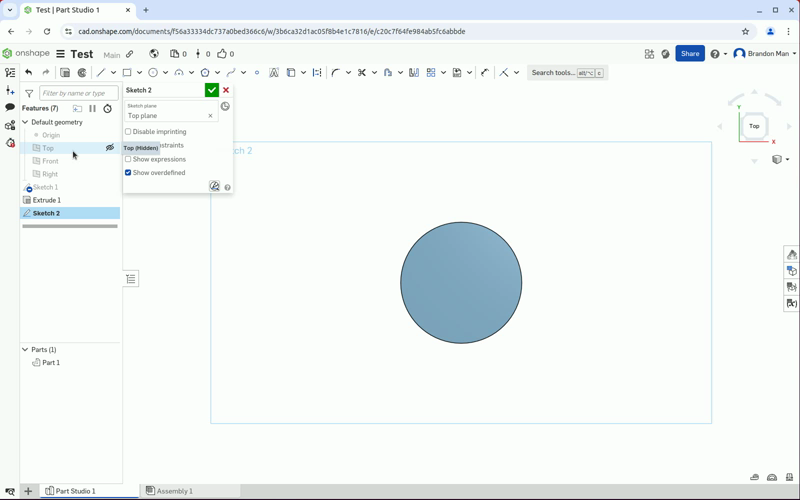
mouse_move(73, 352)
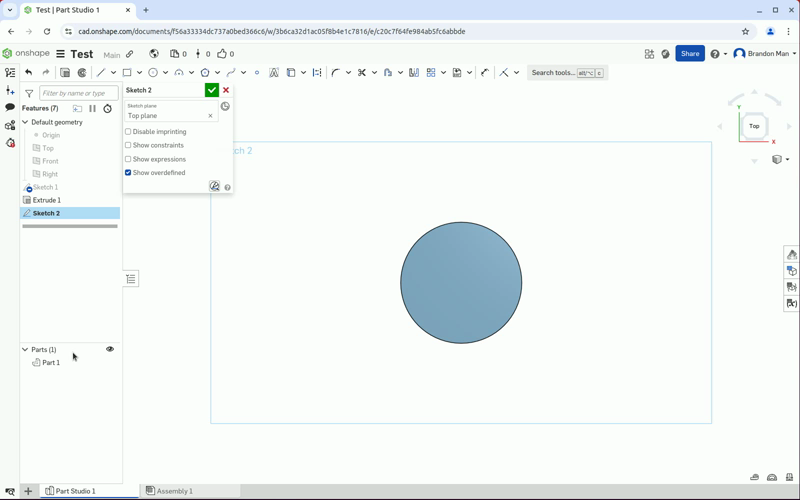
key(y)
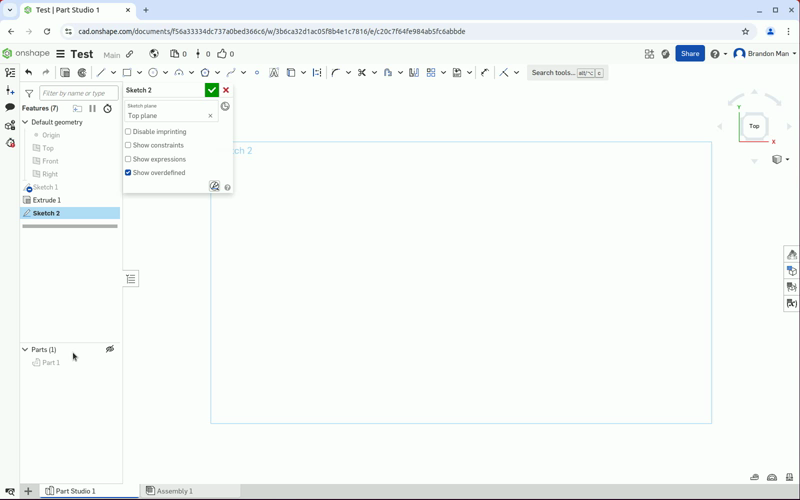
key(l)
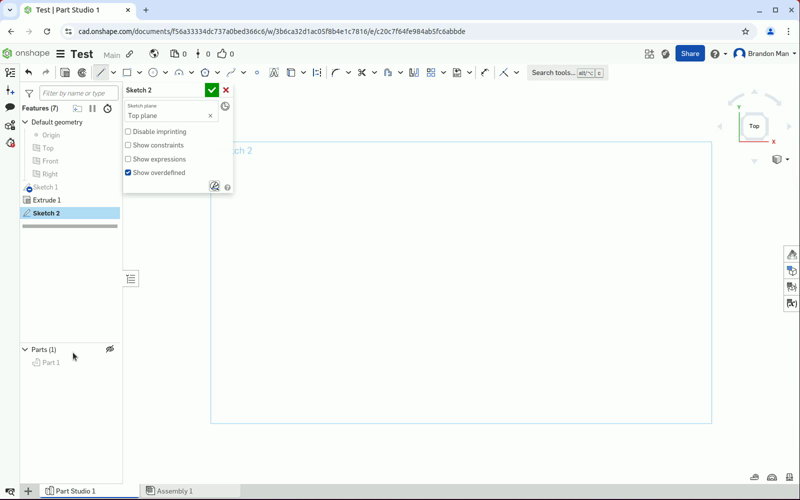
key_down(shift)
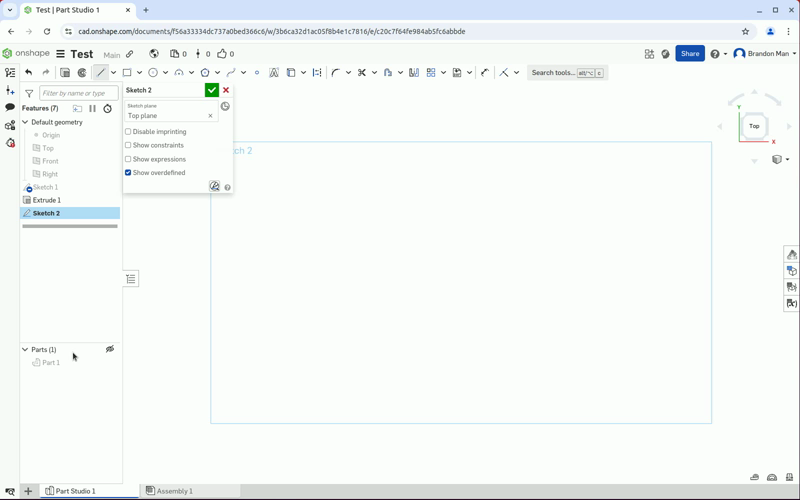
mouse_move(382, 362)
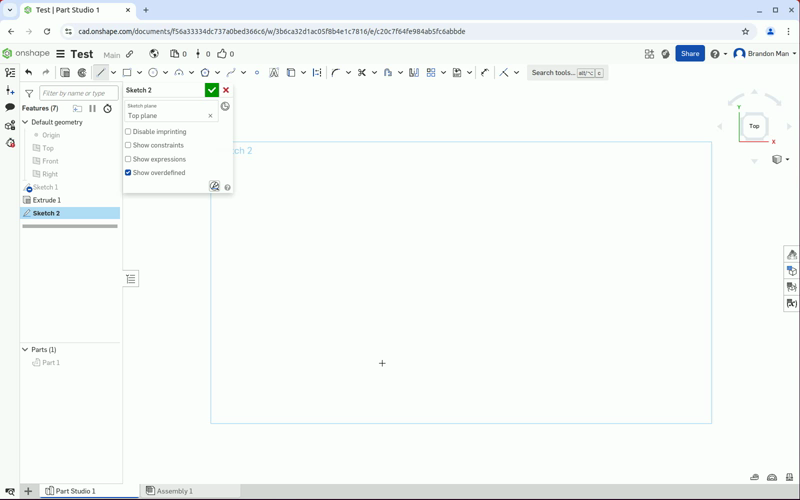
click(382, 362)
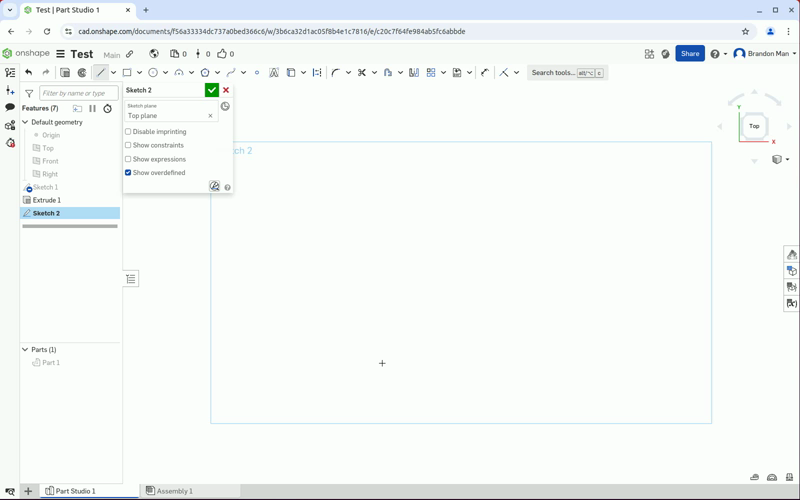
key_up(shift)
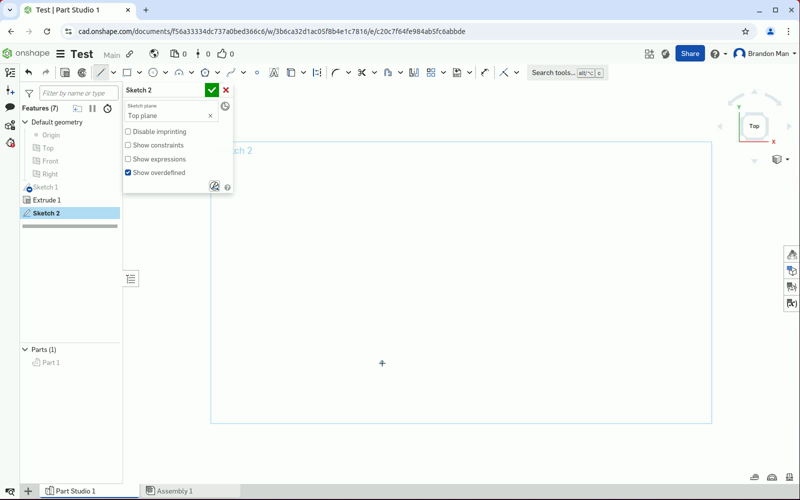
key_down(shift)
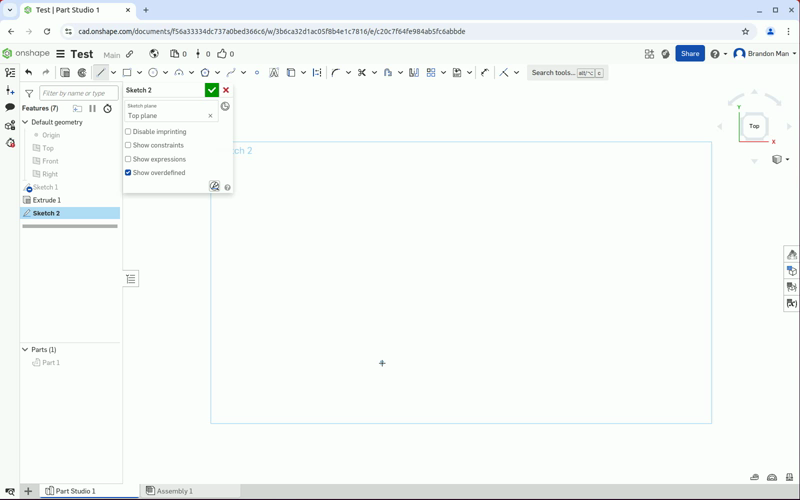
mouse_move(530, 362)
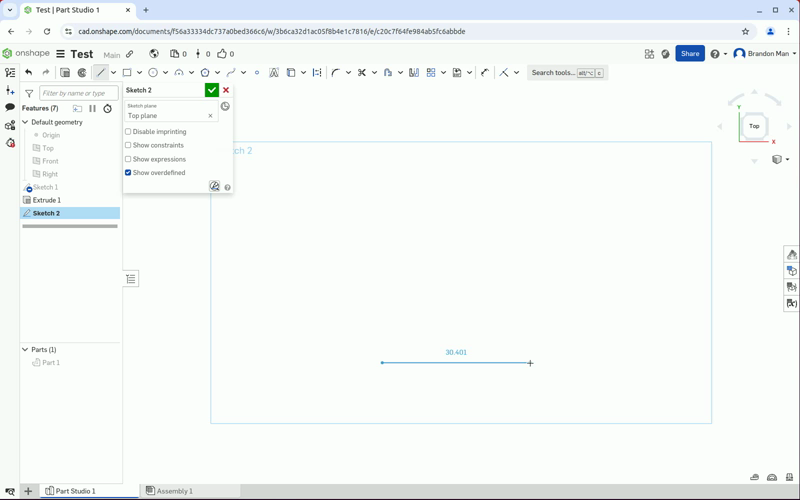
click(530, 362)
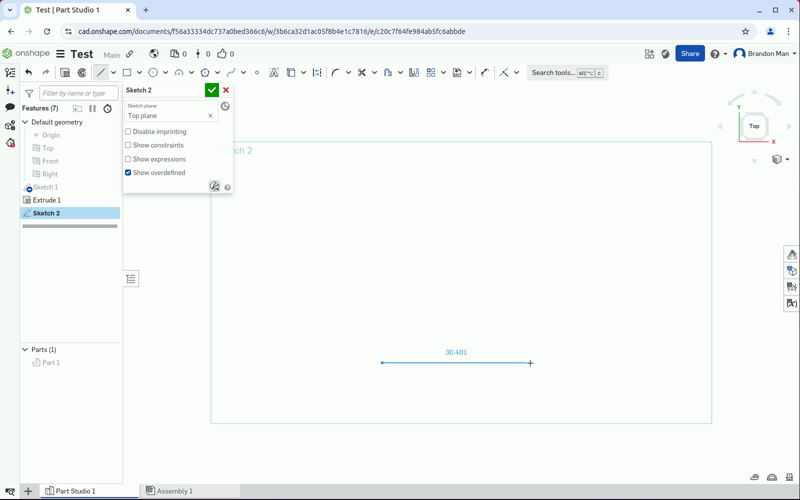
key_up(shift)
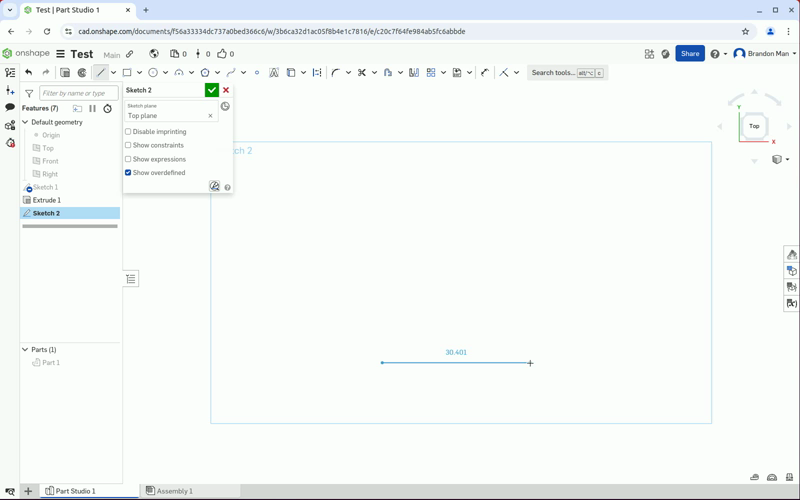
key_down(shift)
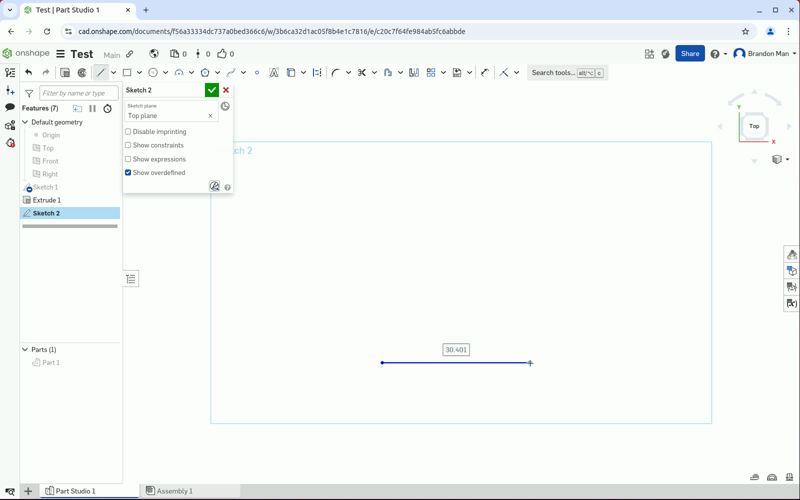
mouse_move(530, 201)
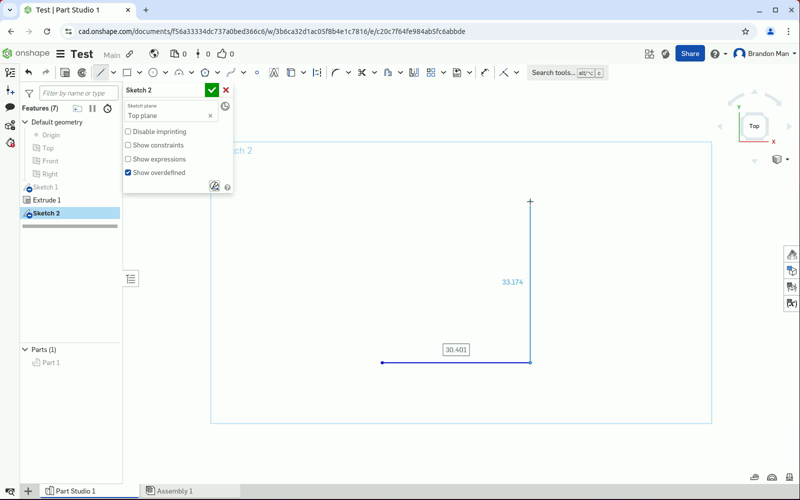
click(530, 201)
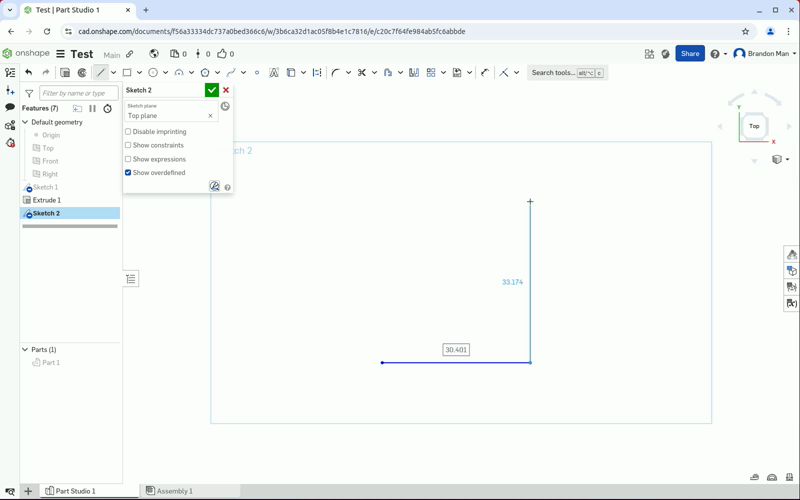
key_up(shift)
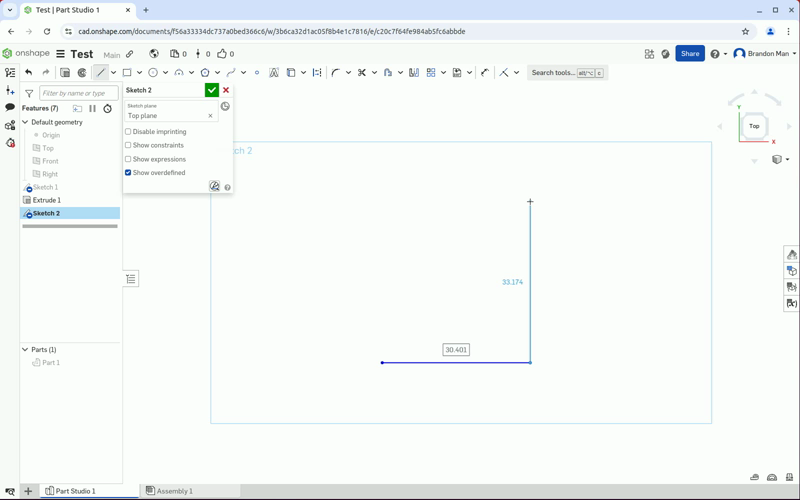
key_down(shift)
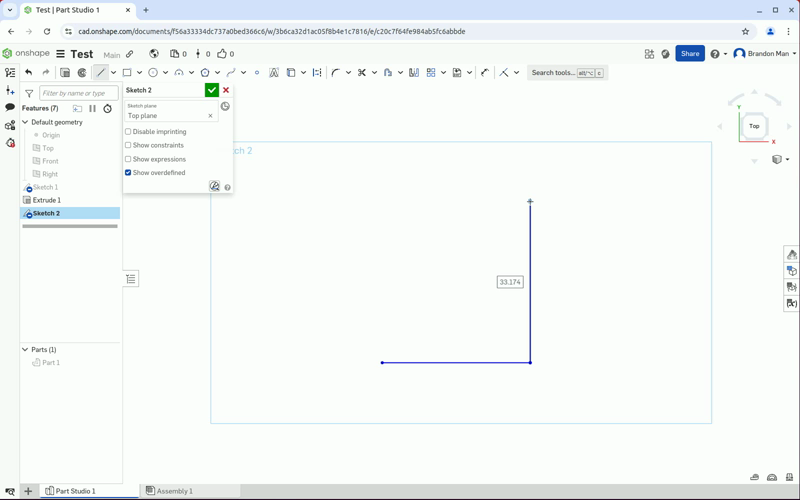
mouse_move(382, 201)
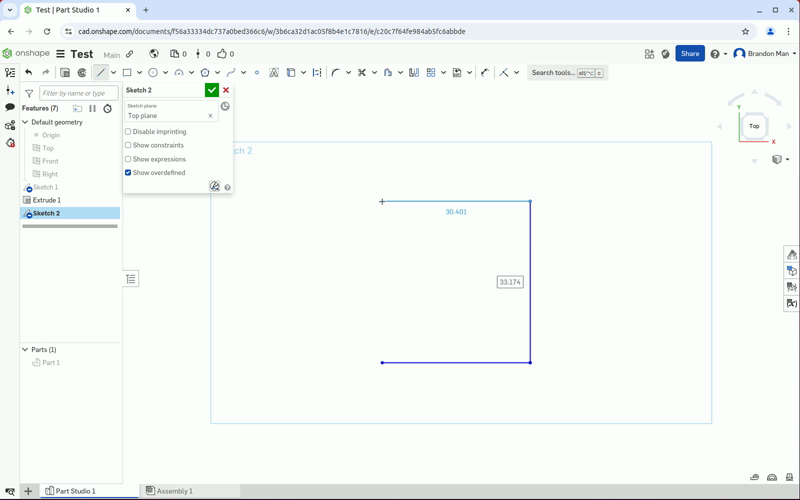
click(382, 201)
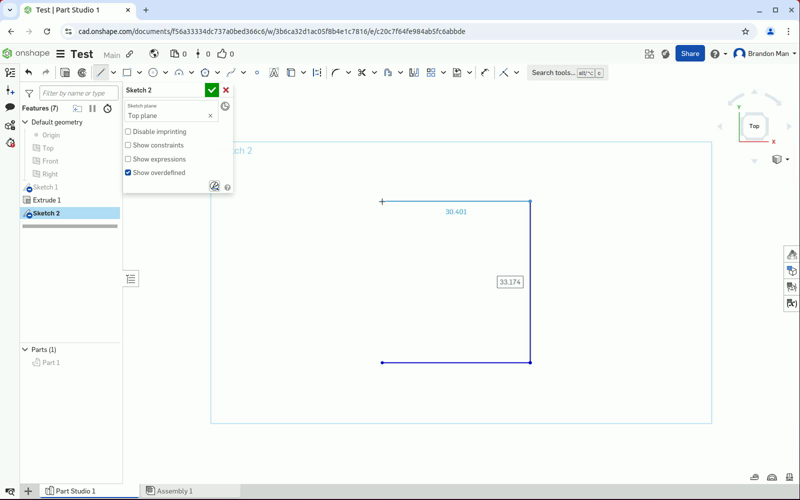
key_up(shift)
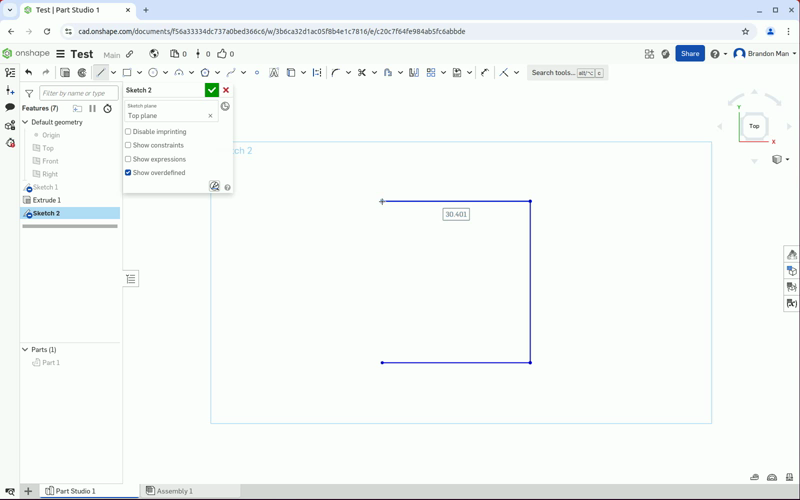
key_down(shift)
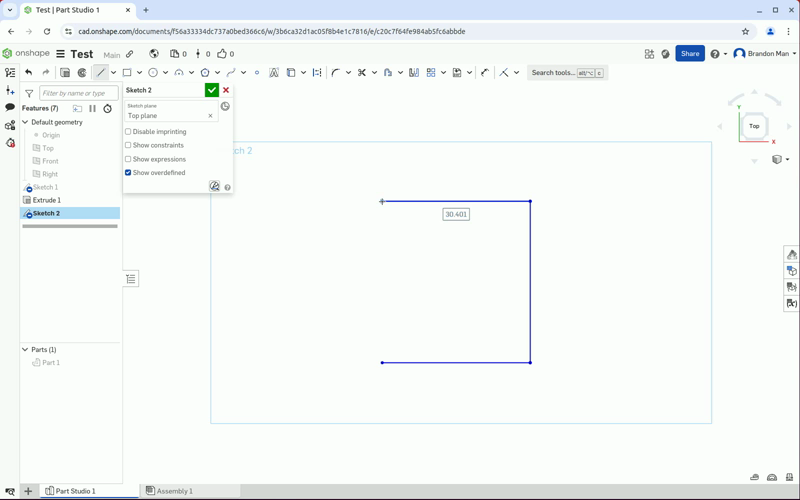
mouse_move(382, 362)
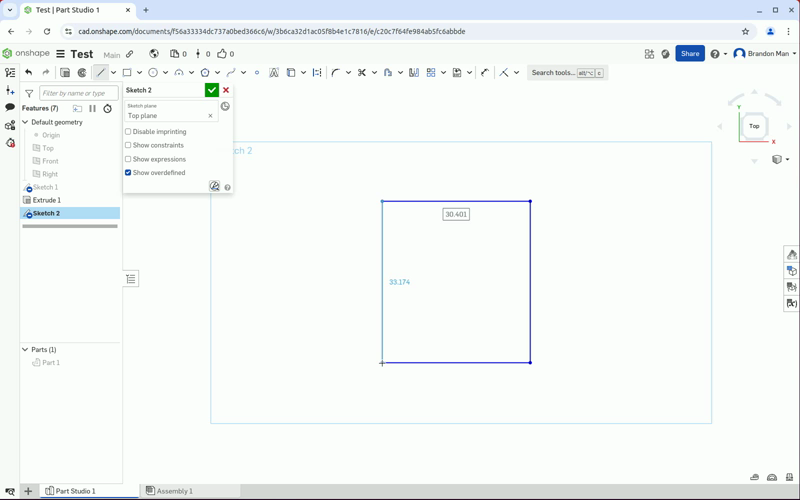
key_up(shift)
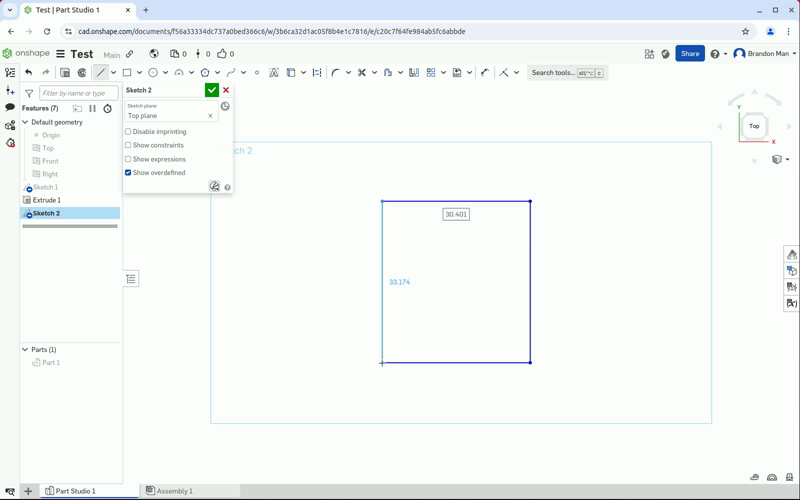
click(382, 362)
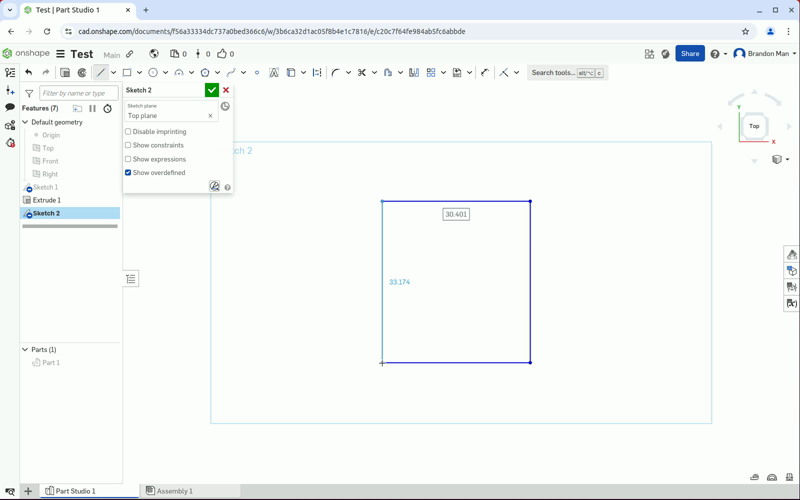
key(esc)
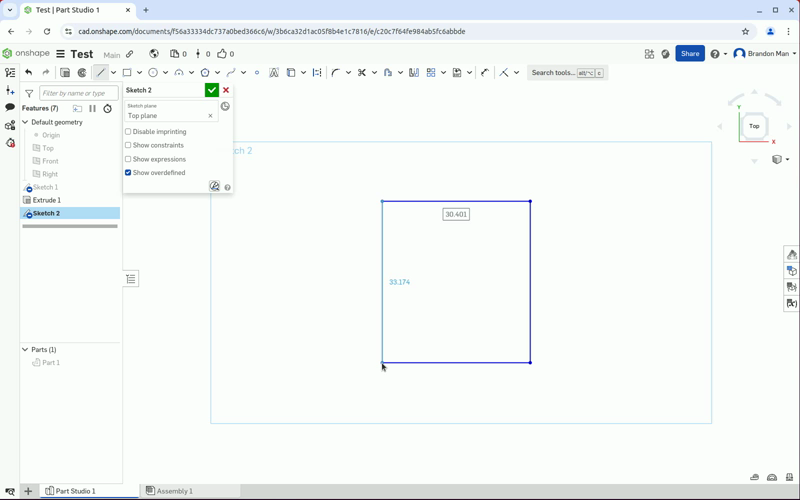
key(c)
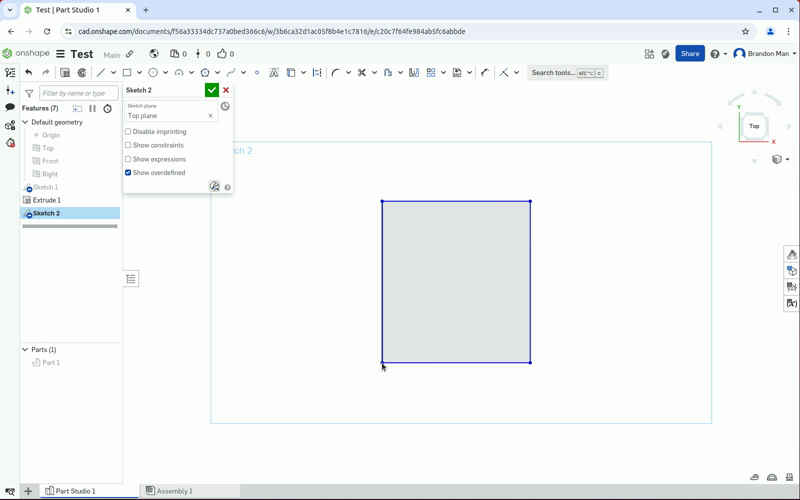
key_down(shift)
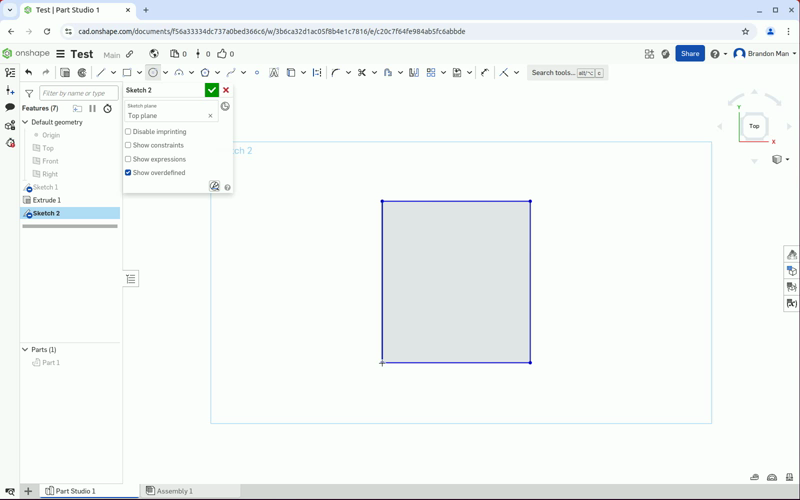
mouse_move(460, 282)
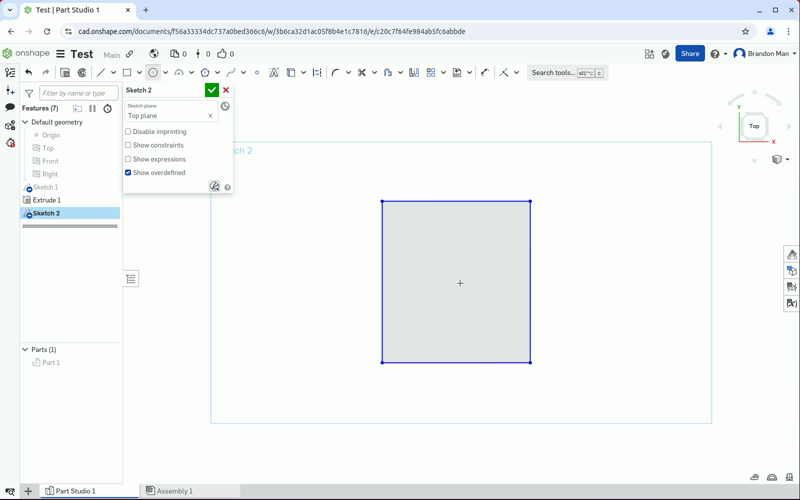
click(460, 282)
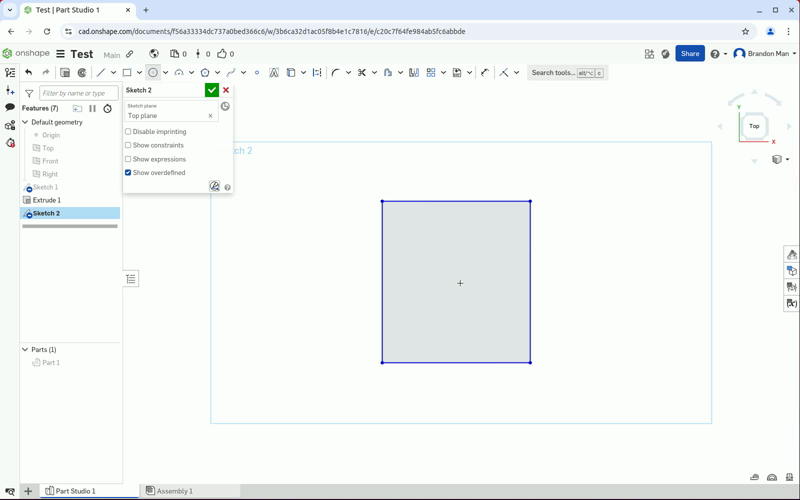
key_up(shift)
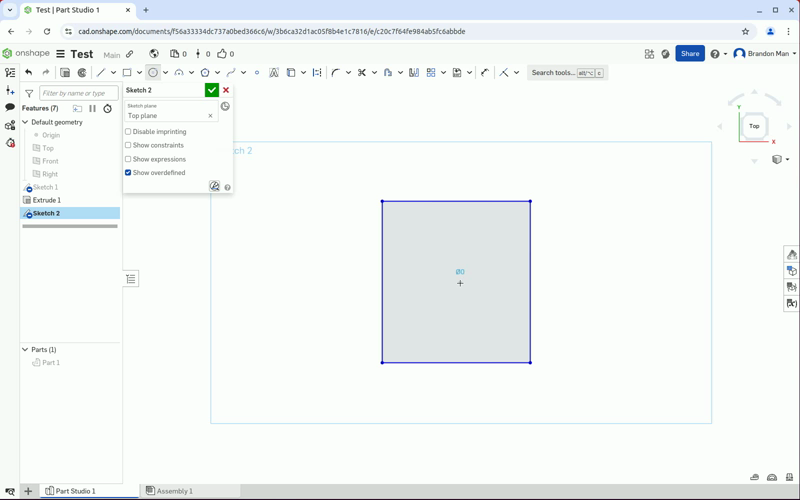
mouse_move(519, 282)
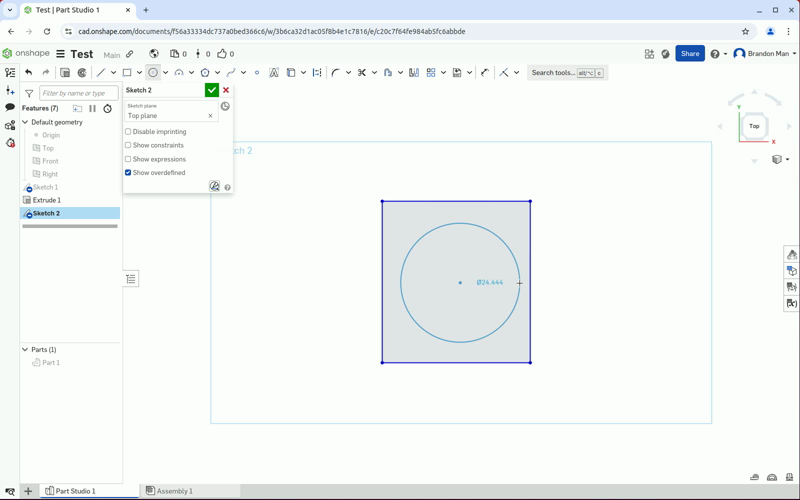
click(519, 282)
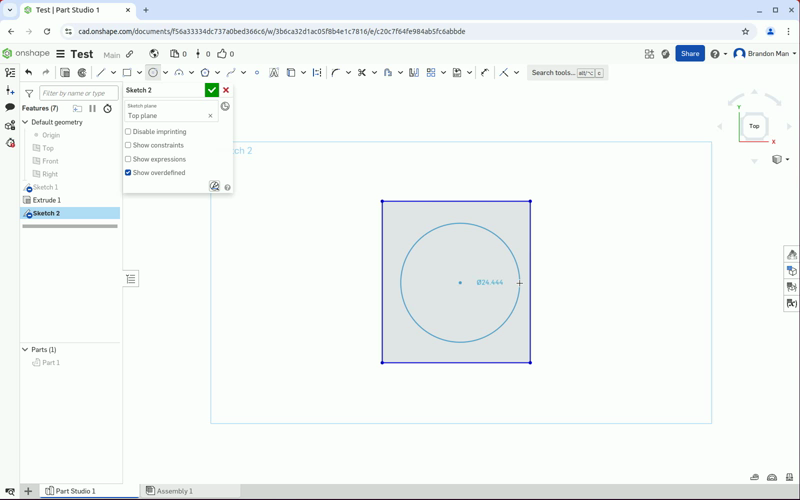
key(esc)
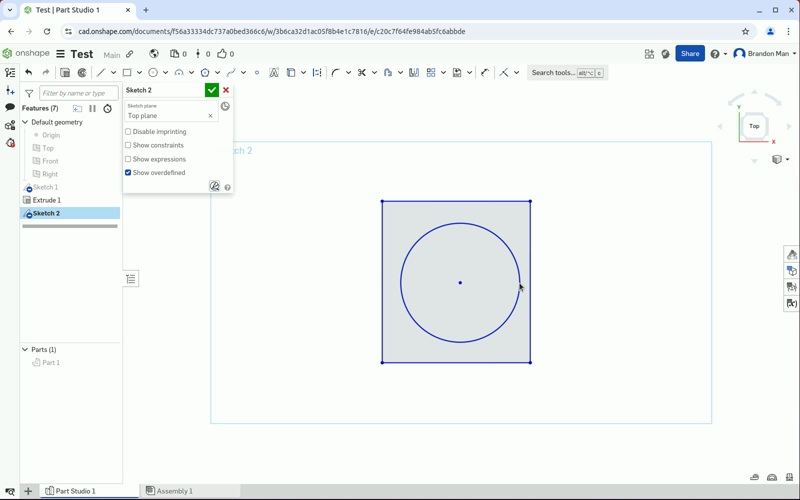
mouse_move(446, 211)
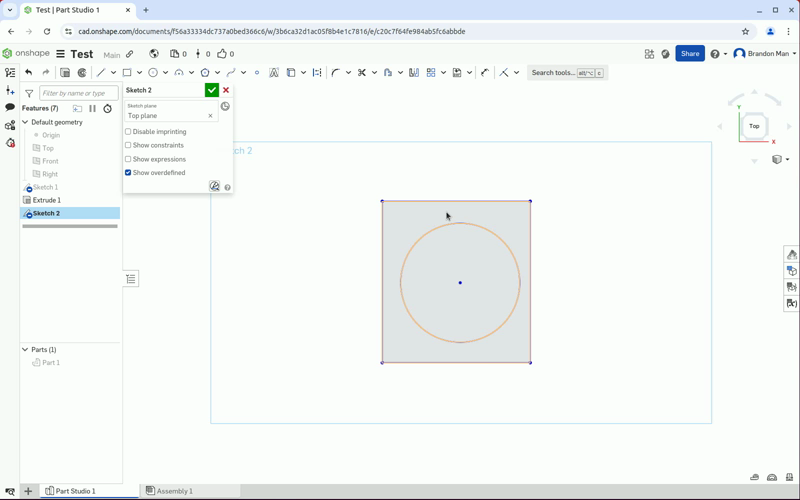
click(446, 211)
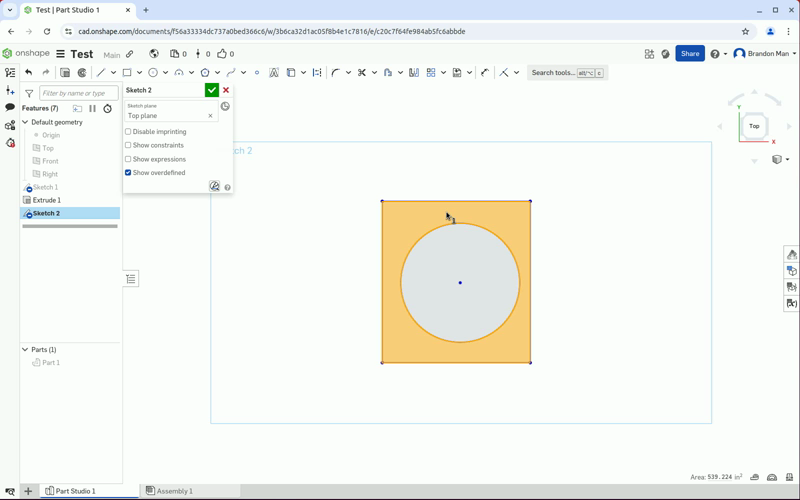
mouse_move(73, 352)
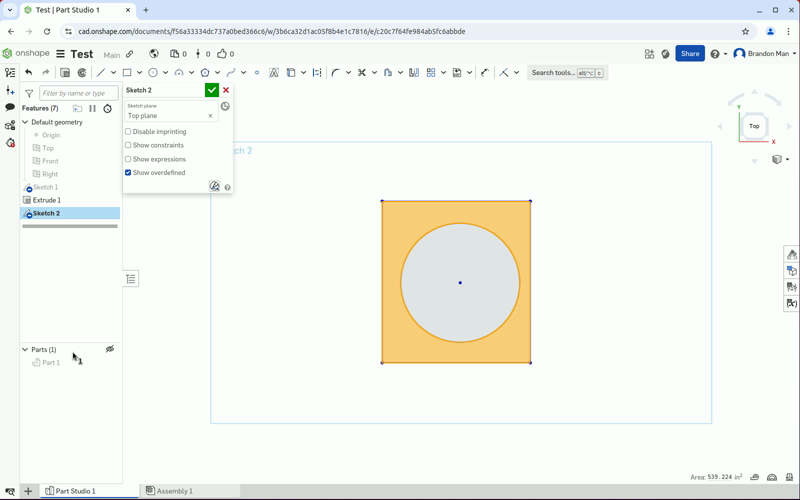
key(shift+y)
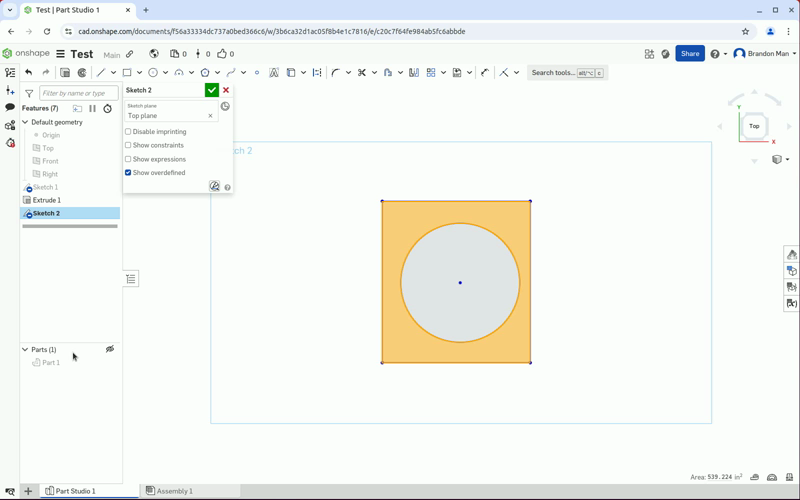
key(shift+e)
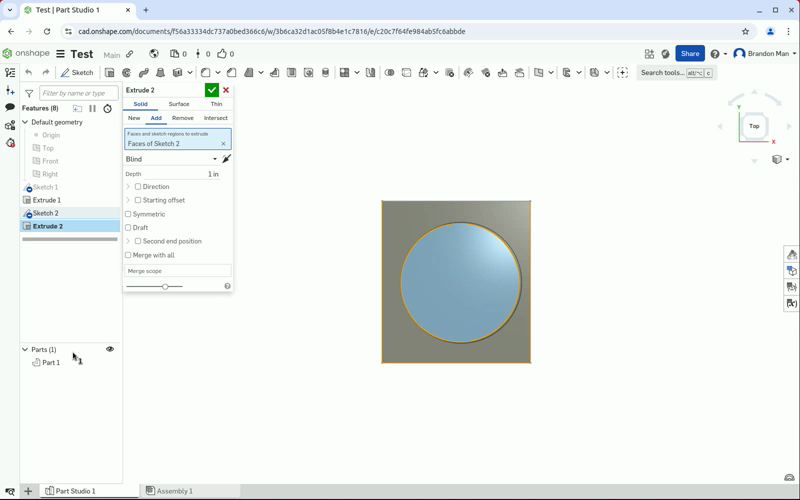
mouse_move(143, 106)
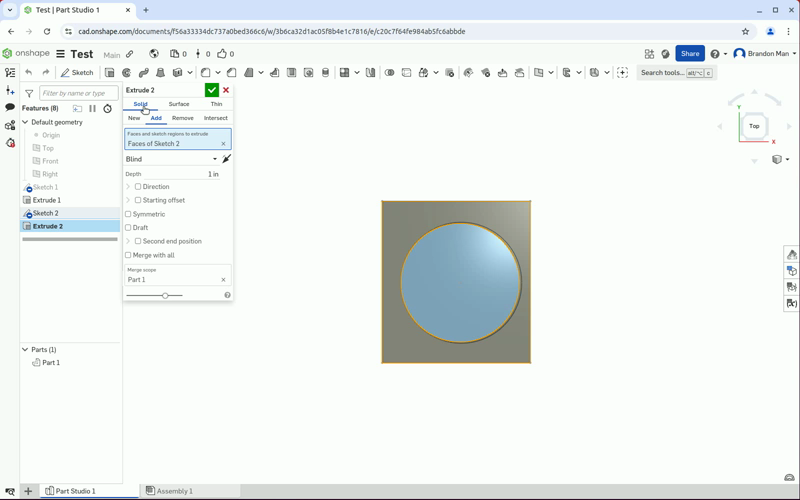
click(143, 106)
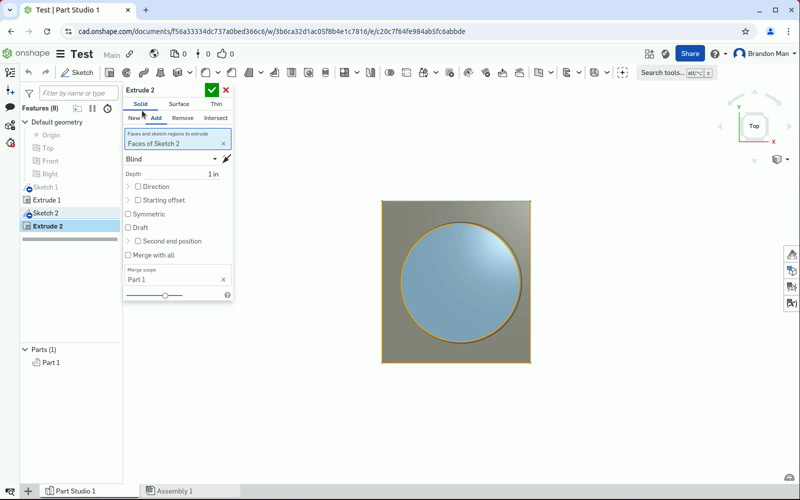
mouse_move(137, 120)
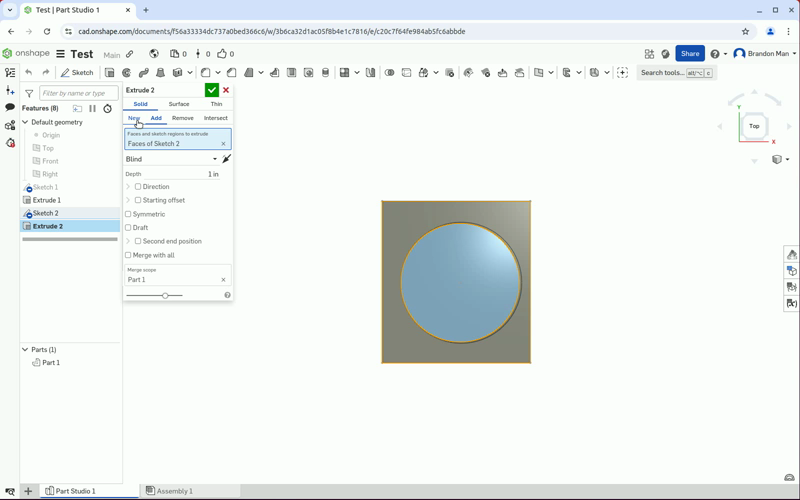
click(137, 120)
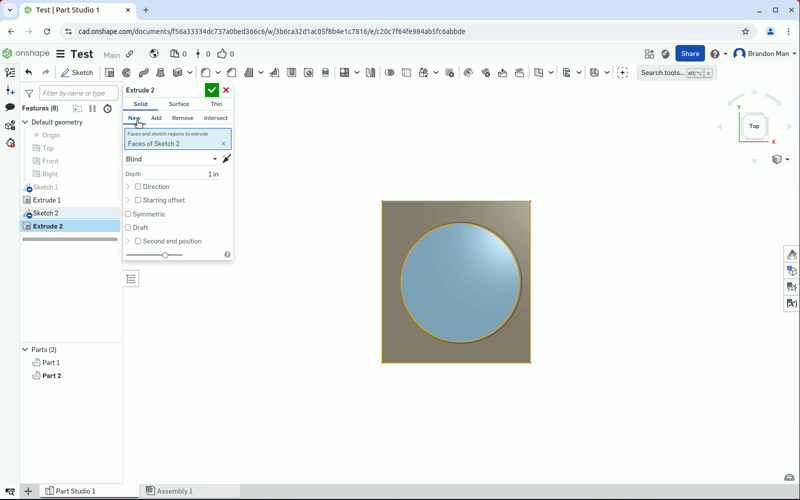
key(tab, 4)
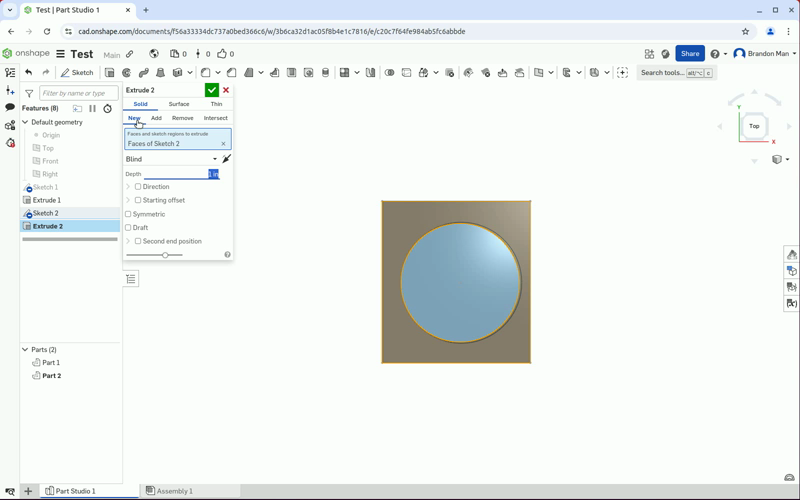
text(4.814)
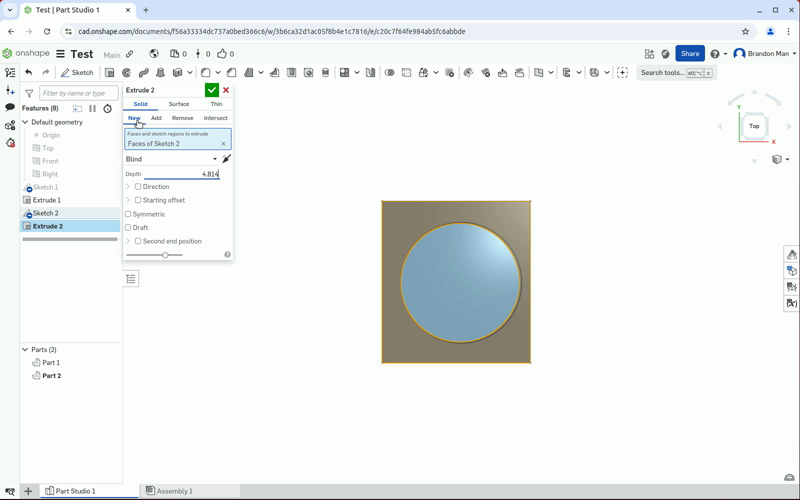
key(enter)
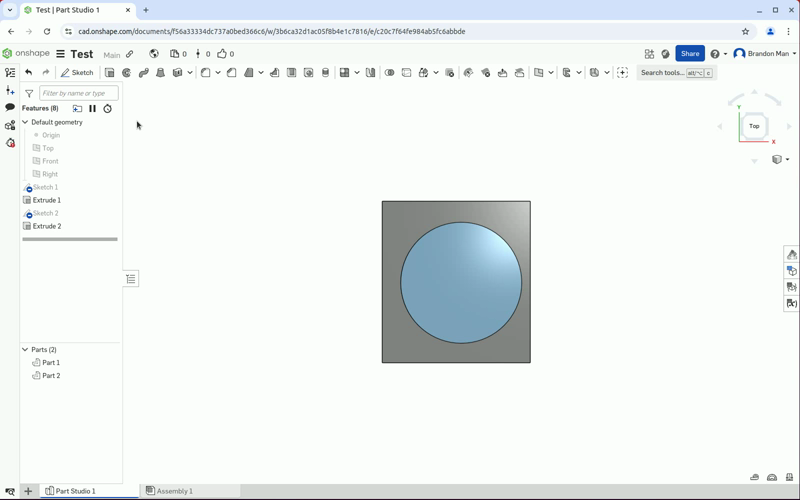
key(shift+h)
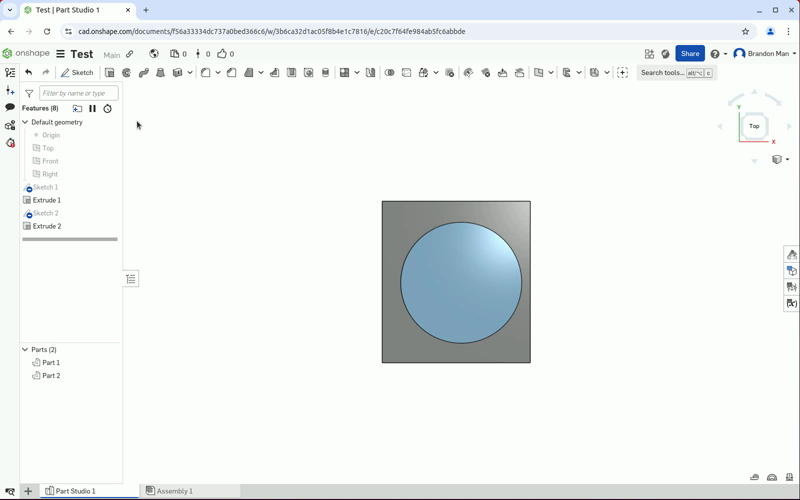
key(shift+h)
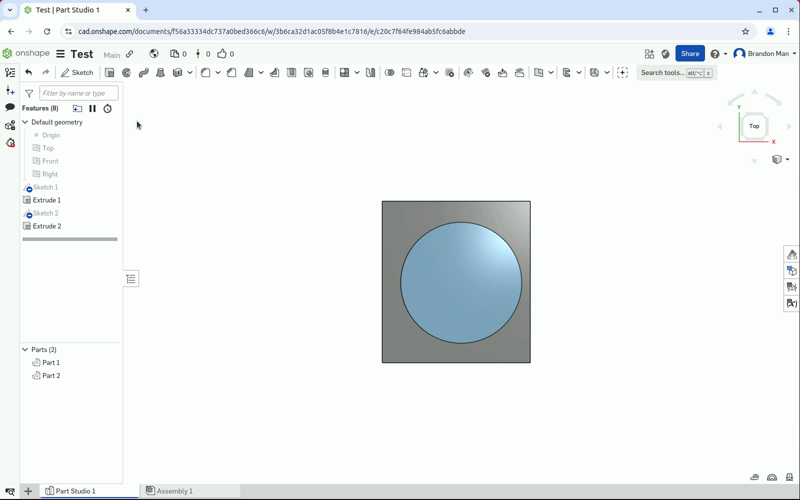
mouse_move(73, 189)
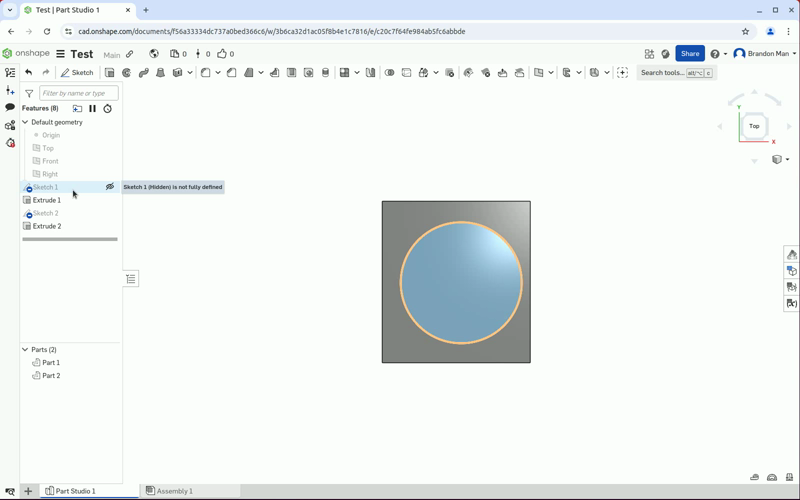
click(73, 189)
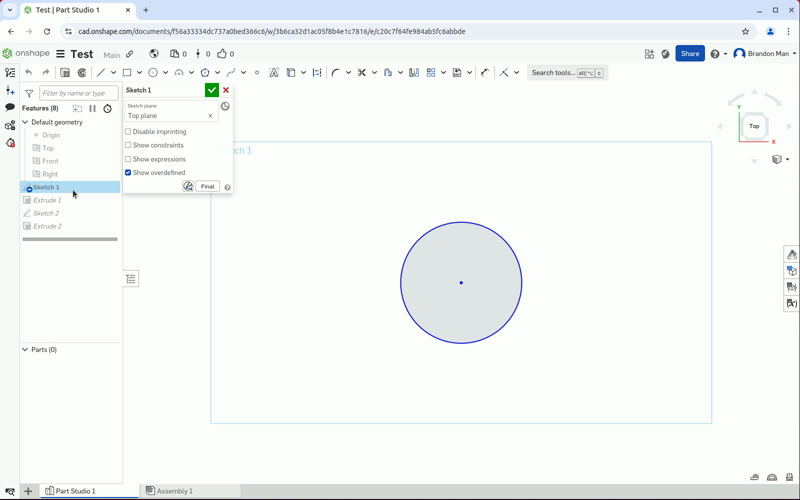
mouse_move(229, 92)
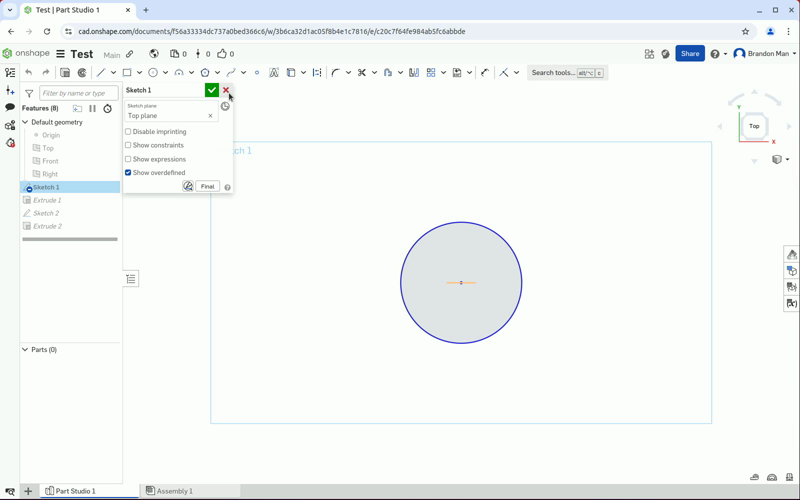
click(229, 92)
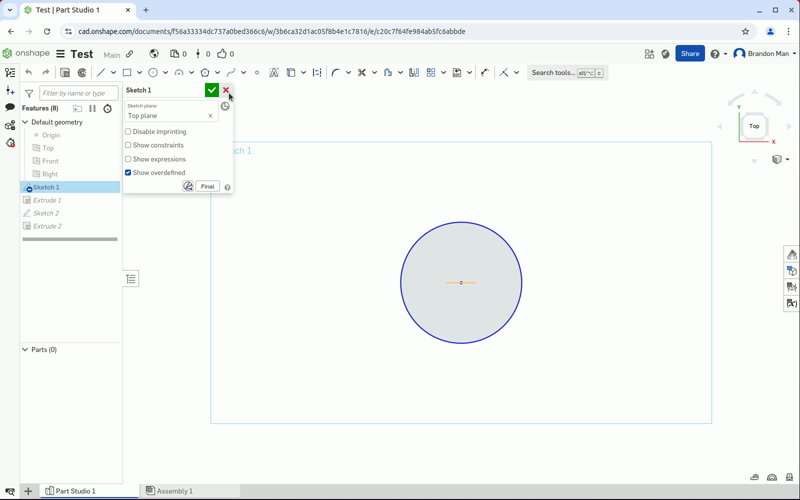
key(shift+s)
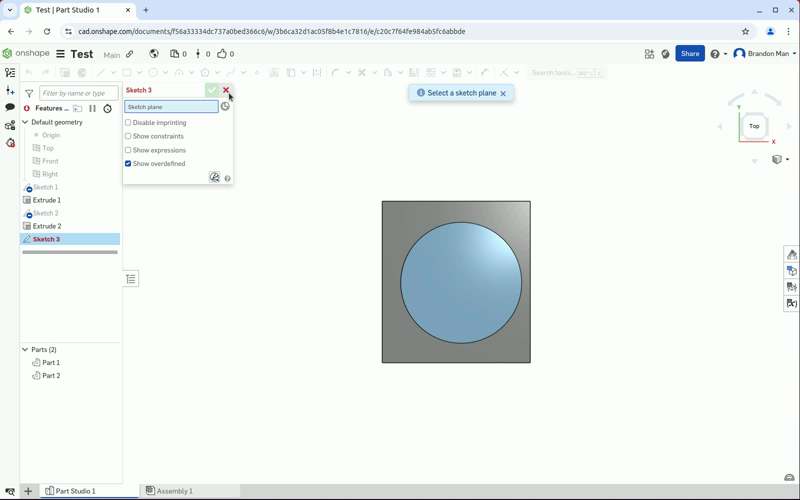
mouse_move(73, 150)
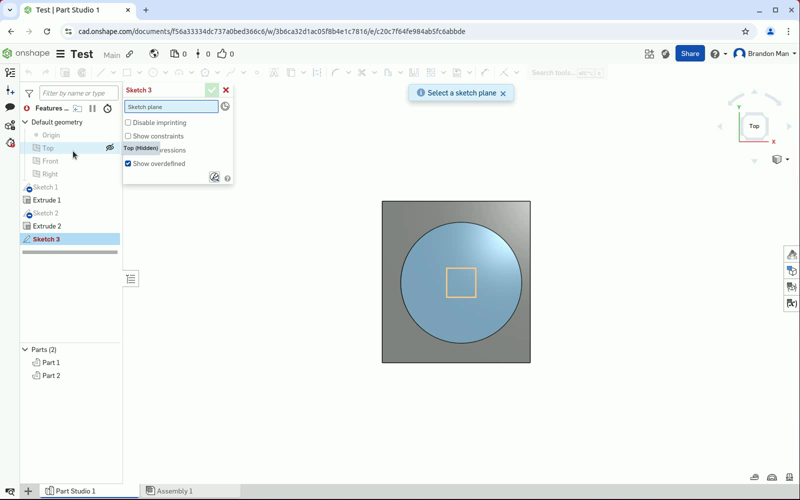
click(73, 150)
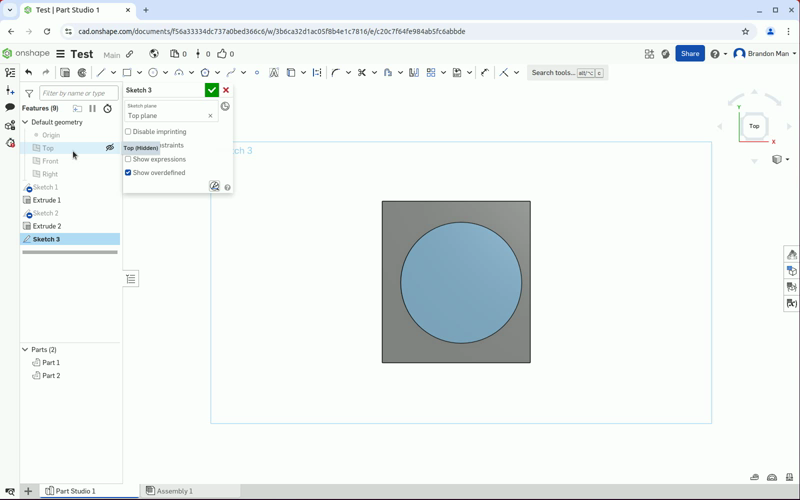
mouse_move(73, 352)
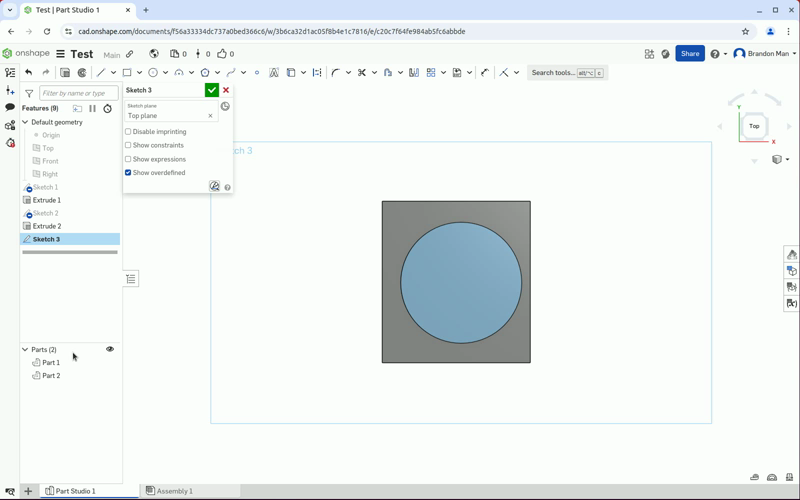
key(y)
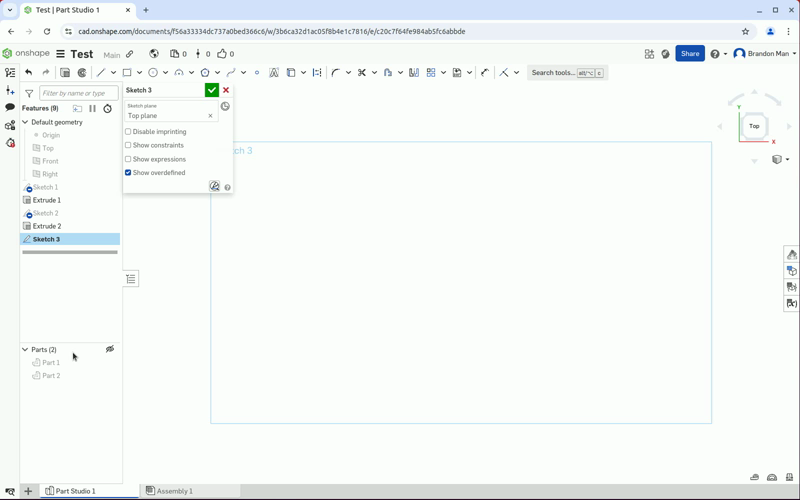
key(c)
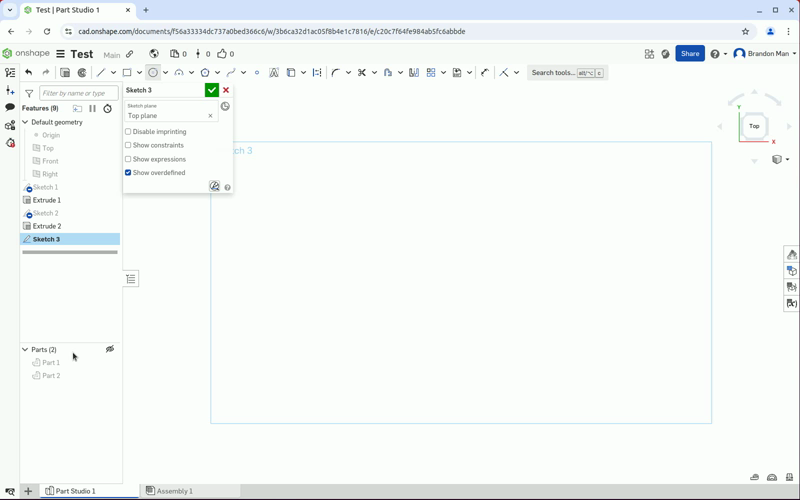
key_down(shift)
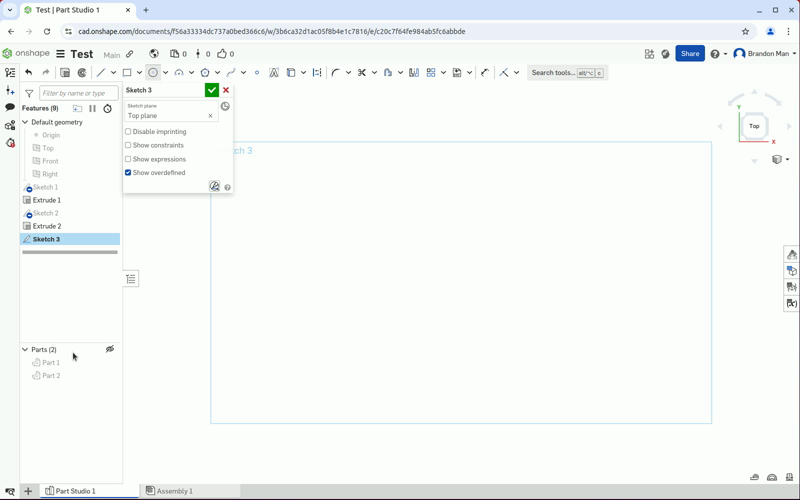
mouse_move(510, 218)
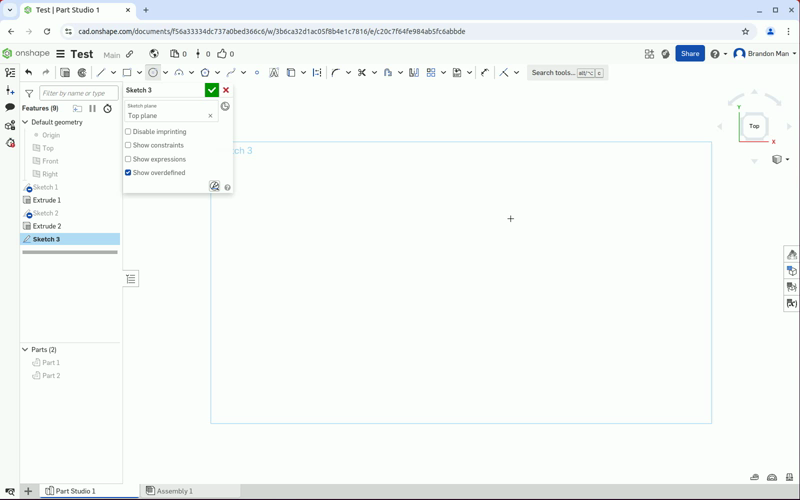
click(510, 218)
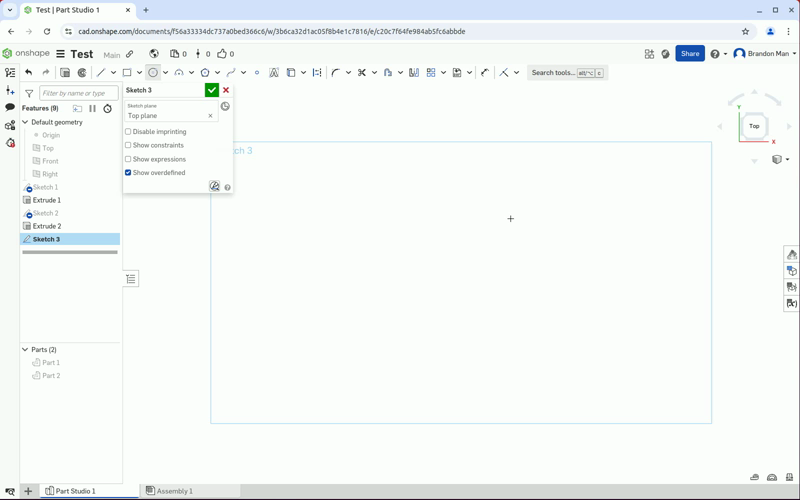
key_up(shift)
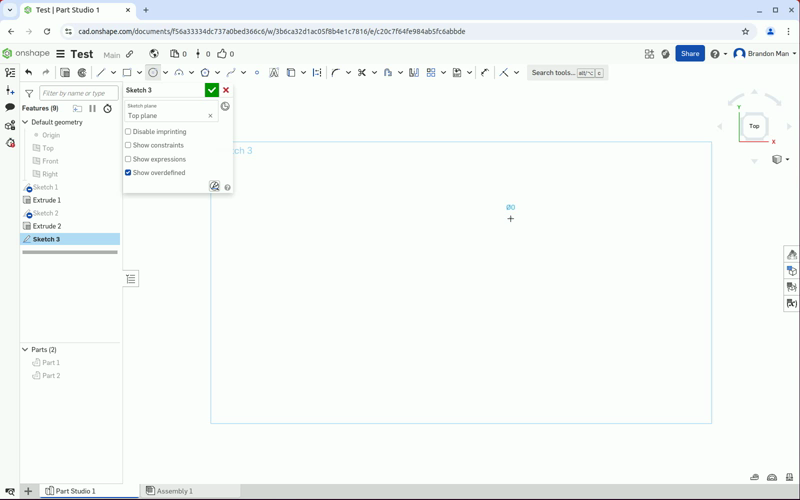
mouse_move(522, 218)
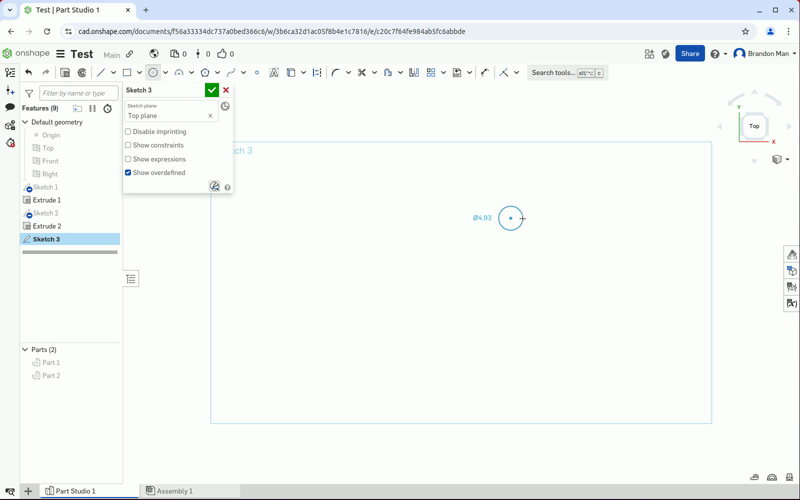
click(522, 218)
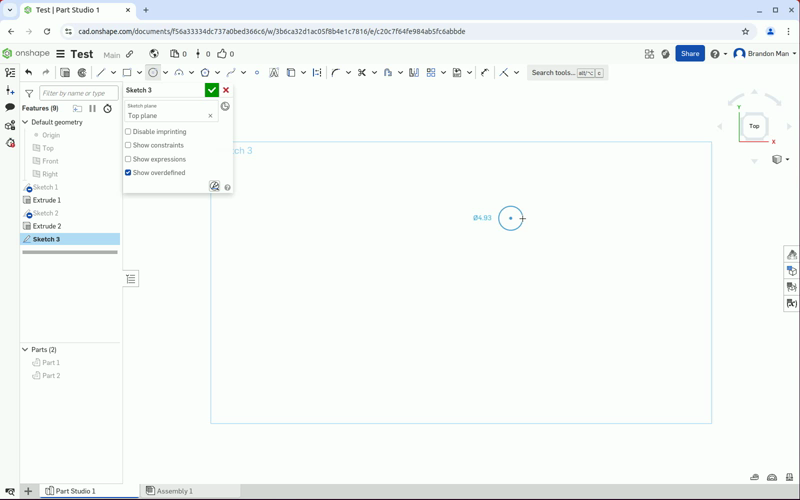
key(esc)
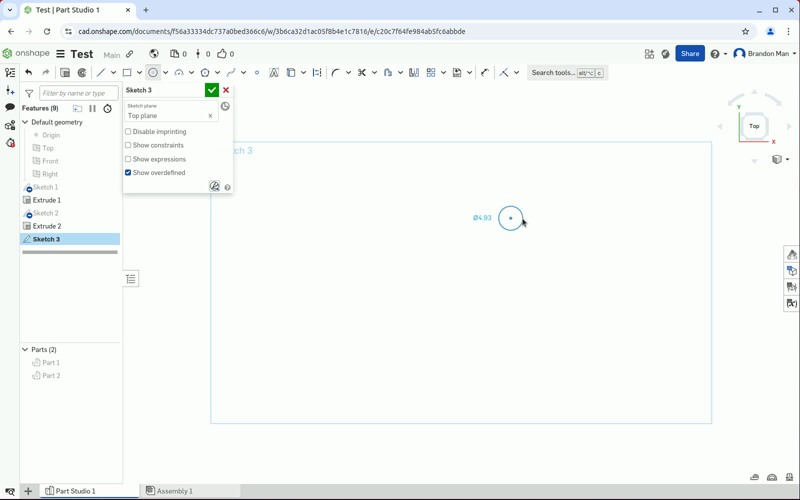
mouse_move(509, 213)
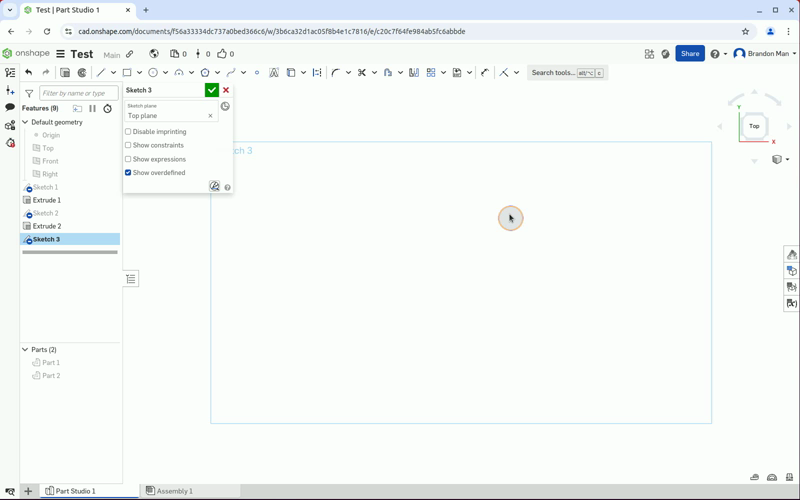
scroll(6)
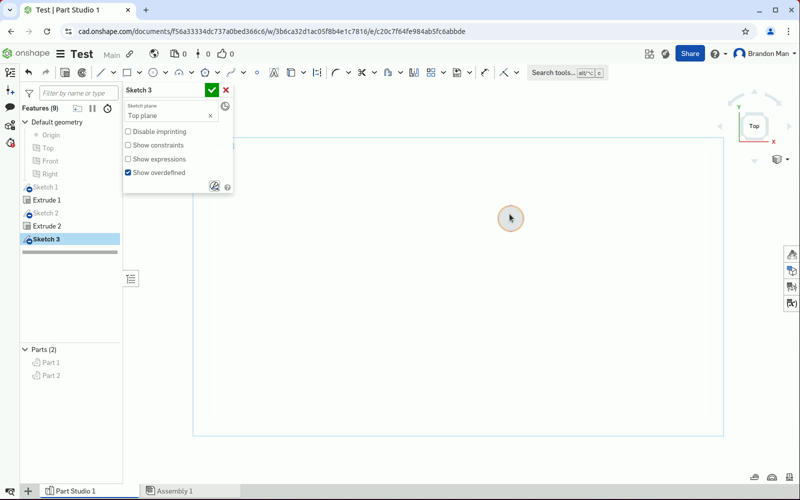
scroll(6)
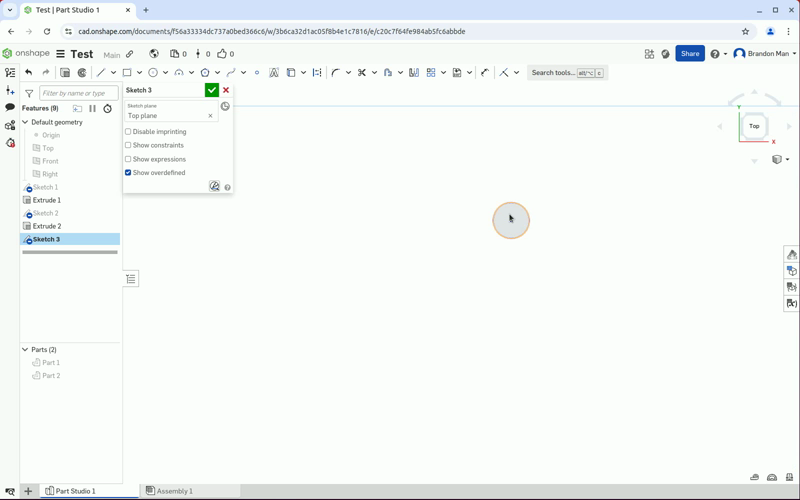
scroll(6)
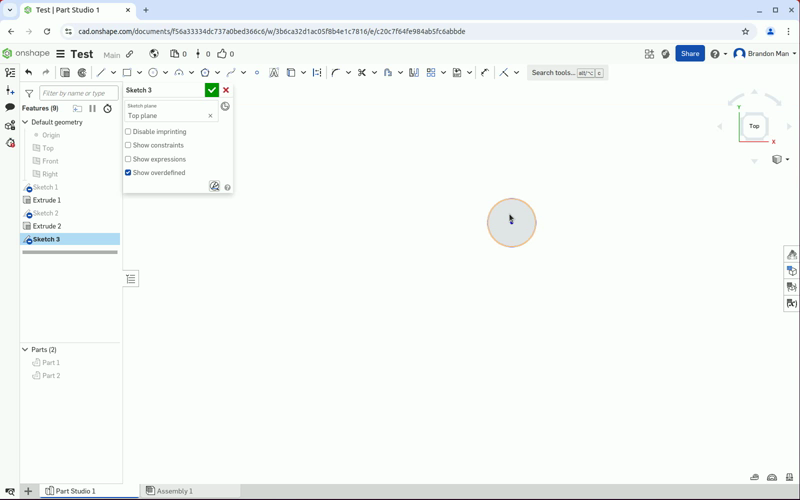
scroll(6)
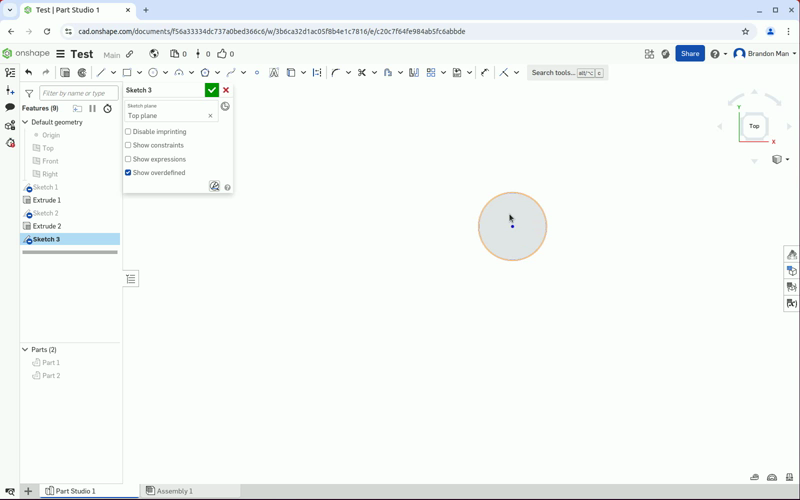
scroll(6)
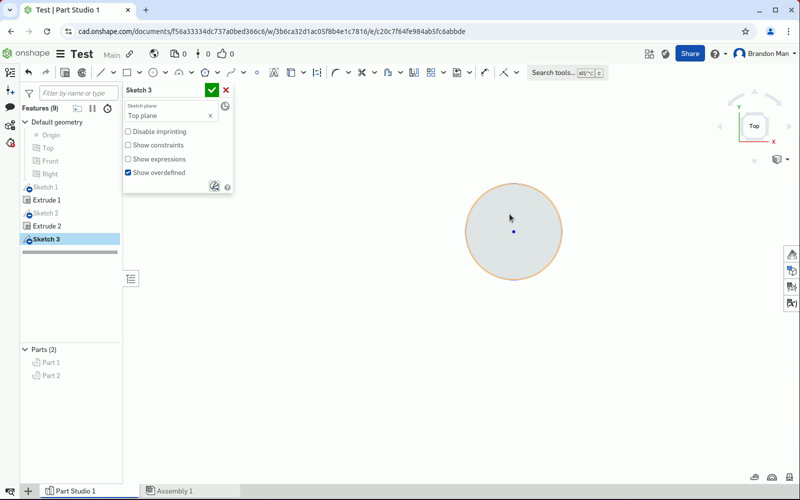
scroll(6)
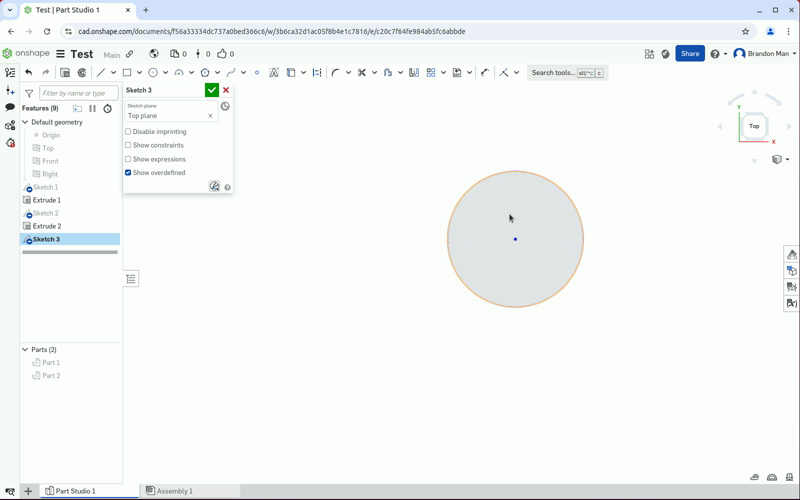
scroll(6)
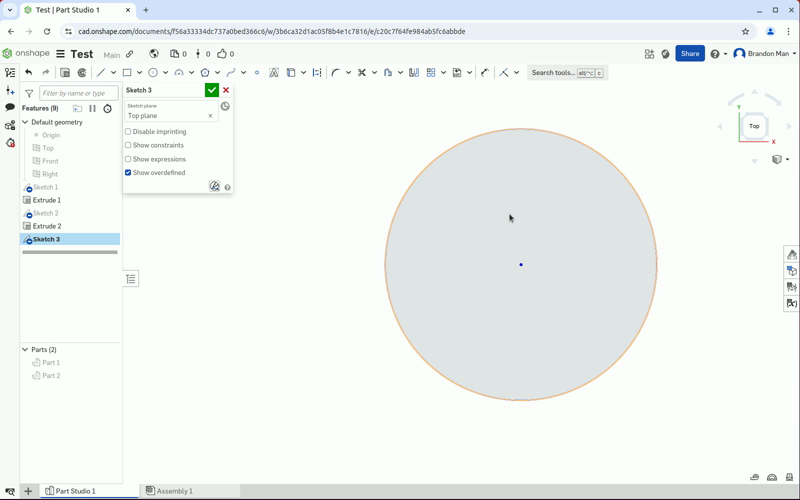
click(509, 213)
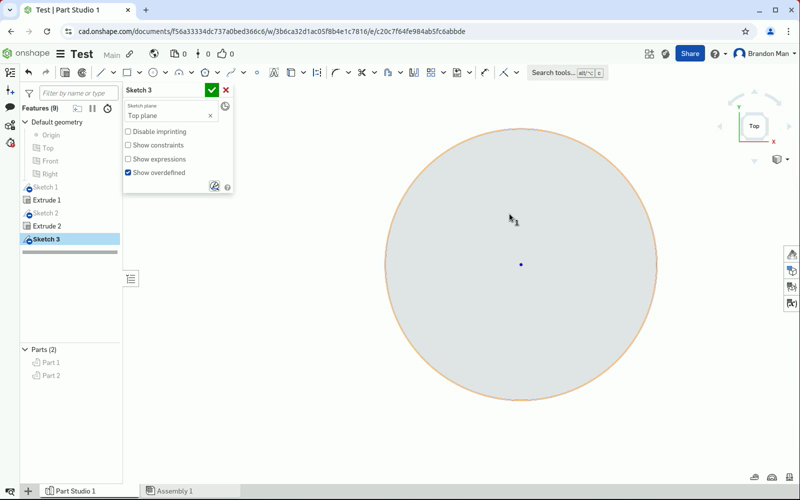
scroll(-6)
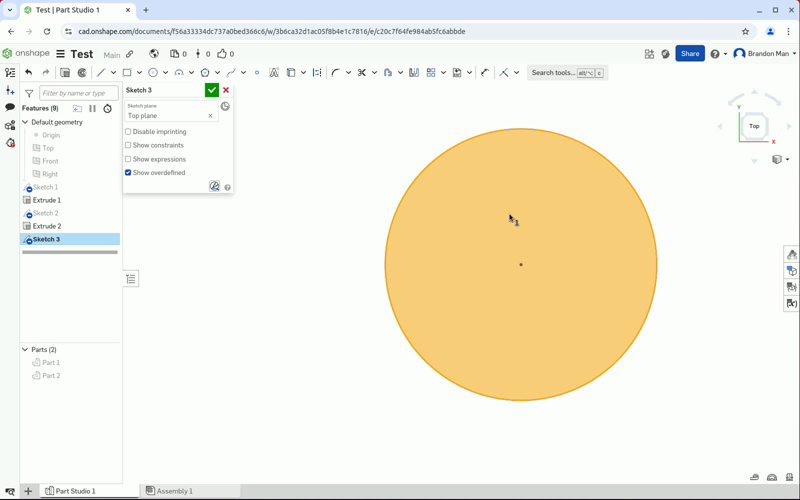
scroll(-6)
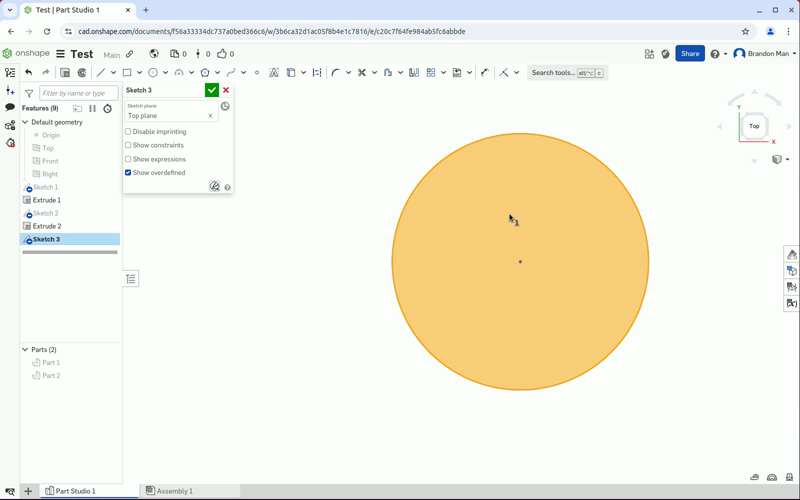
scroll(-6)
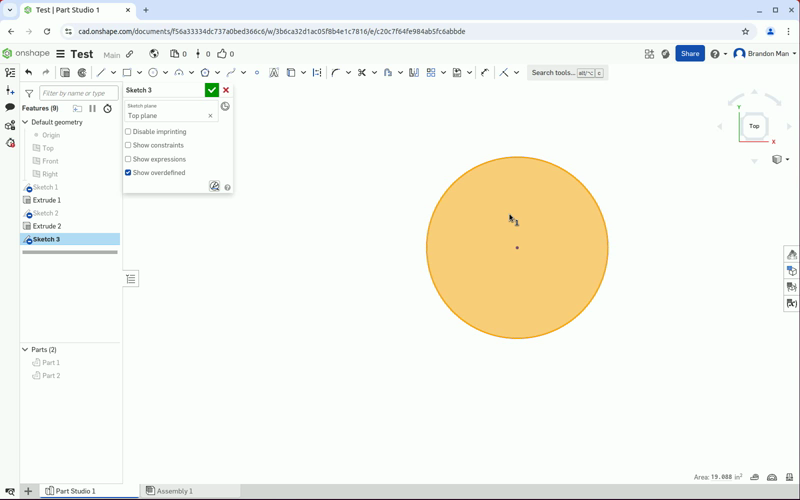
scroll(-6)
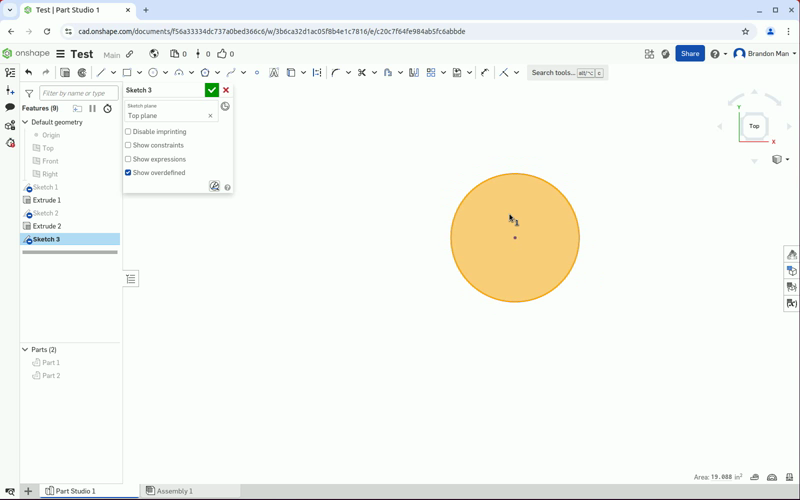
scroll(-6)
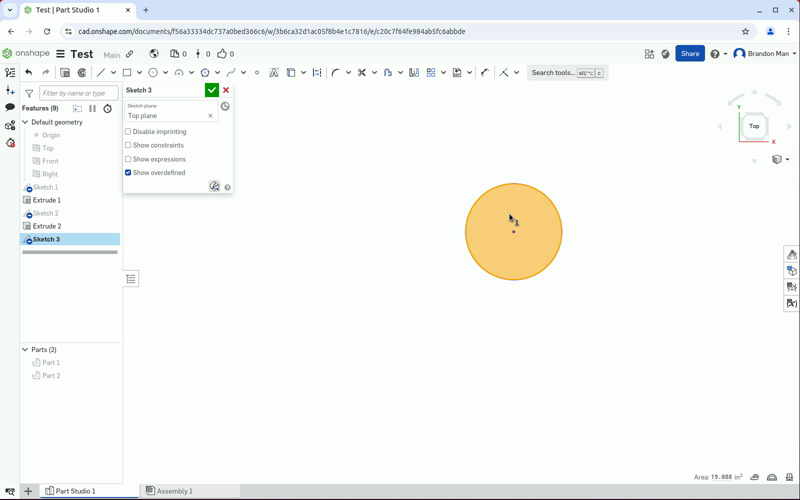
scroll(-6)
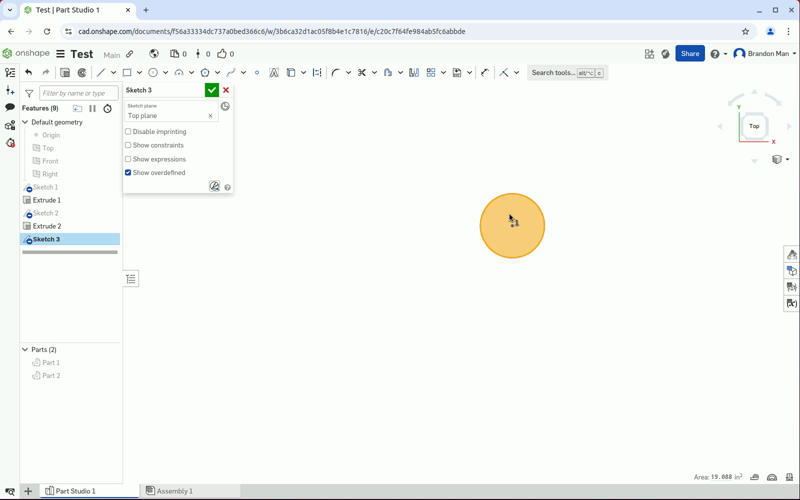
scroll(-6)
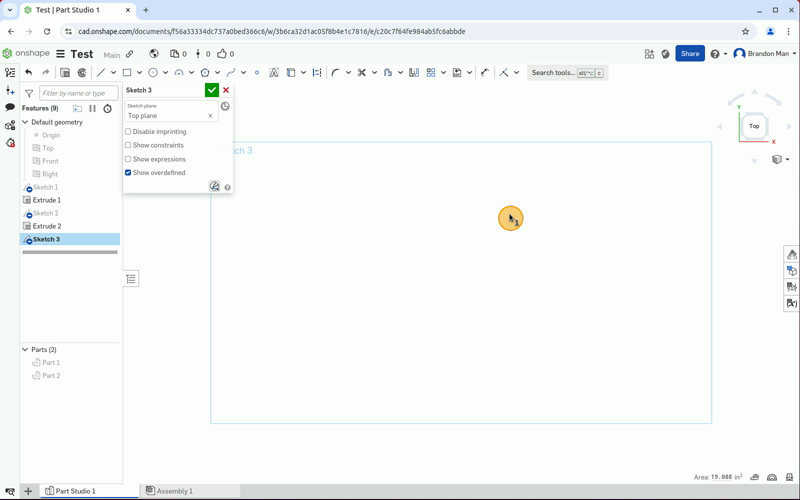
mouse_move(73, 352)
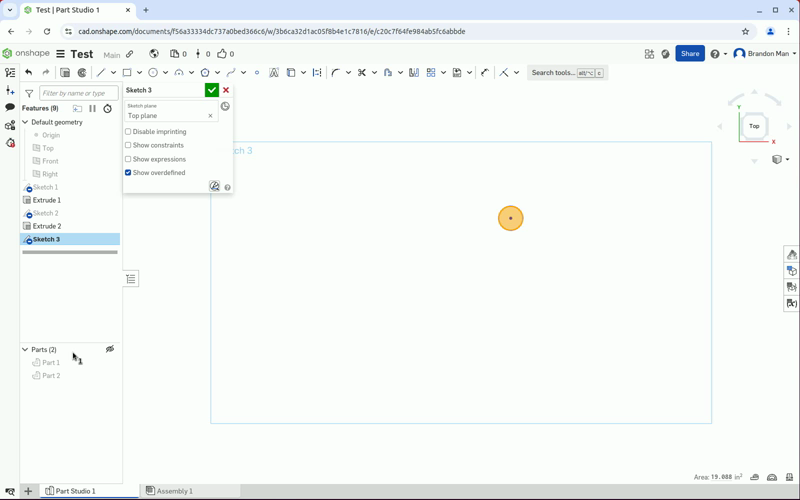
key(shift+y)
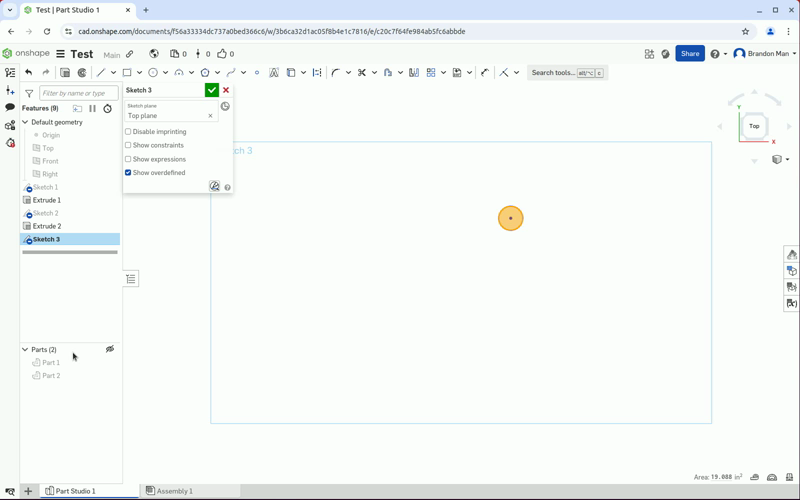
key(shift+e)
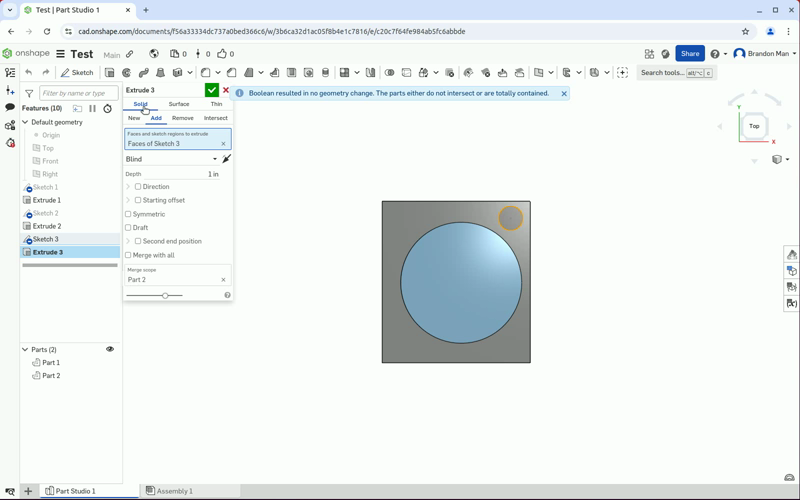
mouse_move(143, 106)
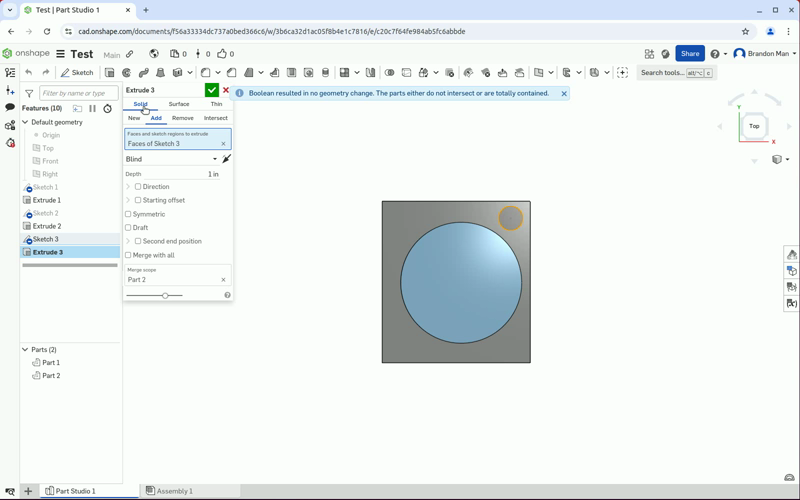
click(143, 106)
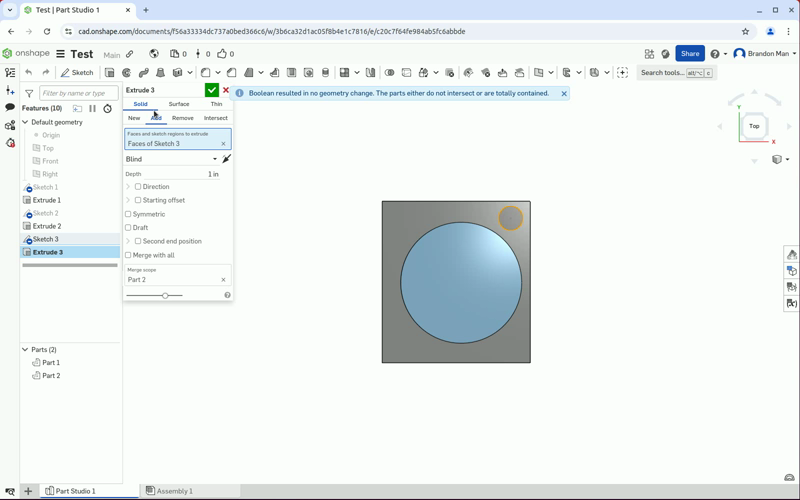
mouse_move(186, 120)
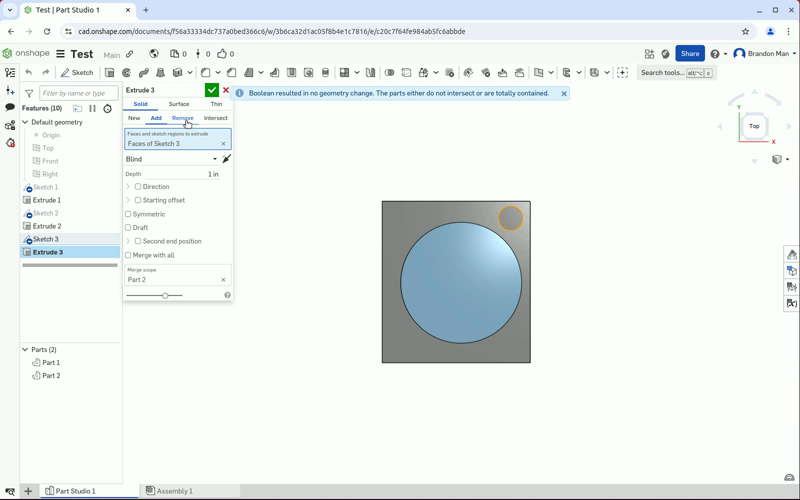
click(186, 120)
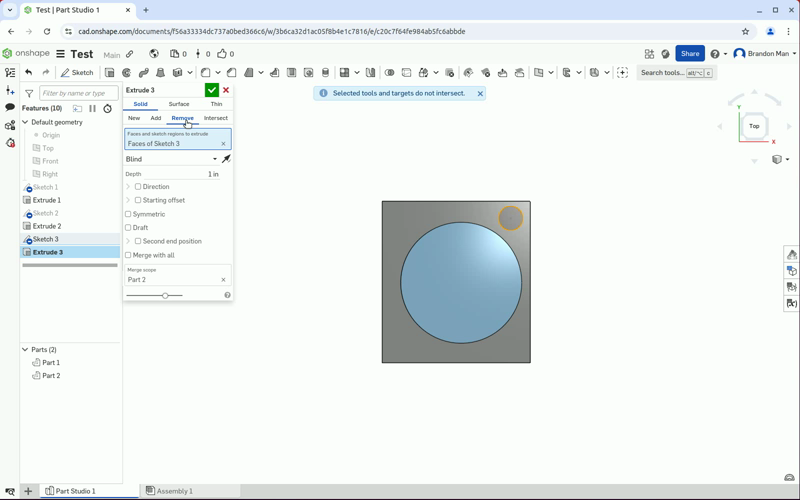
key(tab, 4)
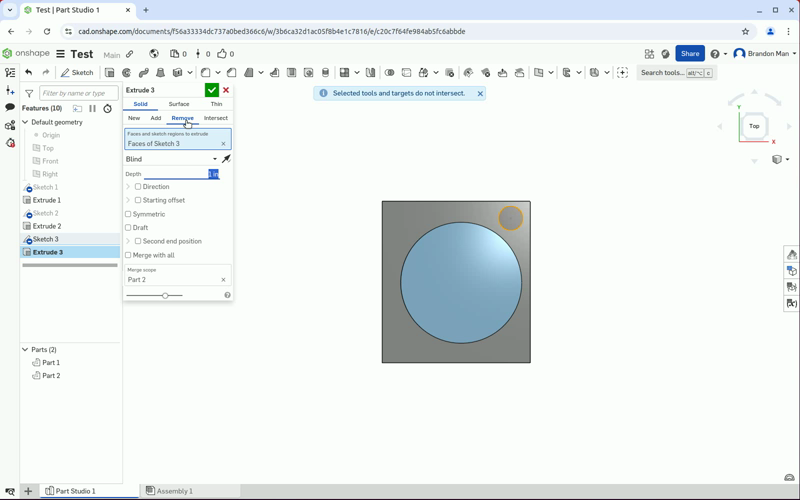
text(2.407)
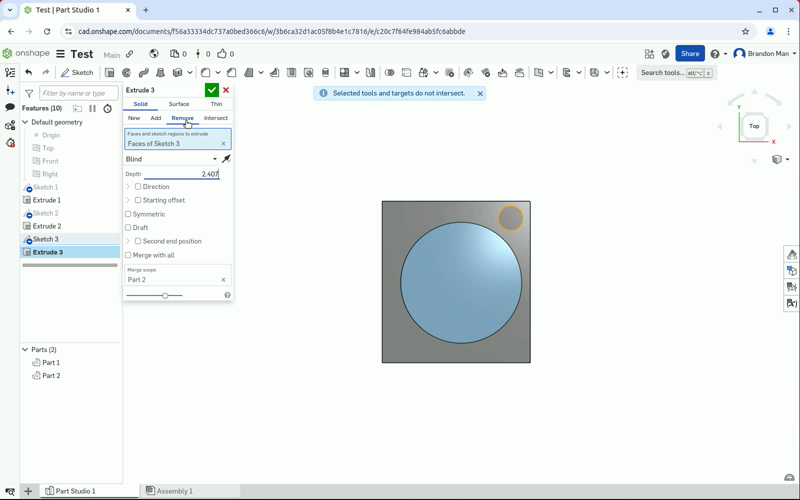
key(tab, 6)
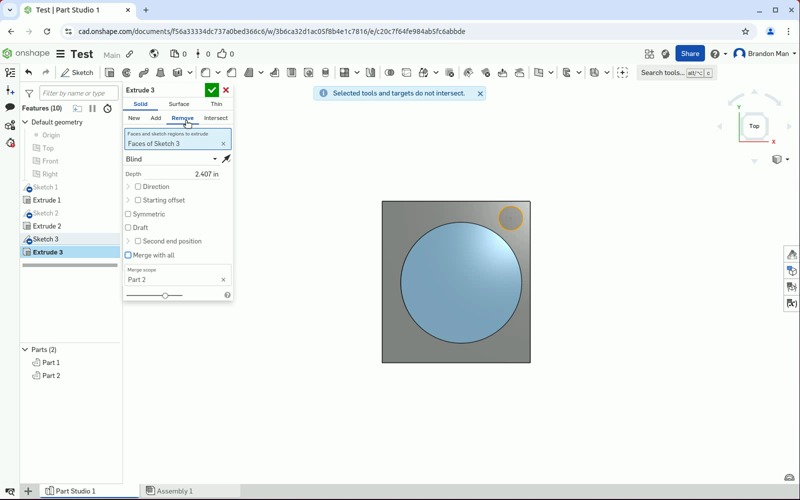
key(space)
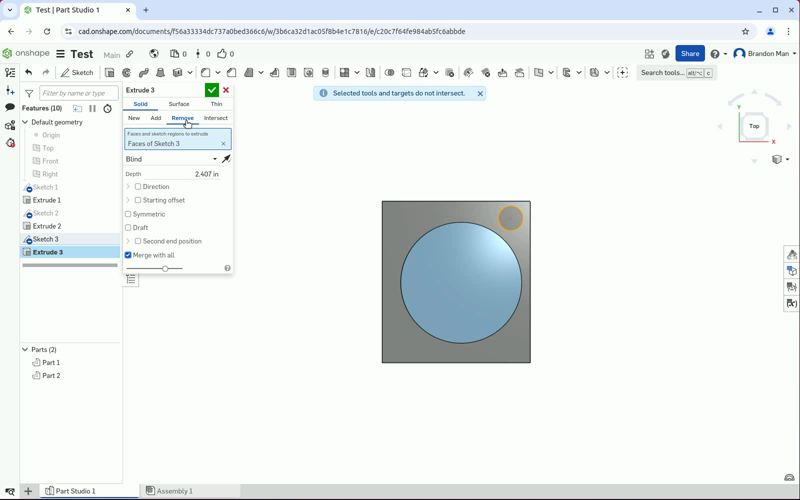
key(enter)
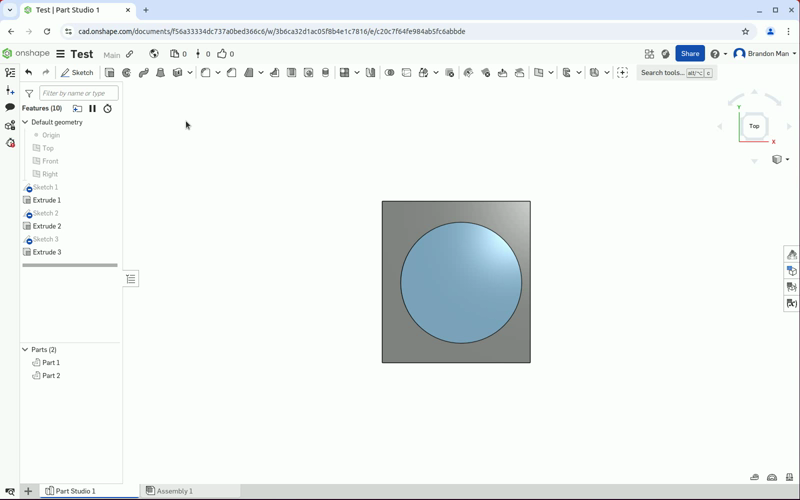
key(shift+h)
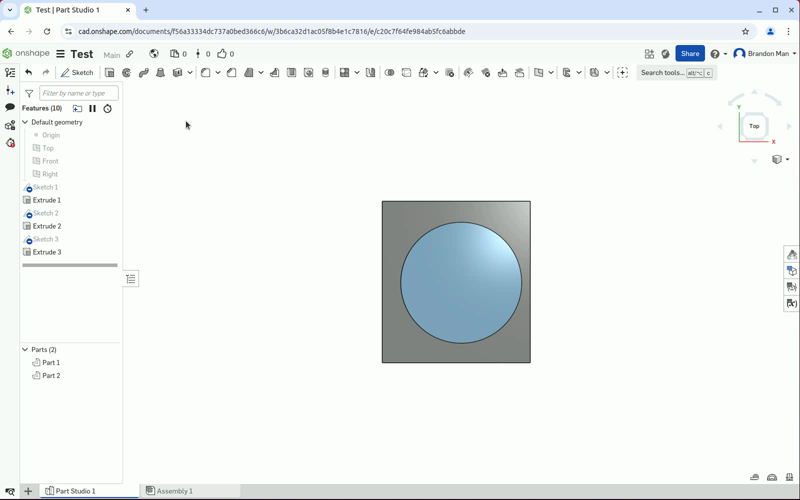
key(shift+h)
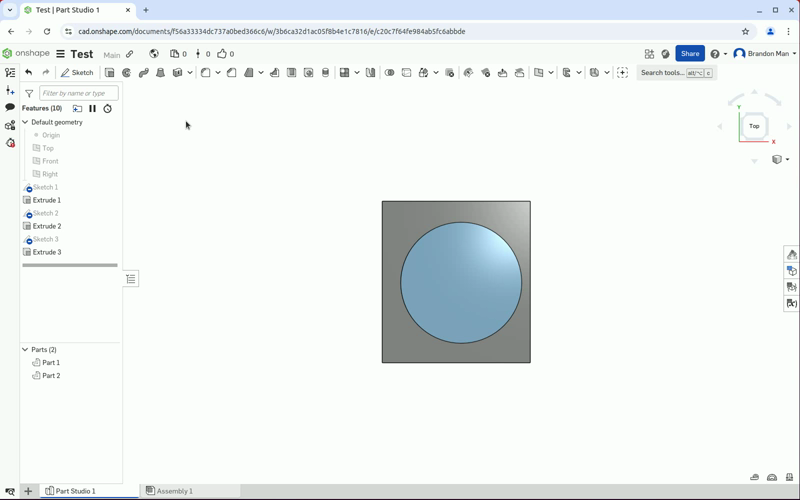
mouse_move(73, 189)
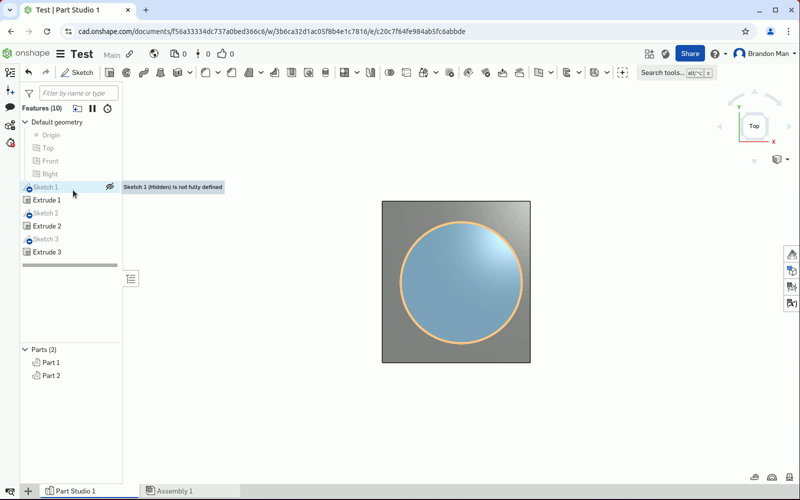
click(73, 189)
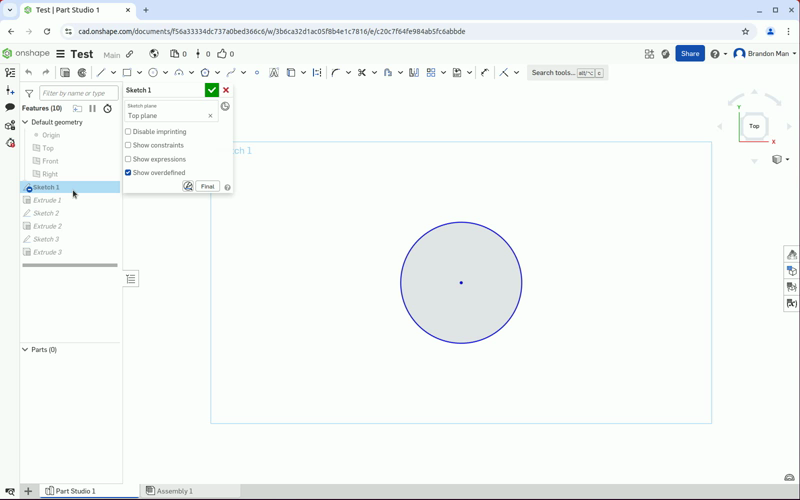
mouse_move(229, 92)
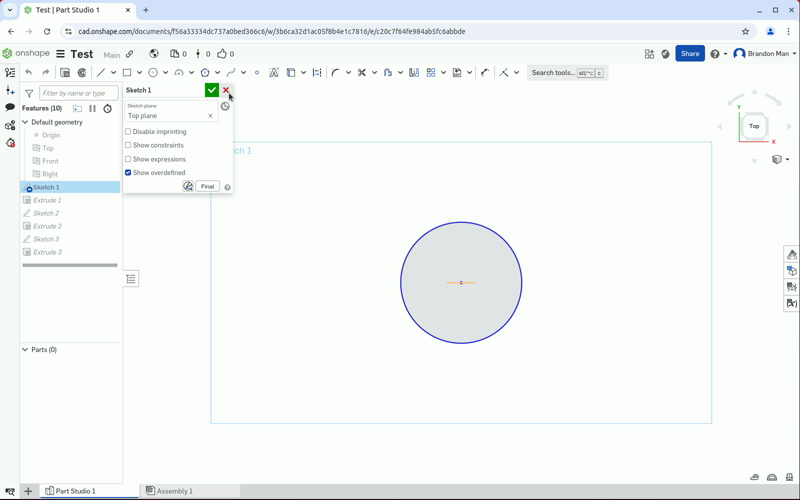
click(229, 92)
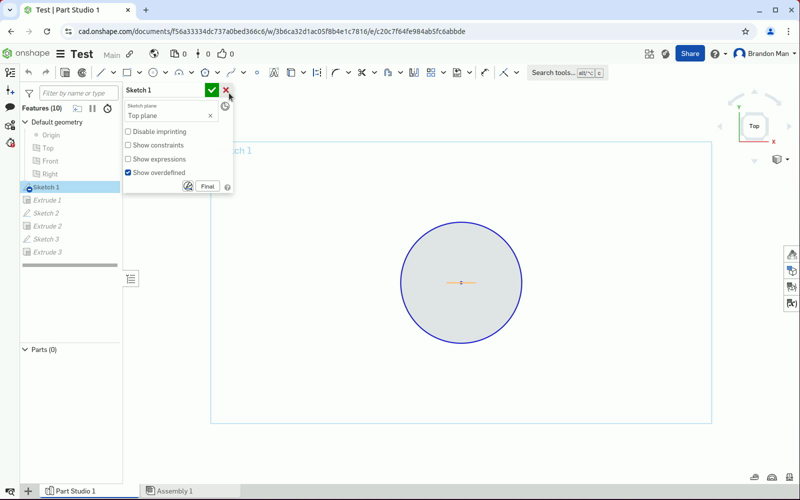
key(shift+s)
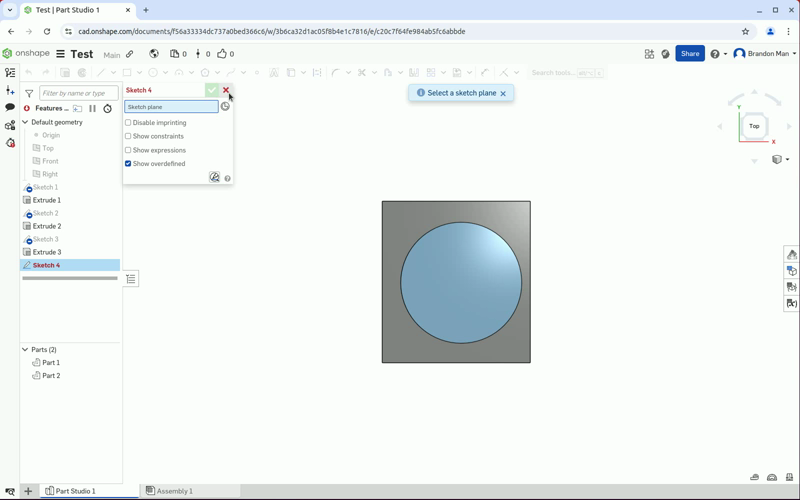
mouse_move(73, 150)
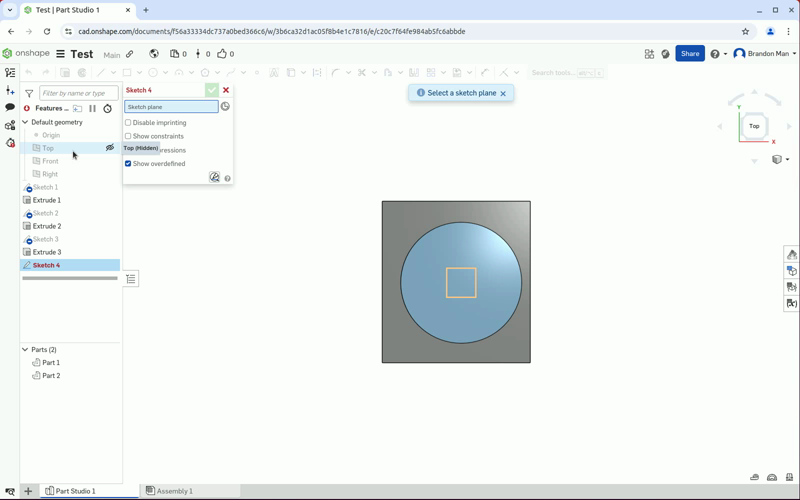
click(73, 150)
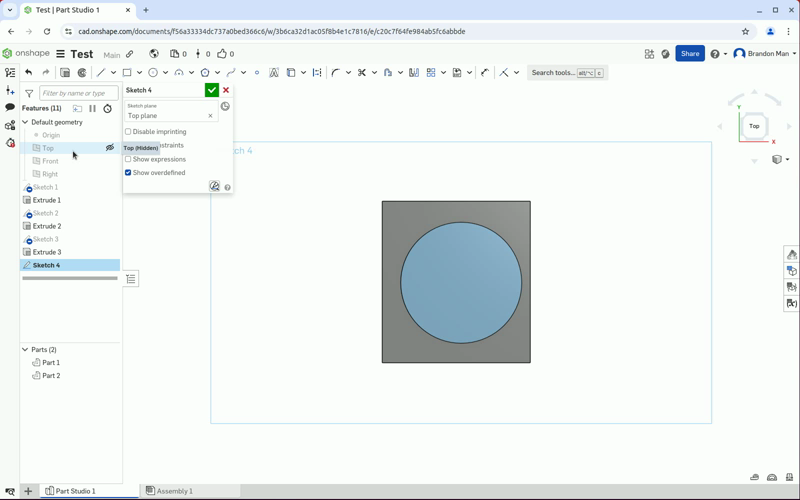
mouse_move(73, 352)
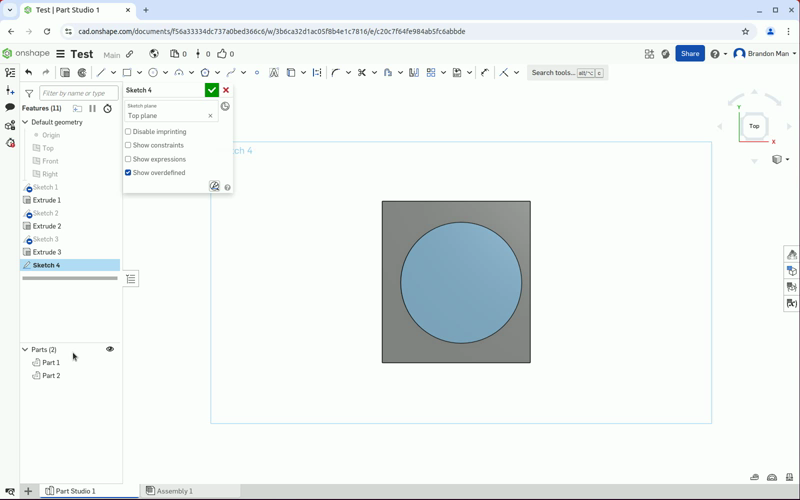
key(y)
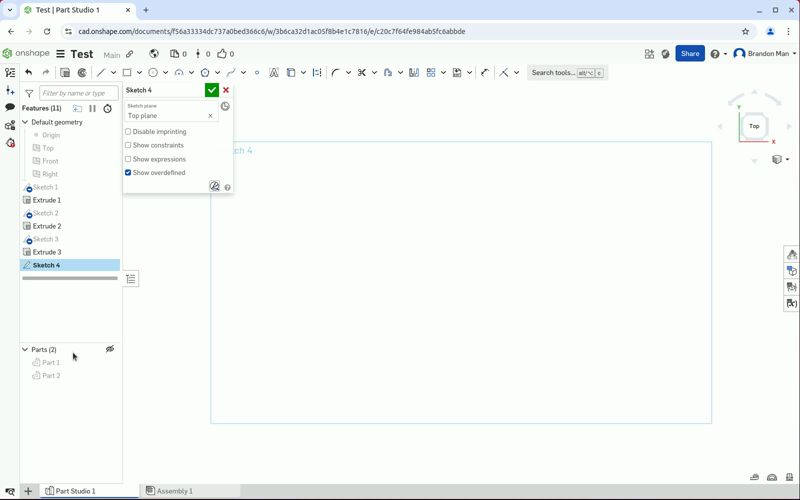
key(c)
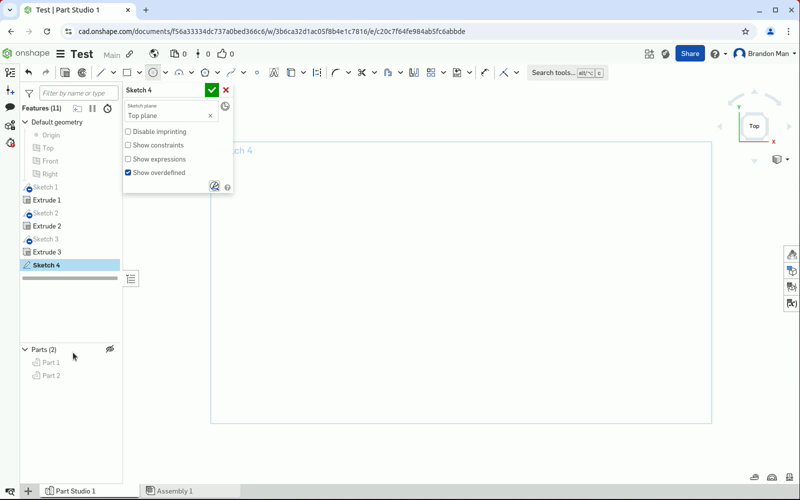
key_down(shift)
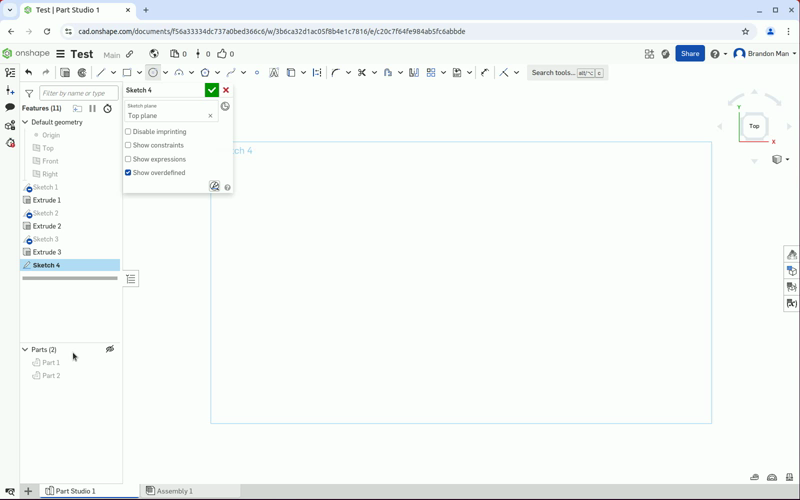
mouse_move(413, 345)
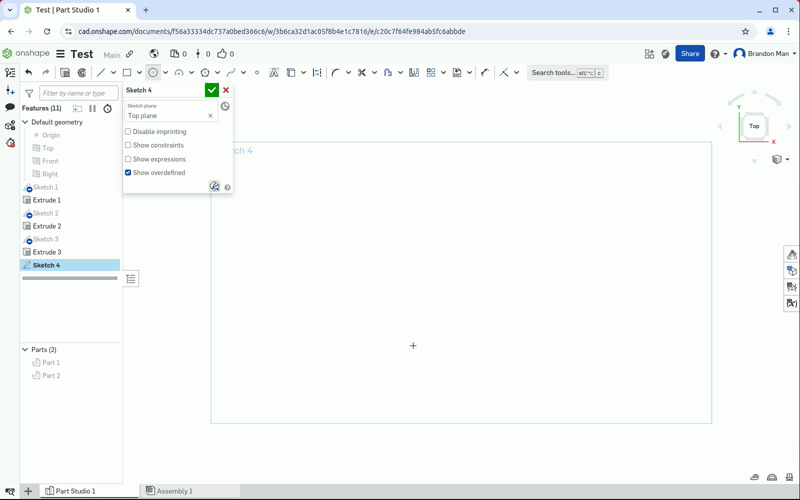
click(413, 345)
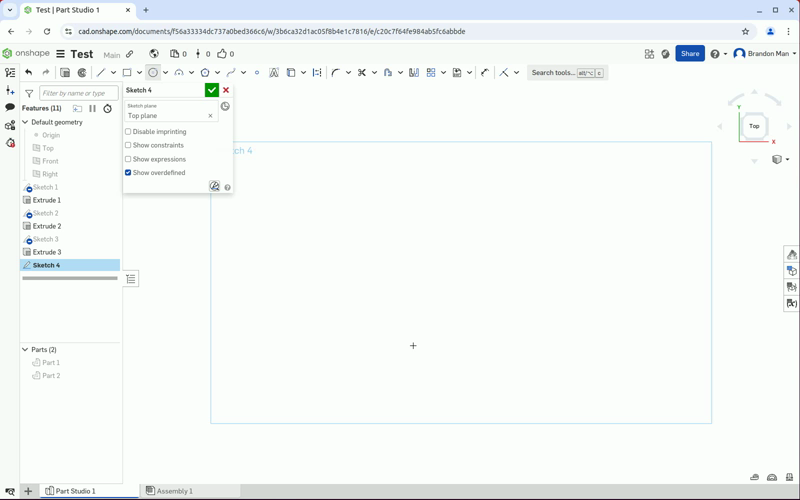
key_up(shift)
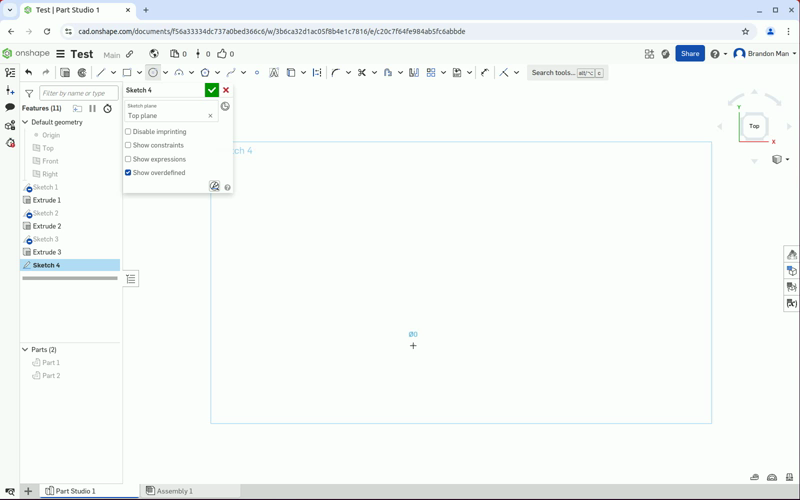
mouse_move(425, 345)
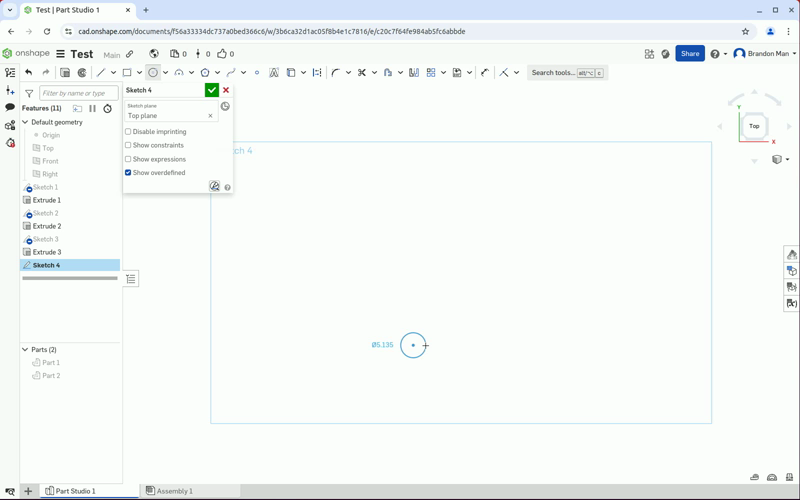
click(425, 345)
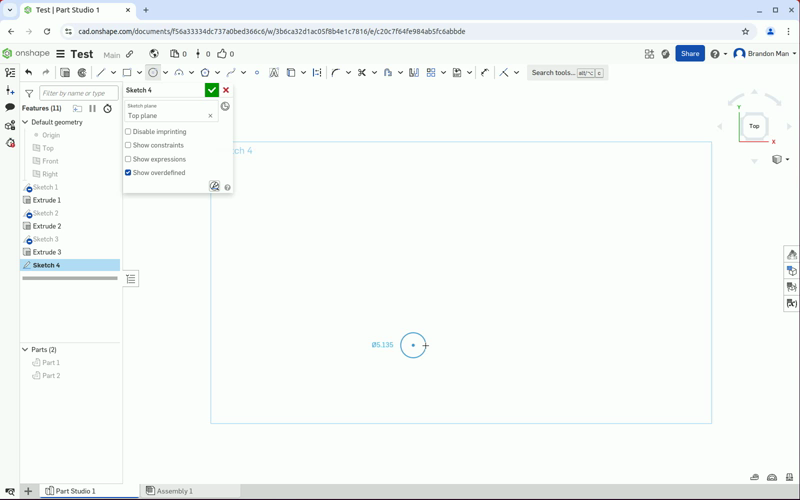
key(esc)
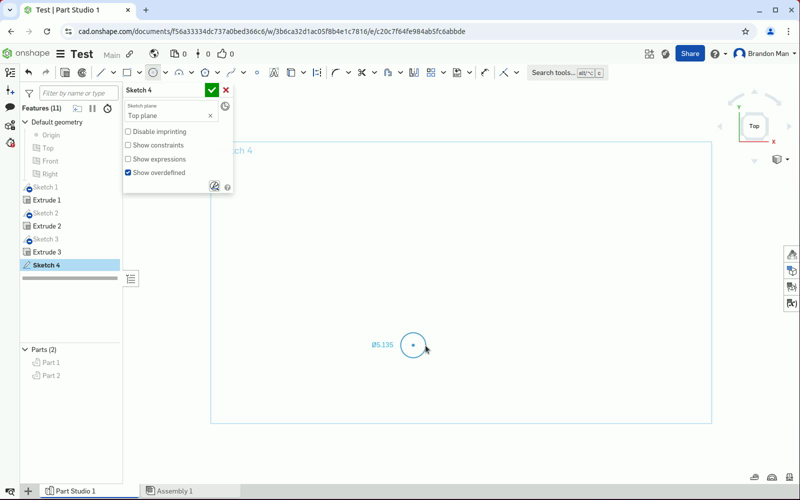
mouse_move(416, 350)
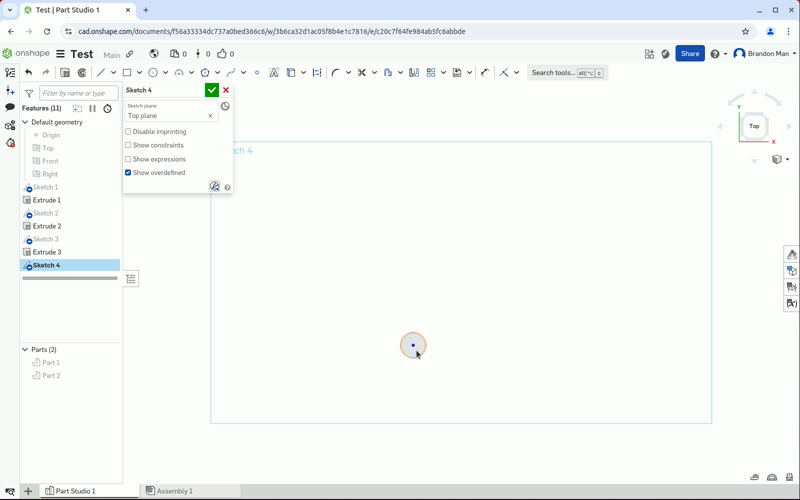
scroll(6)
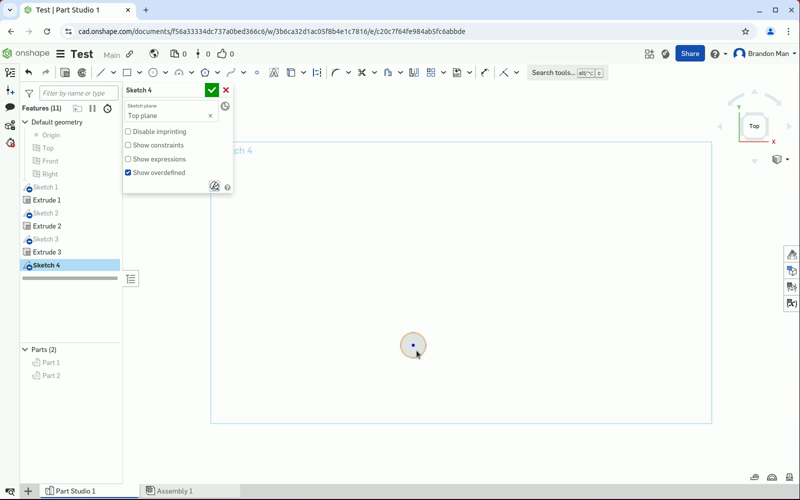
scroll(6)
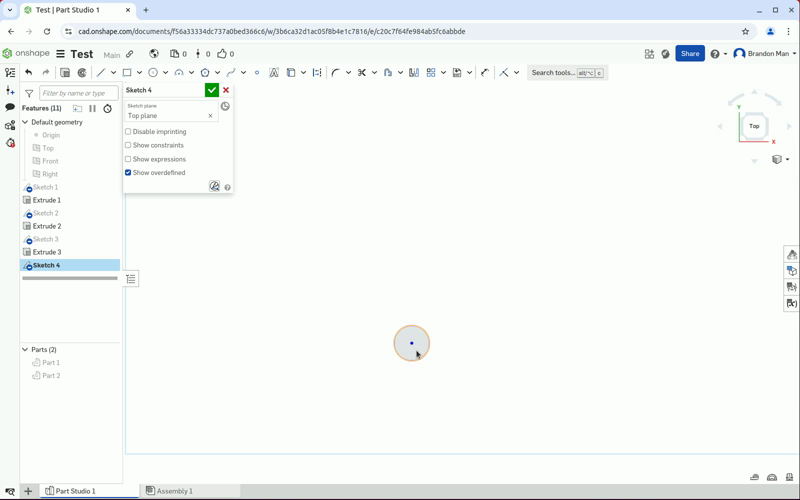
scroll(6)
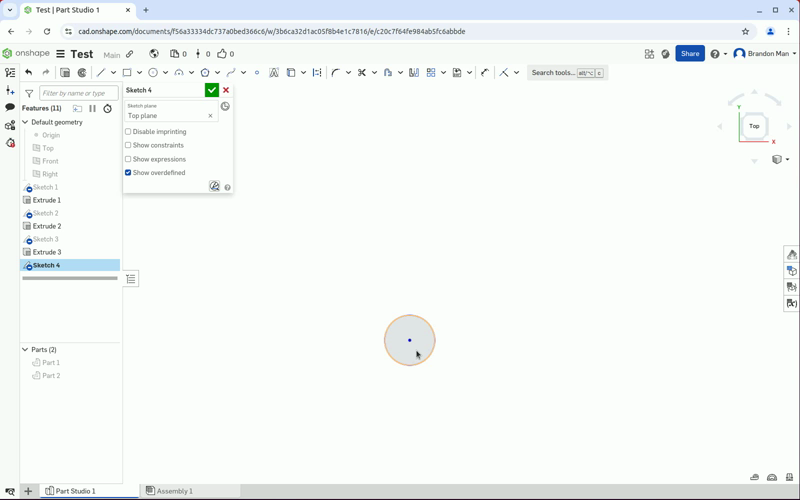
scroll(6)
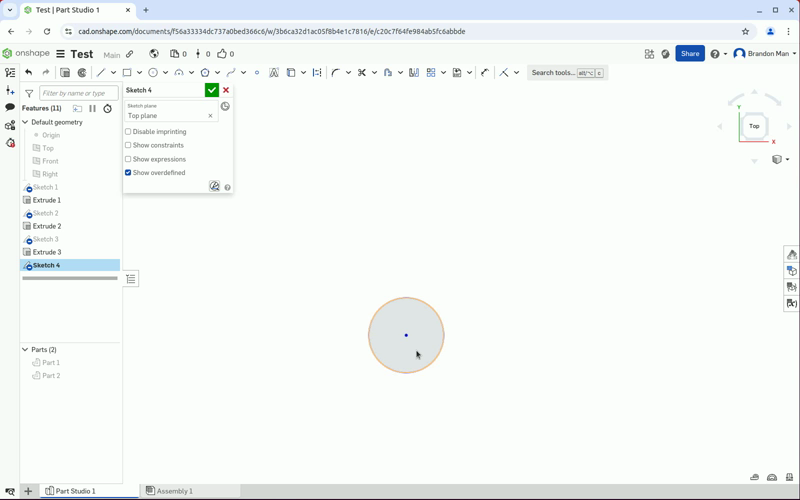
scroll(6)
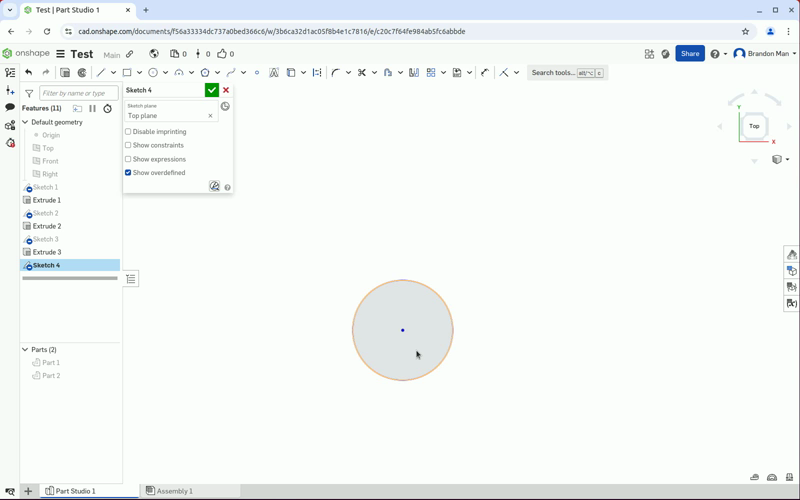
scroll(6)
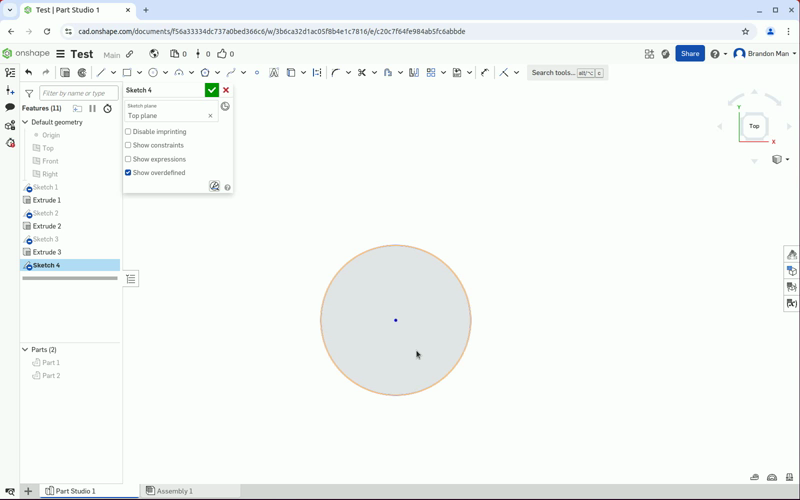
scroll(6)
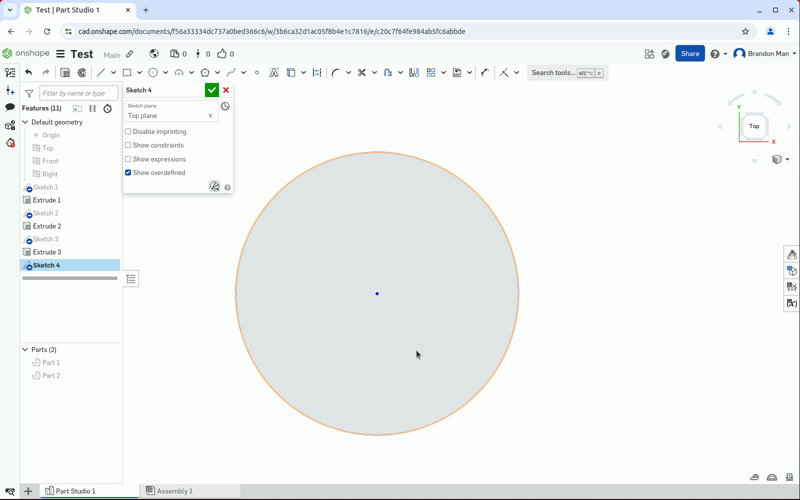
click(416, 350)
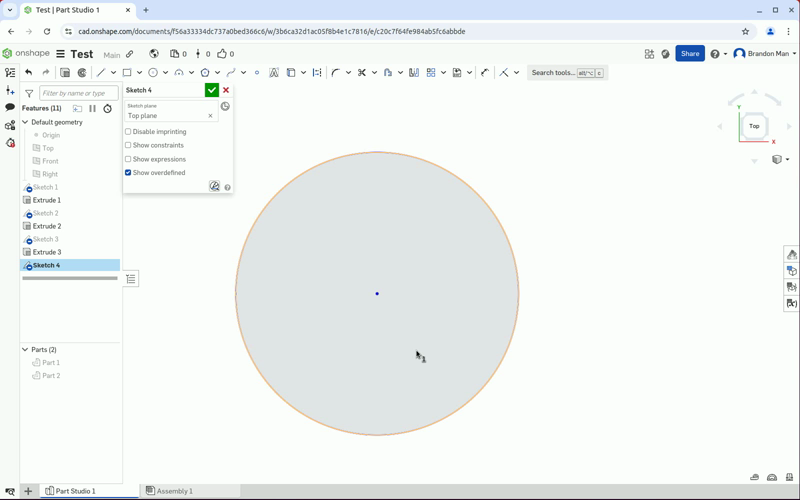
scroll(-6)
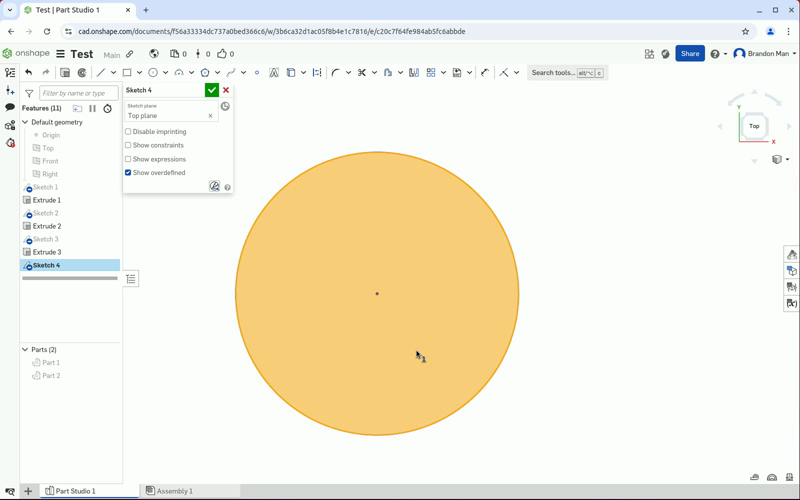
scroll(-6)
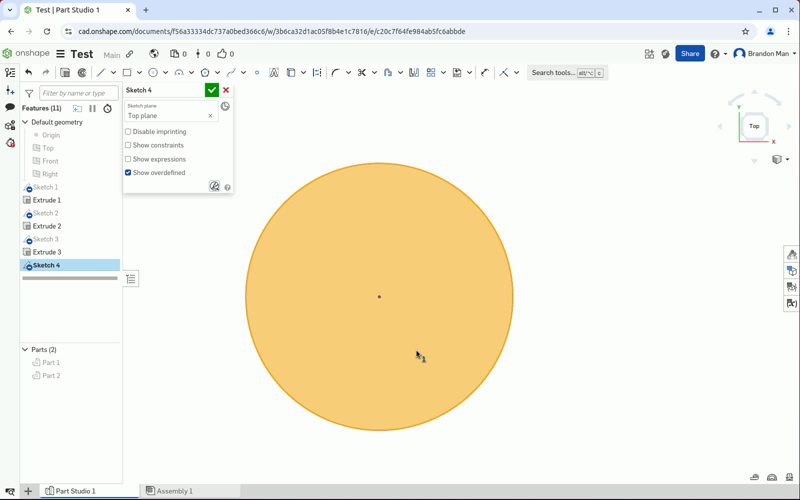
scroll(-6)
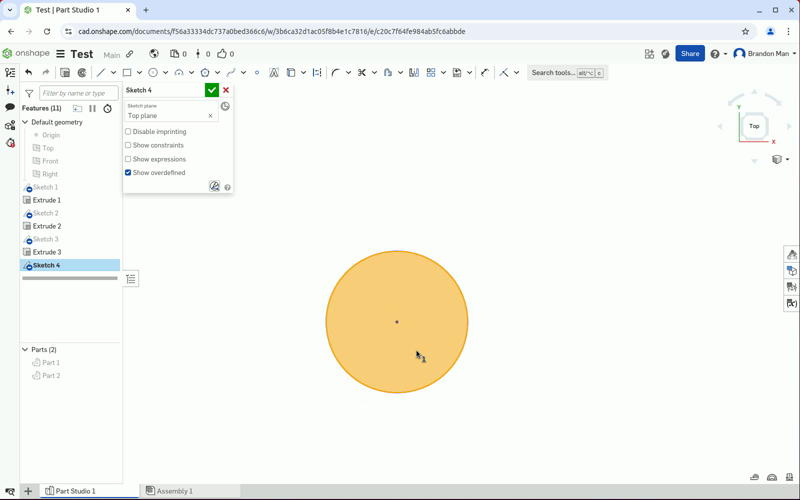
scroll(-6)
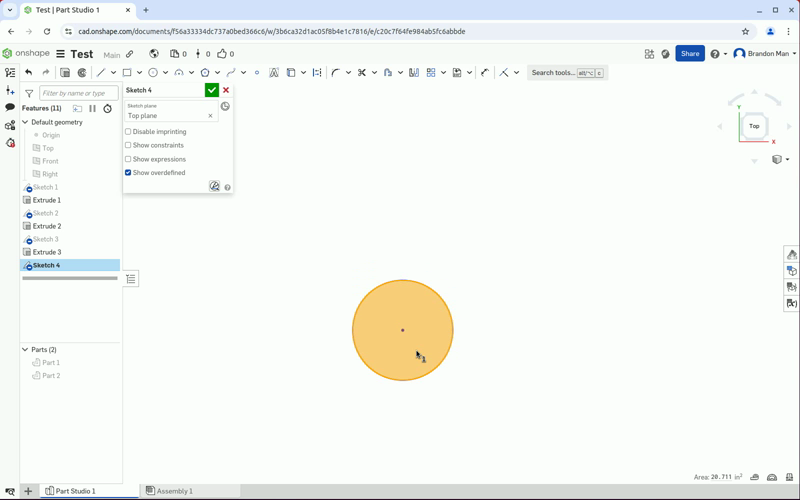
scroll(-6)
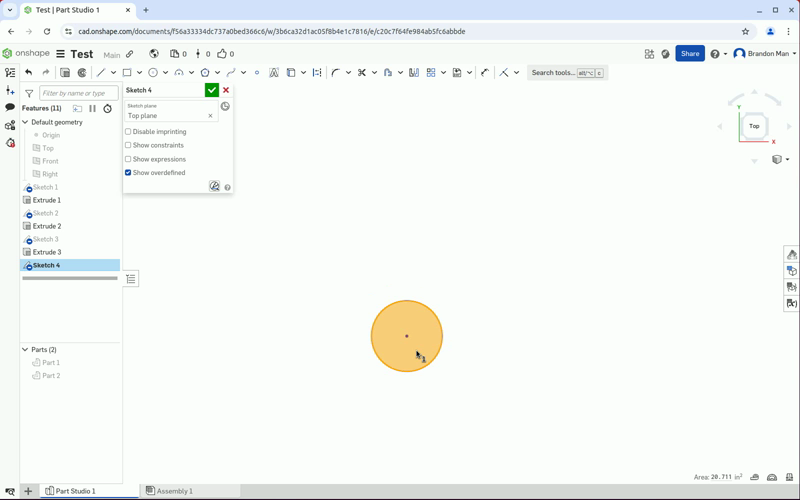
scroll(-6)
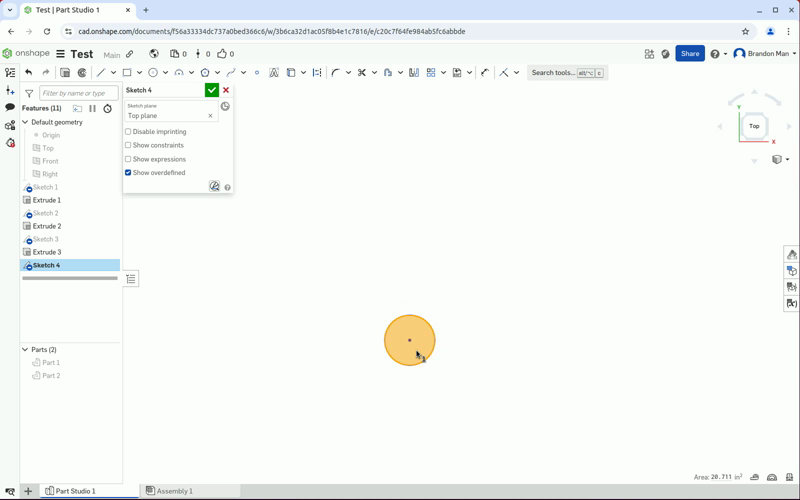
scroll(-6)
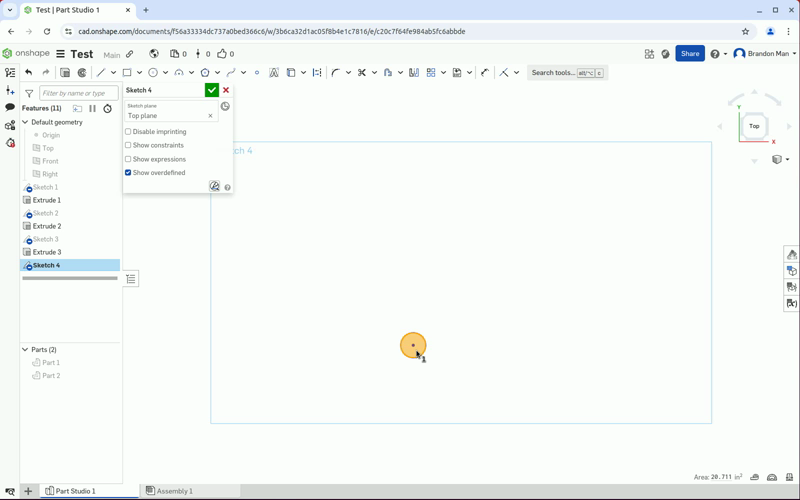
mouse_move(73, 352)
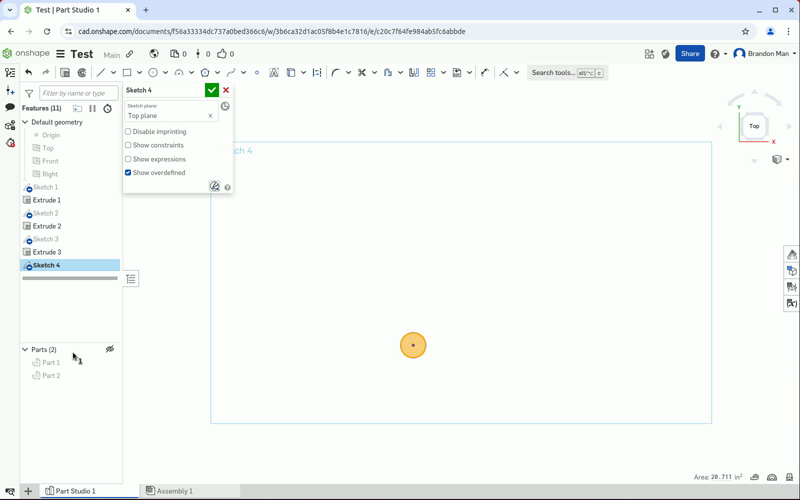
key(shift+y)
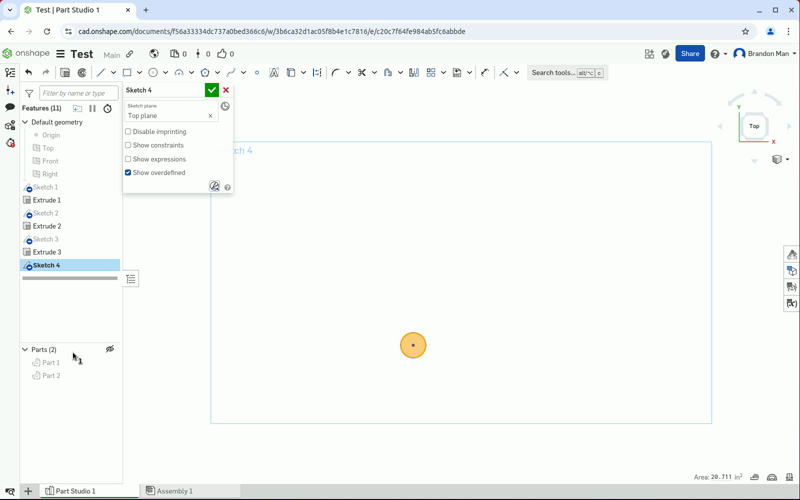
key(shift+e)
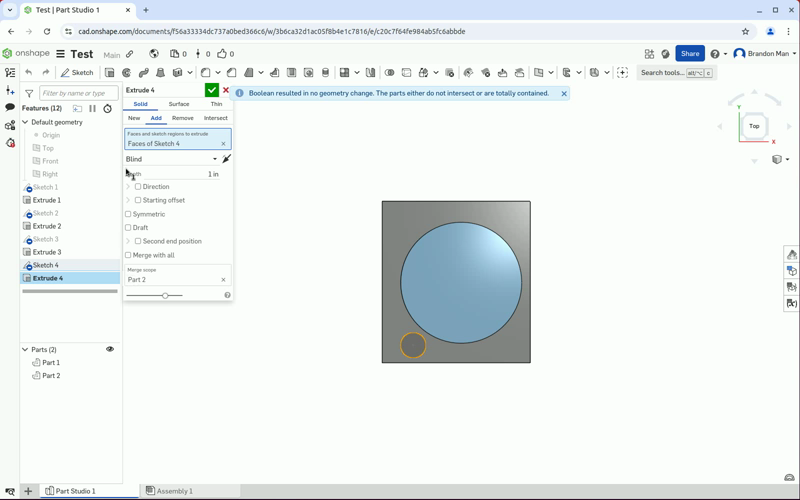
mouse_move(143, 106)
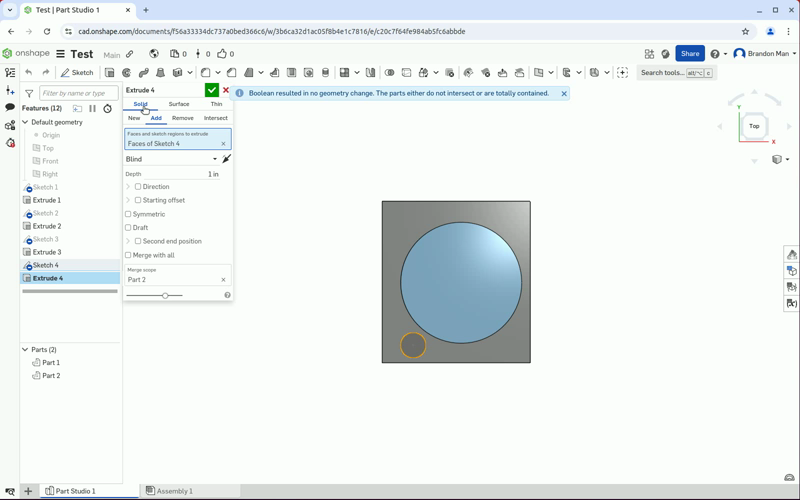
click(143, 106)
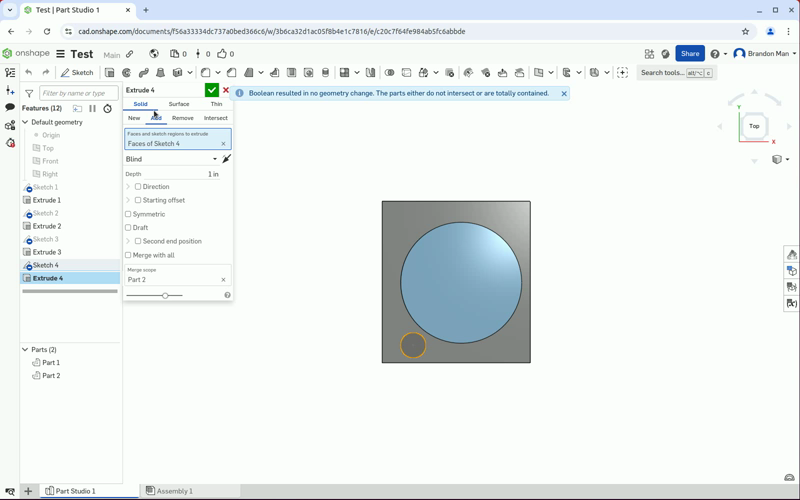
mouse_move(186, 120)
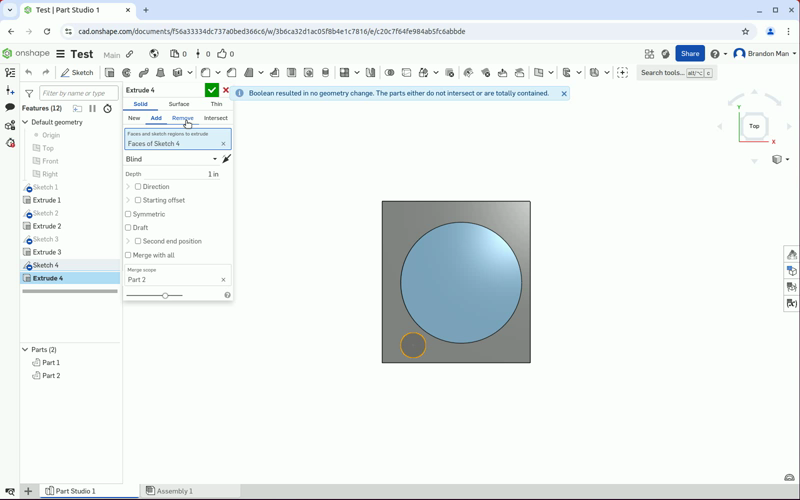
click(186, 120)
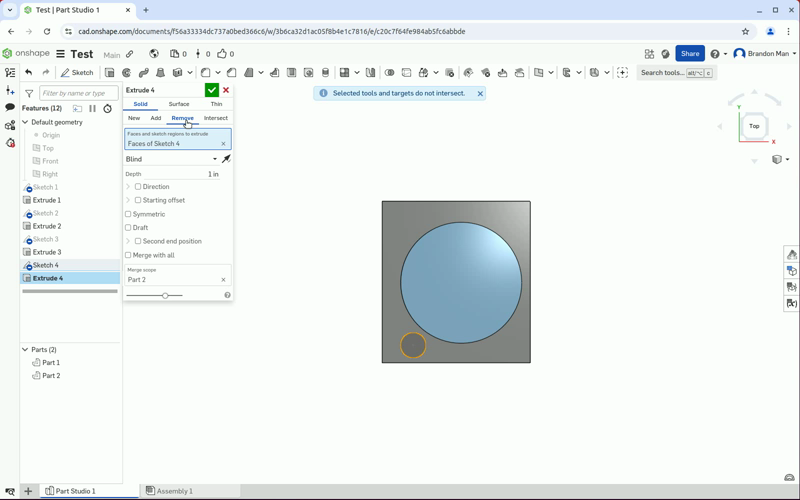
key(tab, 4)
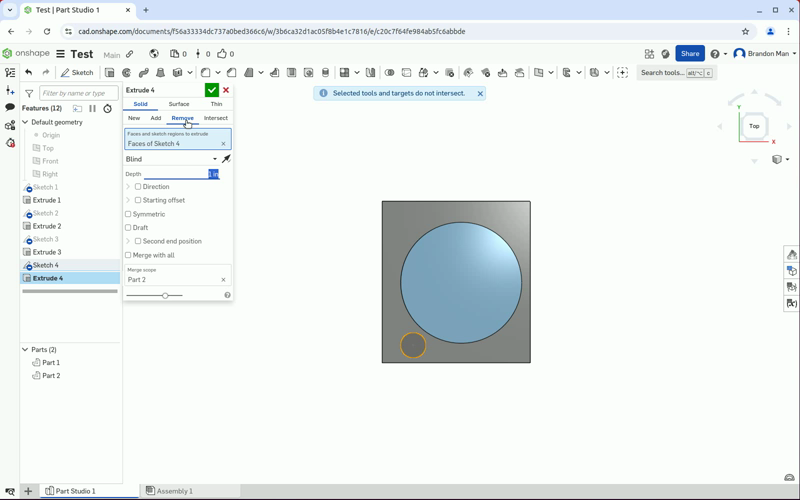
text(-4.814)
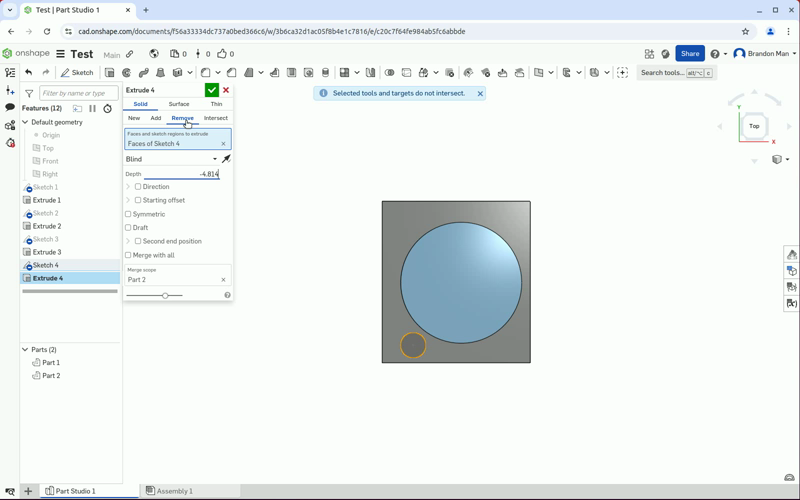
key(tab, 6)
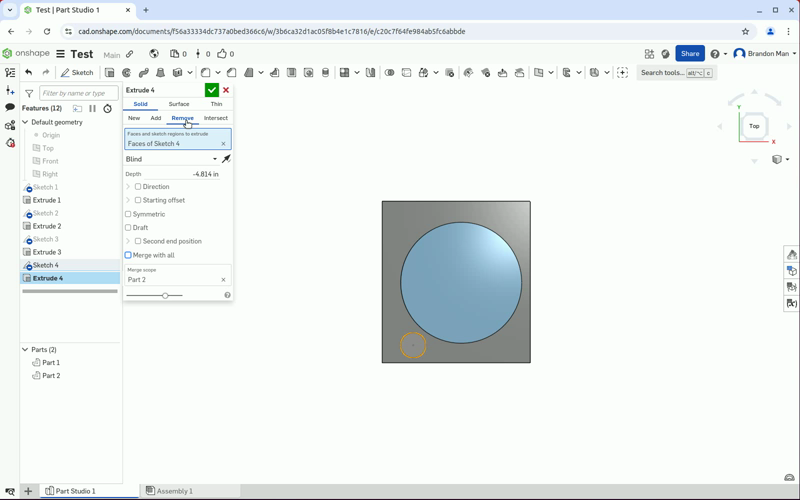
key(space)
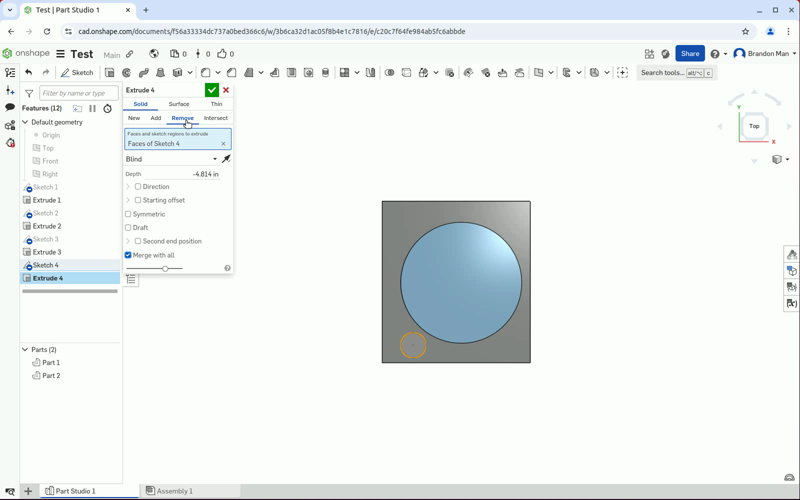
key(enter)
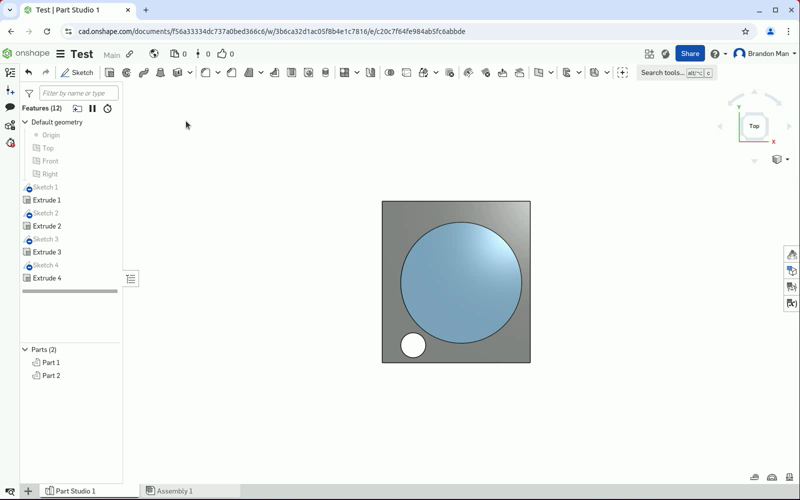
key(shift+h)
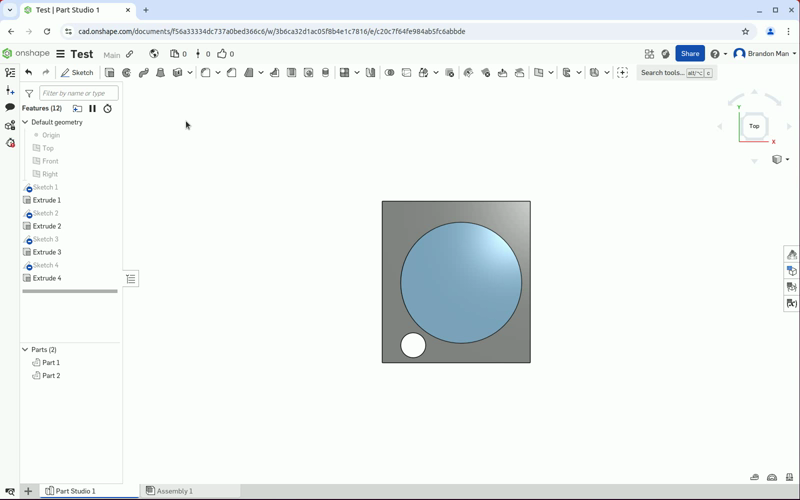
key(shift+h)
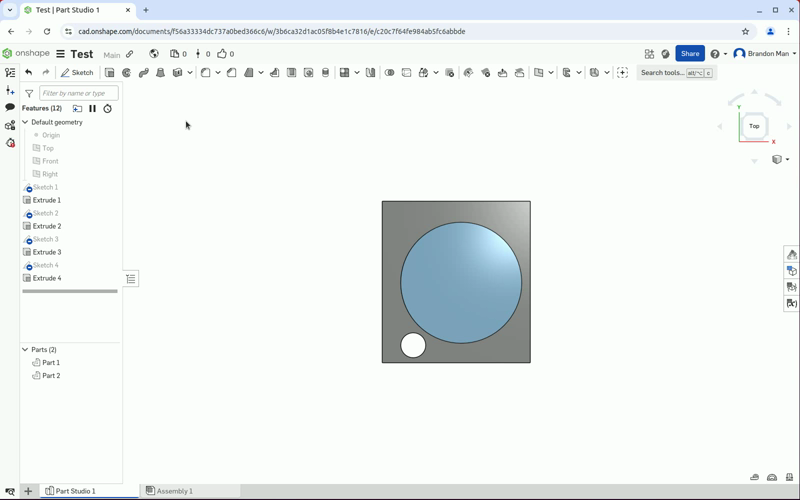
mouse_move(73, 189)
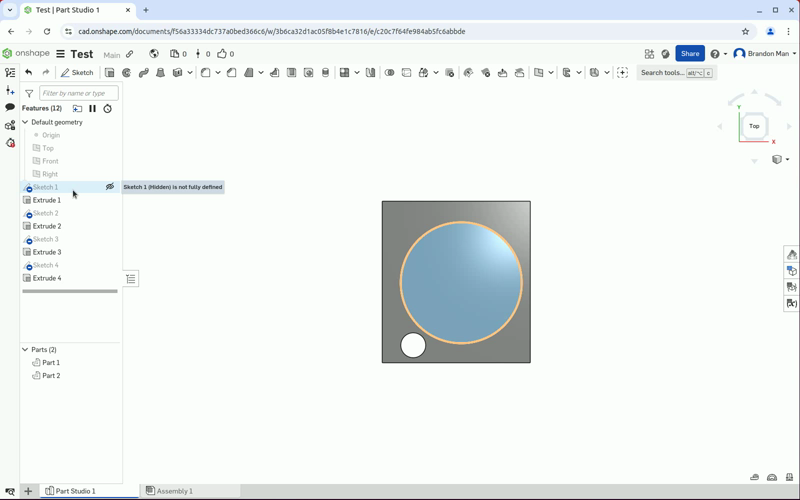
click(73, 189)
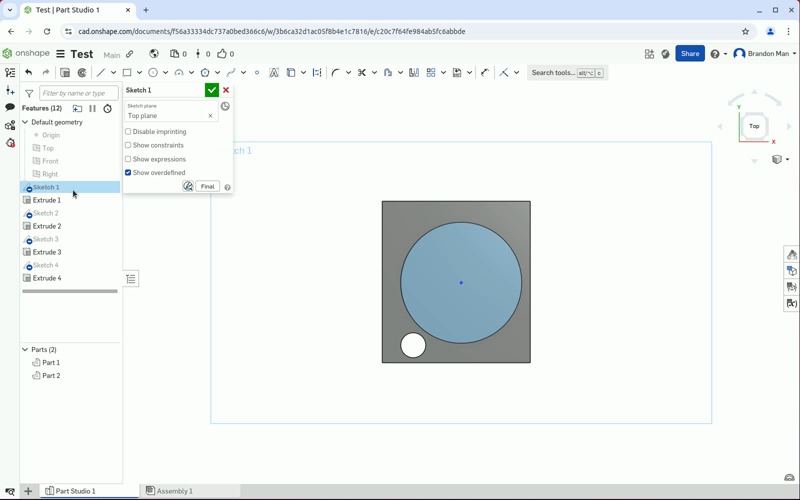
mouse_move(229, 92)
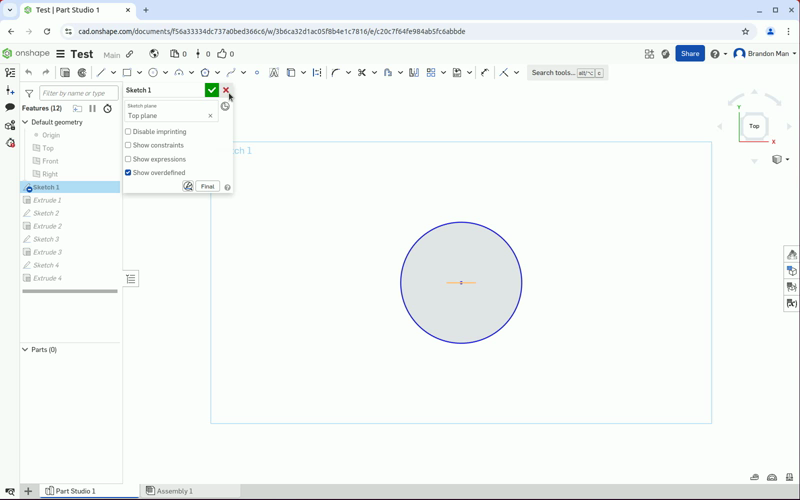
click(229, 92)
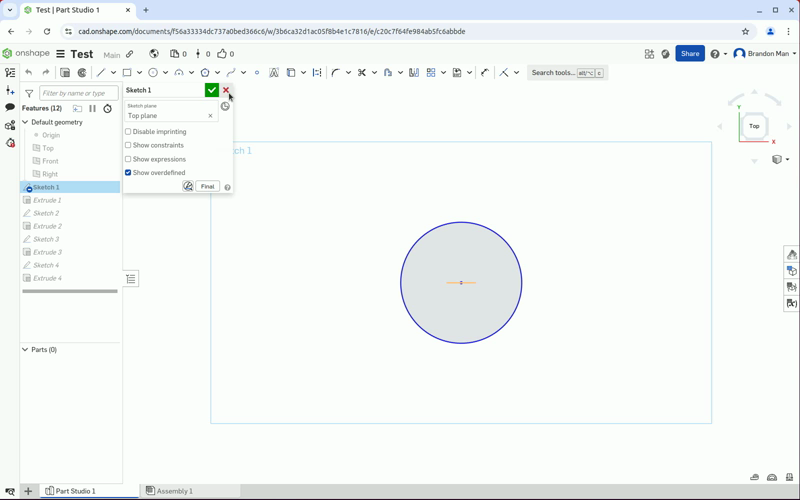
key(shift+s)
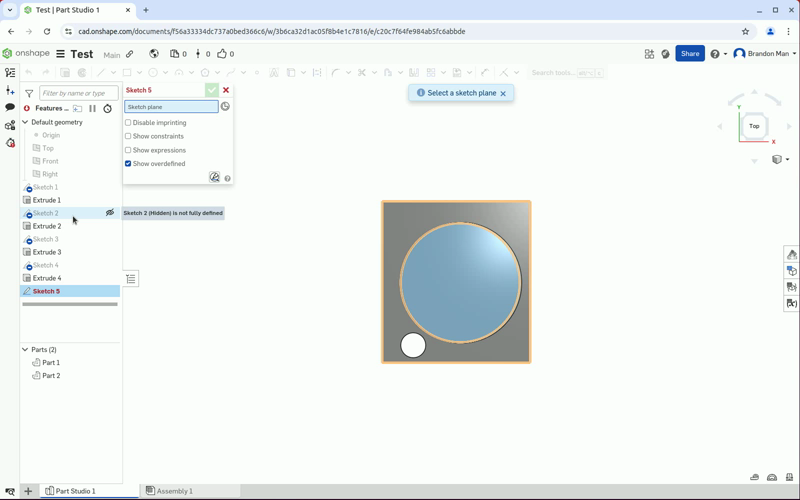
scroll(3)
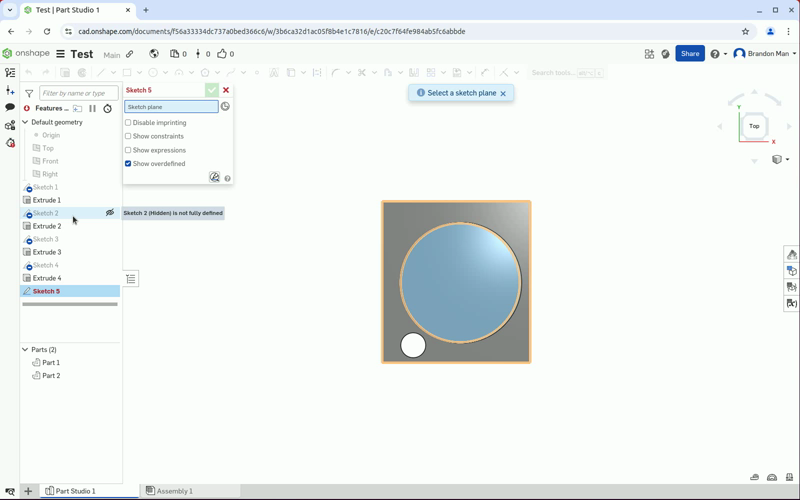
mouse_move(73, 150)
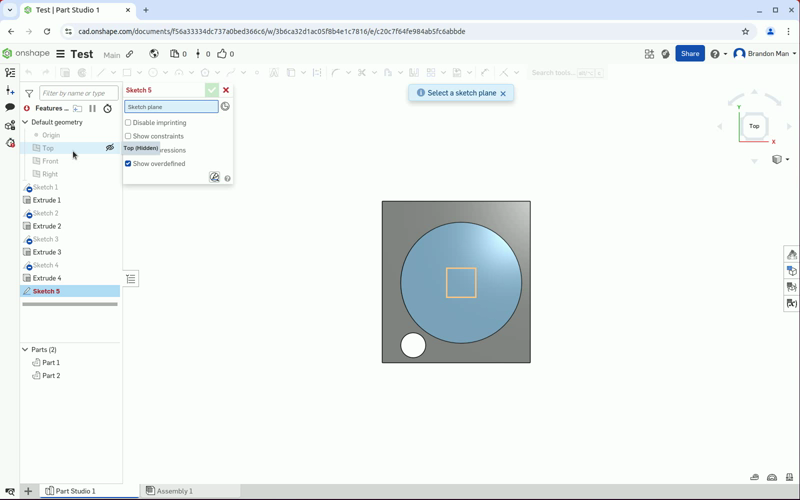
click(73, 150)
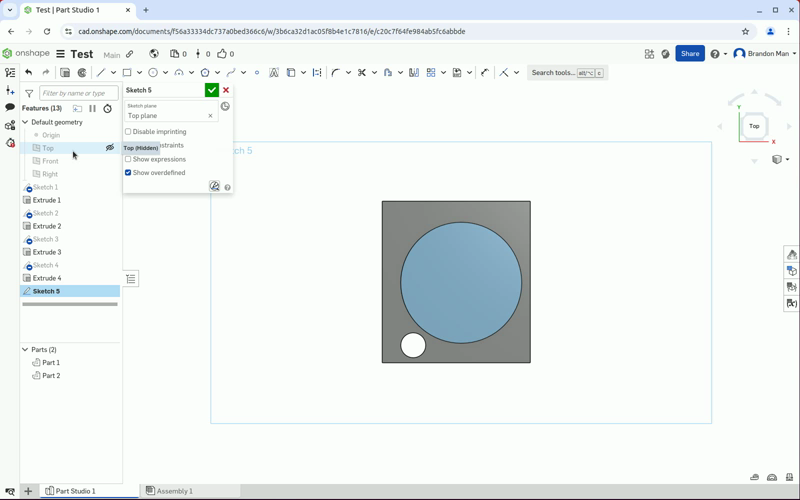
mouse_move(73, 352)
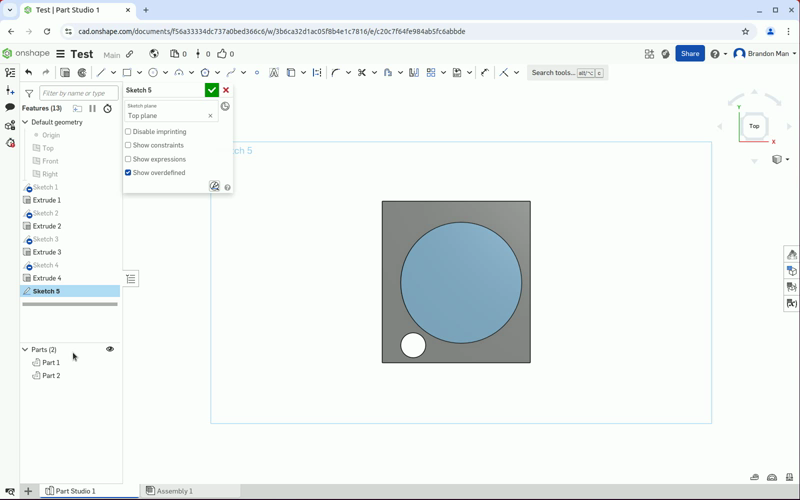
key(y)
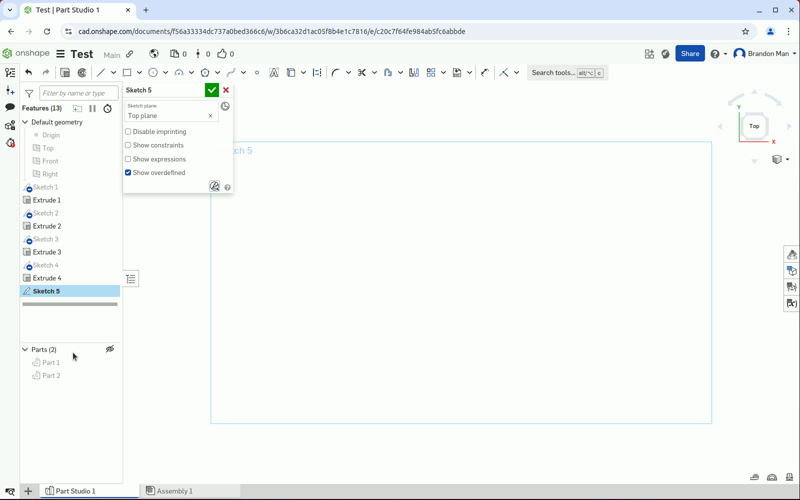
key(c)
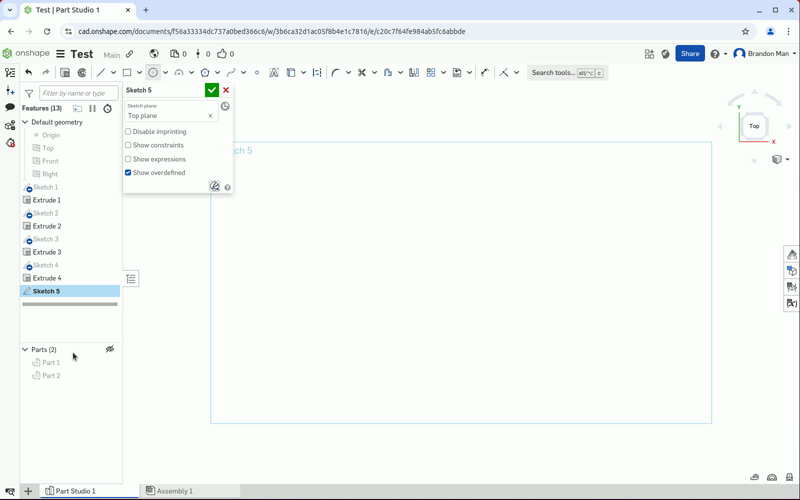
key_down(shift)
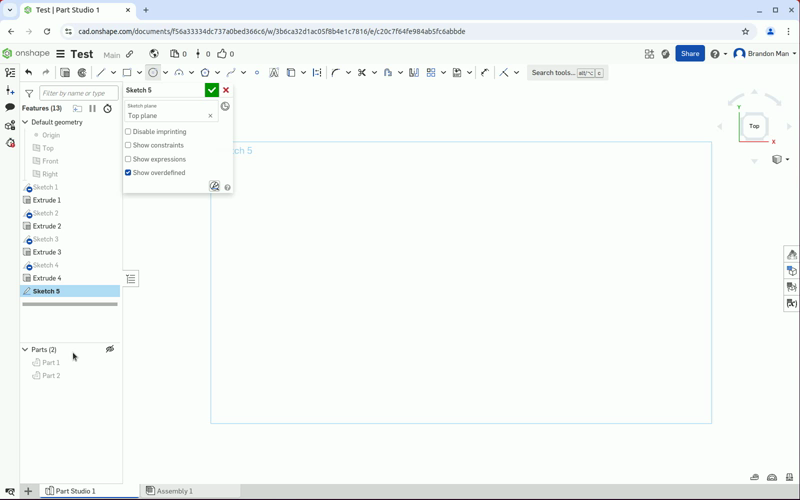
mouse_move(510, 218)
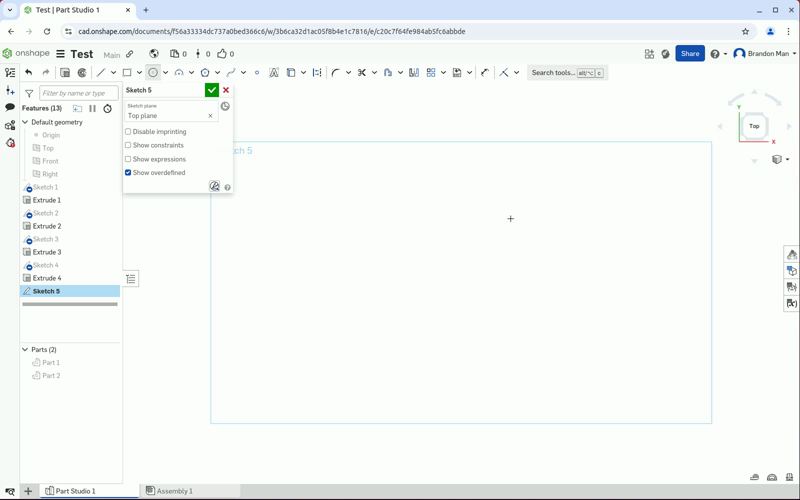
click(510, 218)
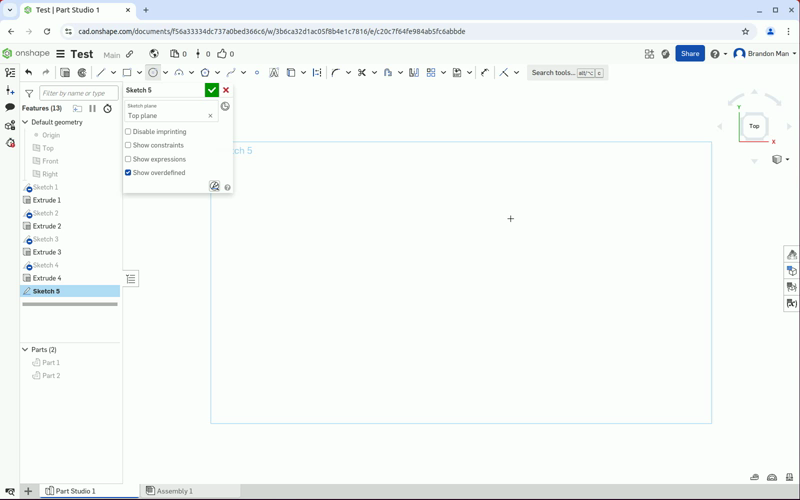
key_up(shift)
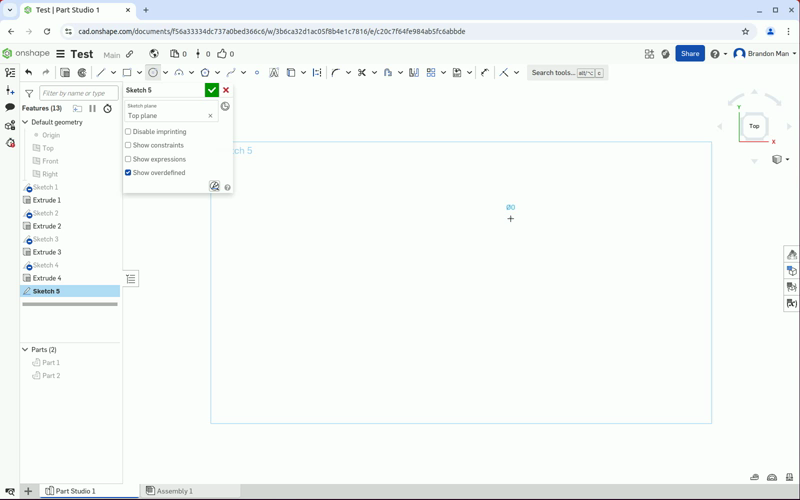
mouse_move(522, 218)
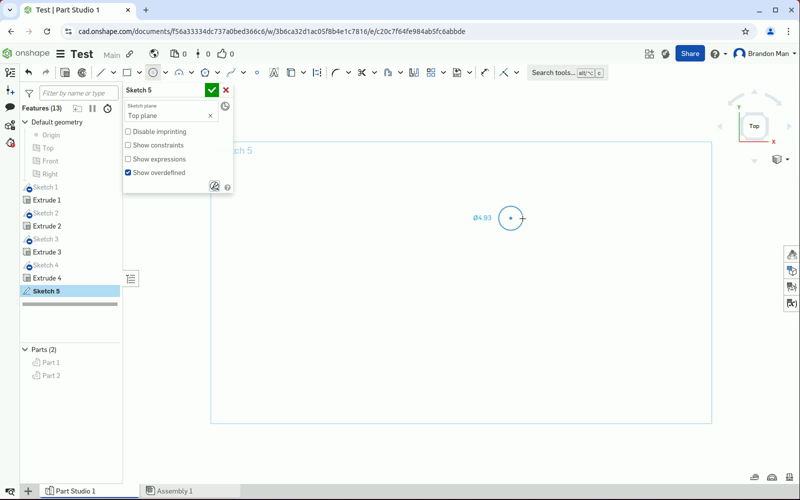
click(522, 218)
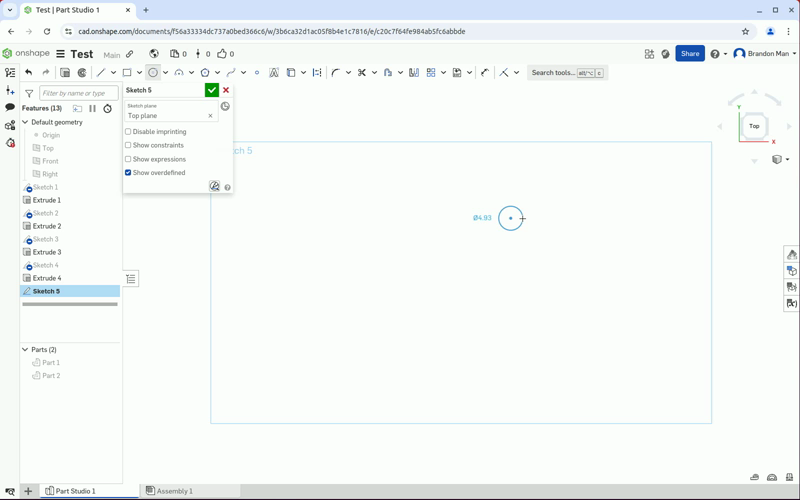
key(esc)
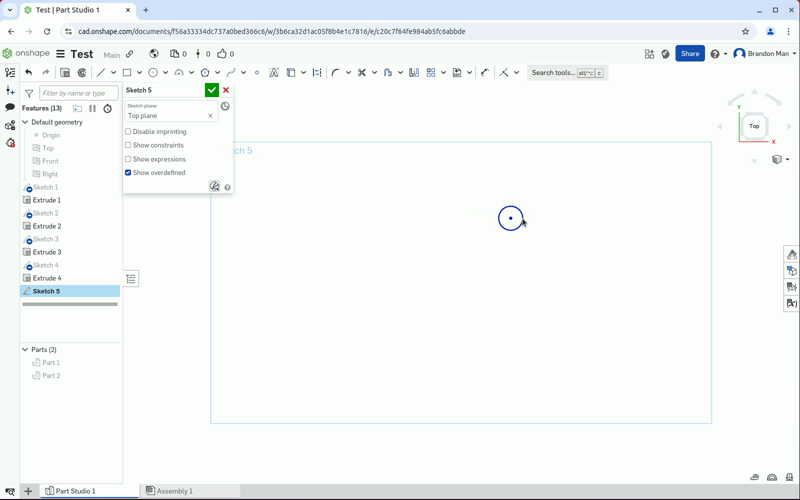
mouse_move(501, 221)
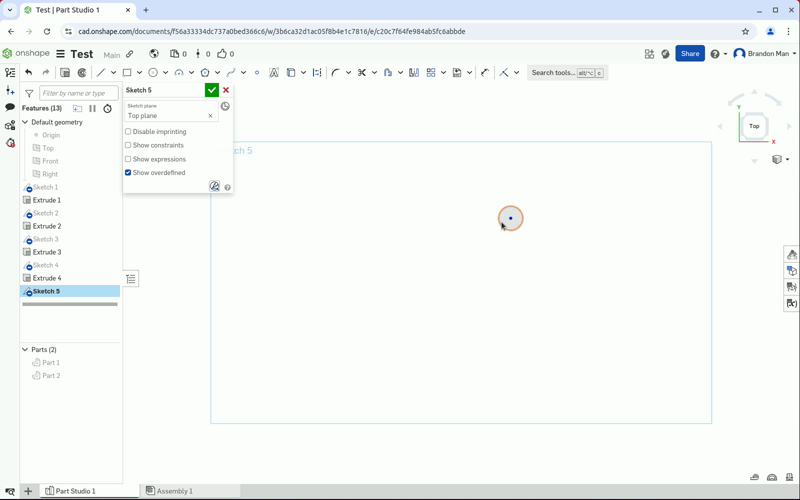
scroll(6)
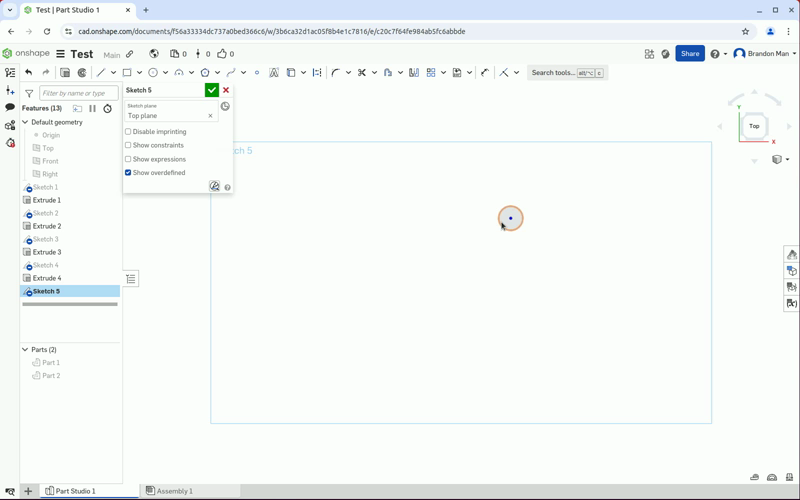
scroll(6)
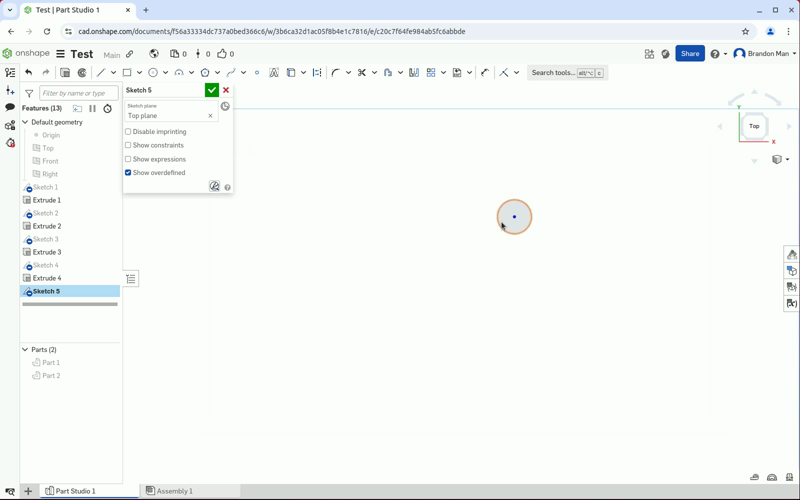
scroll(6)
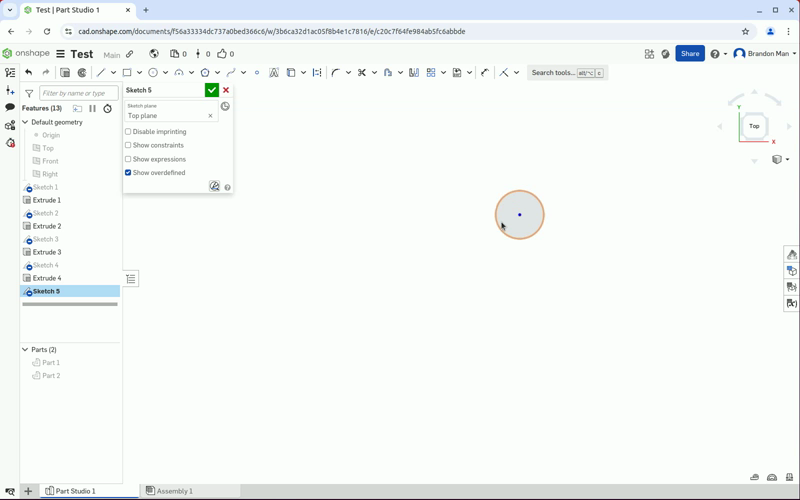
scroll(6)
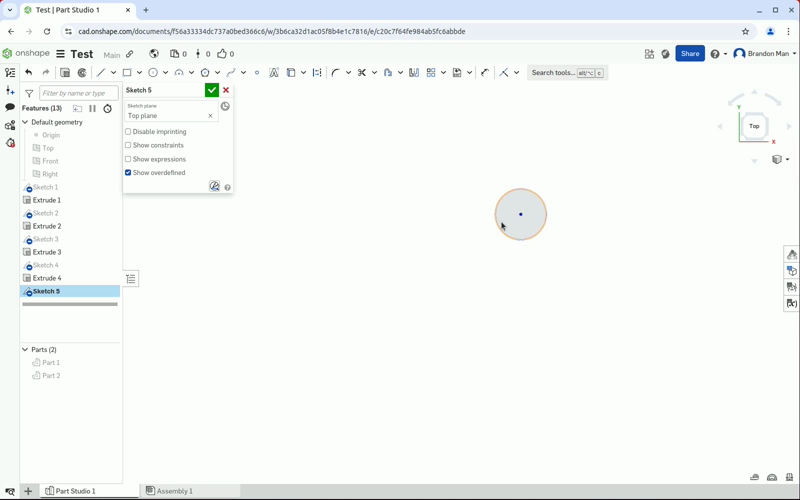
scroll(6)
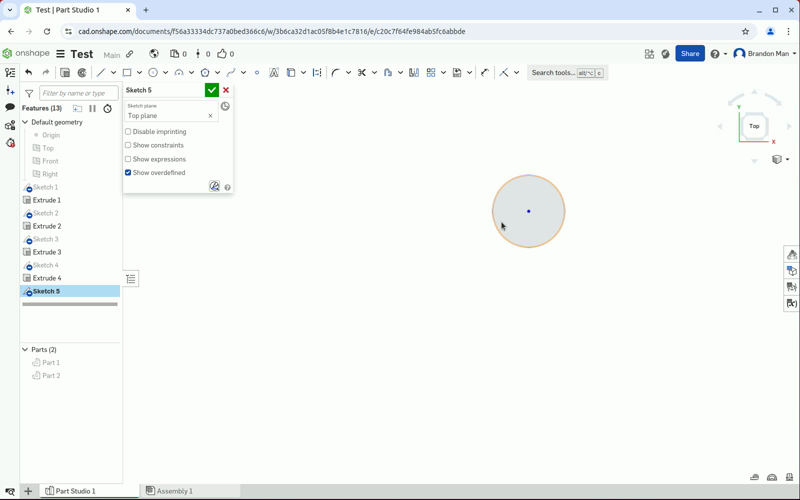
scroll(6)
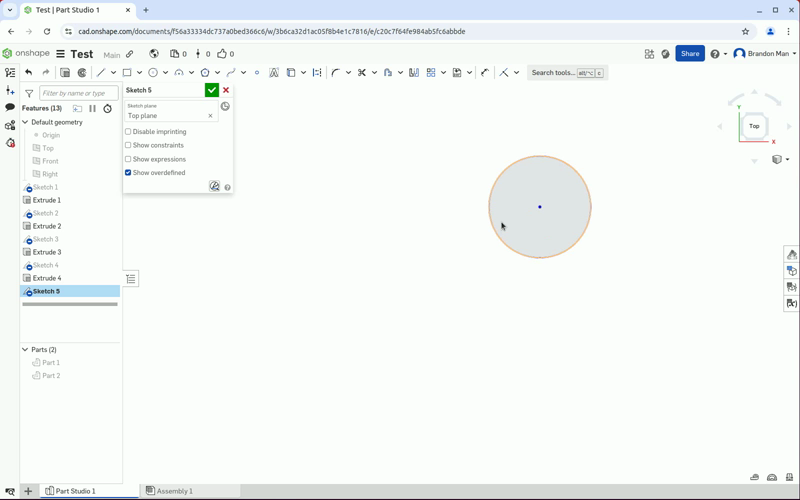
scroll(6)
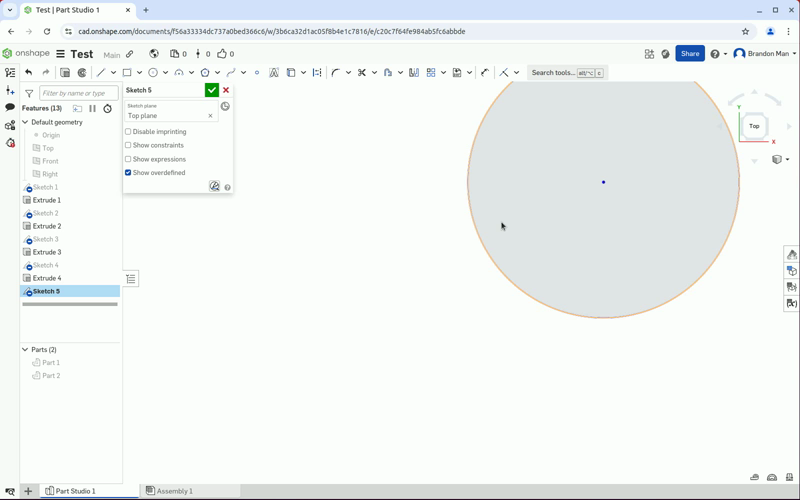
click(501, 221)
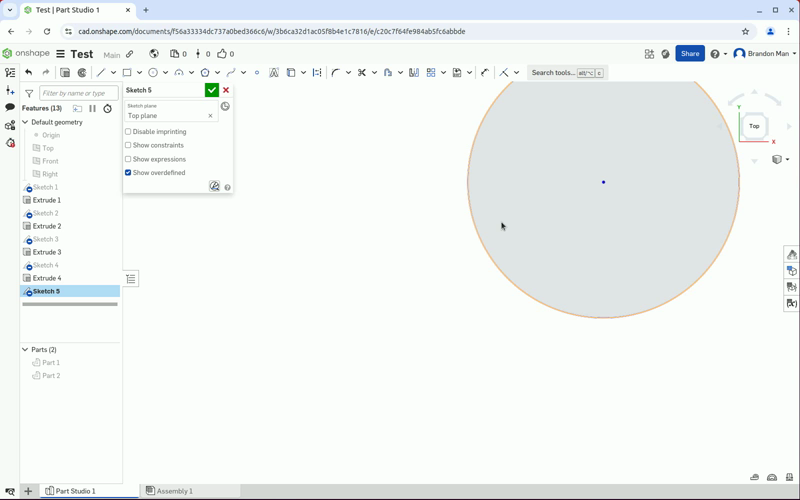
scroll(-6)
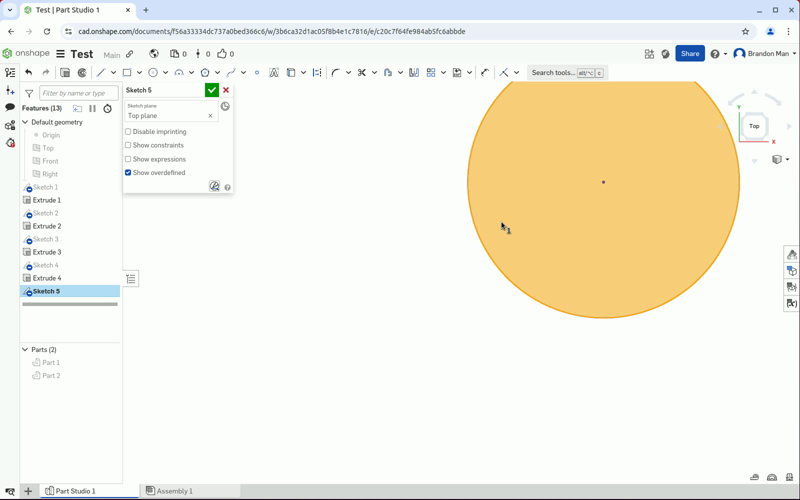
scroll(-6)
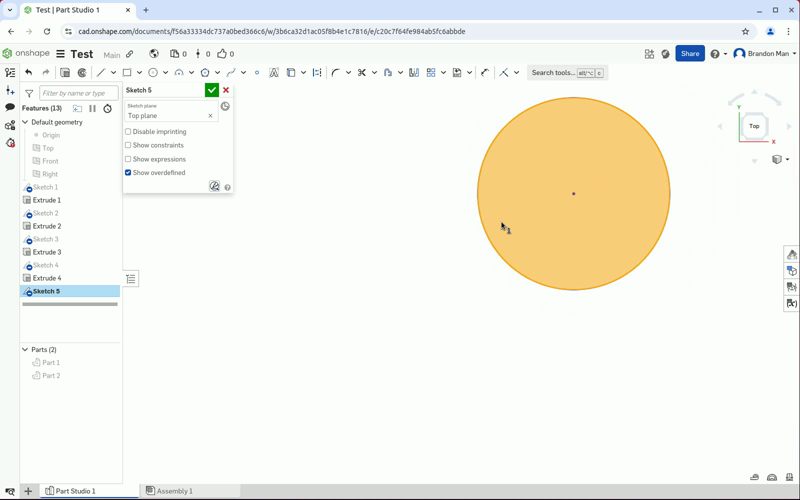
scroll(-6)
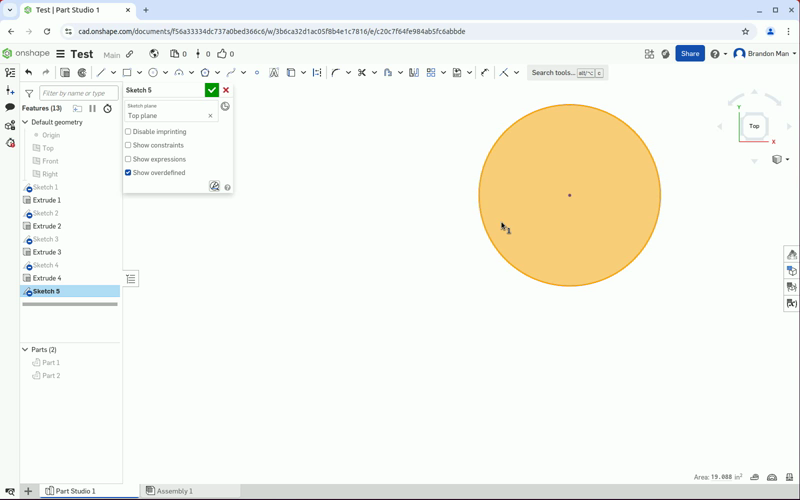
scroll(-6)
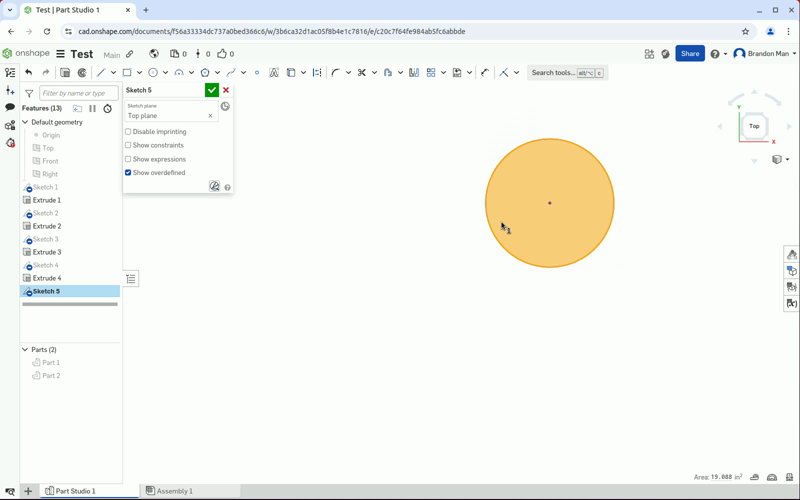
scroll(-6)
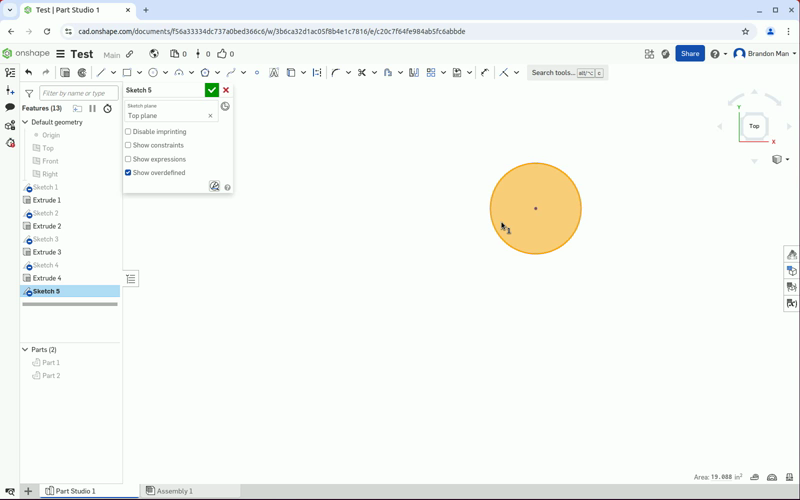
scroll(-6)
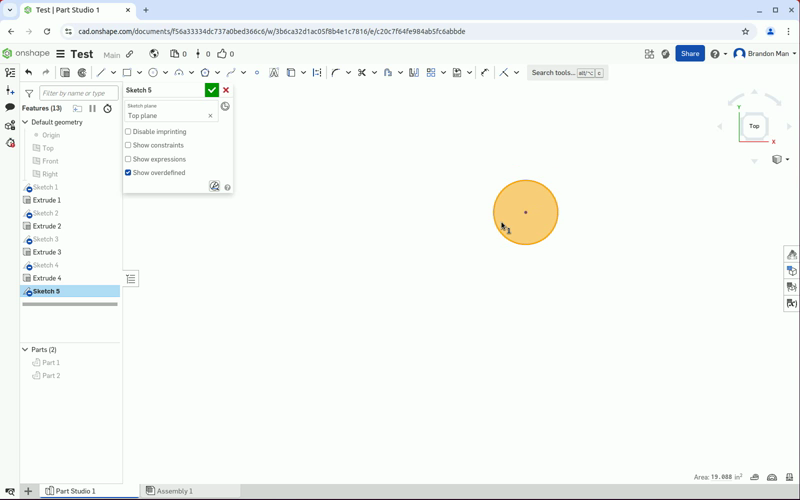
scroll(-6)
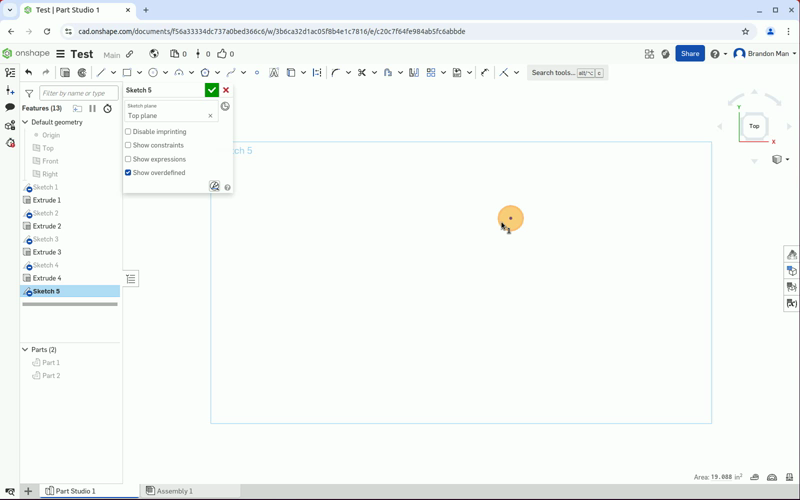
mouse_move(73, 352)
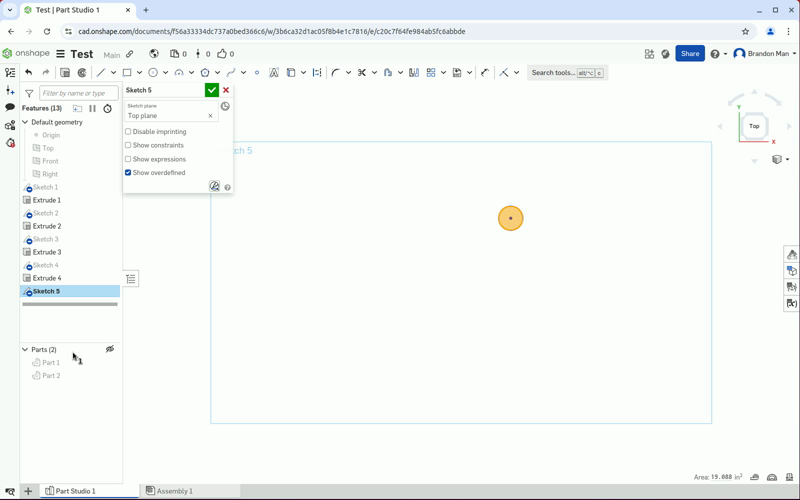
key(shift+y)
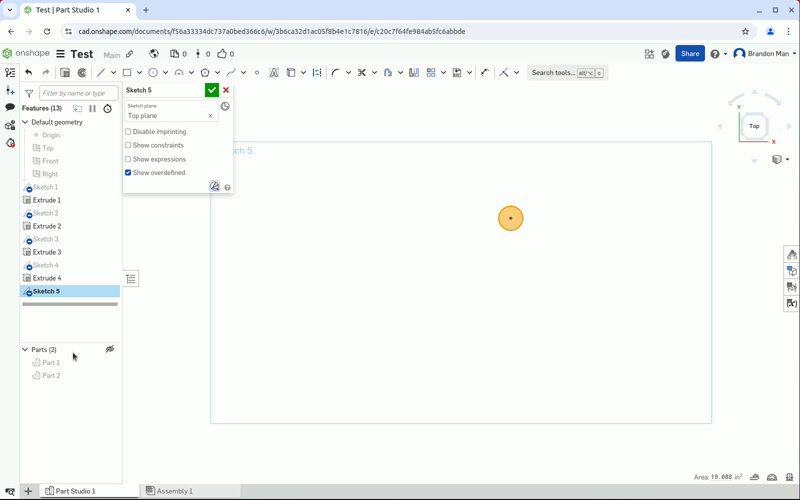
key(shift+e)
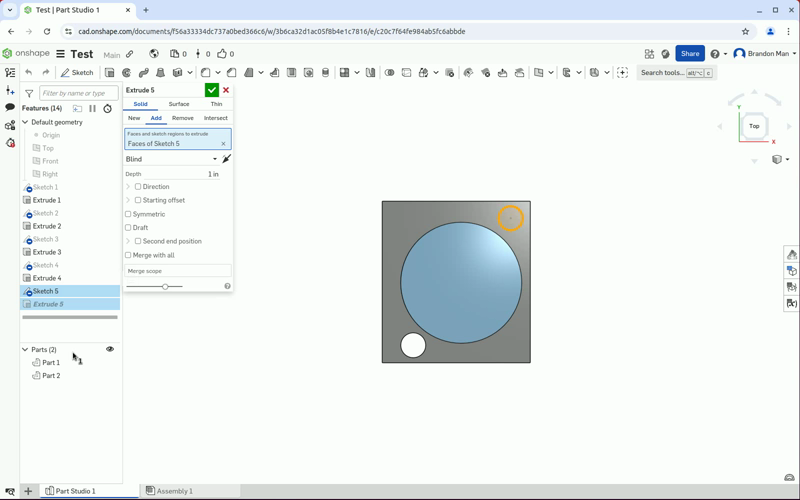
mouse_move(143, 106)
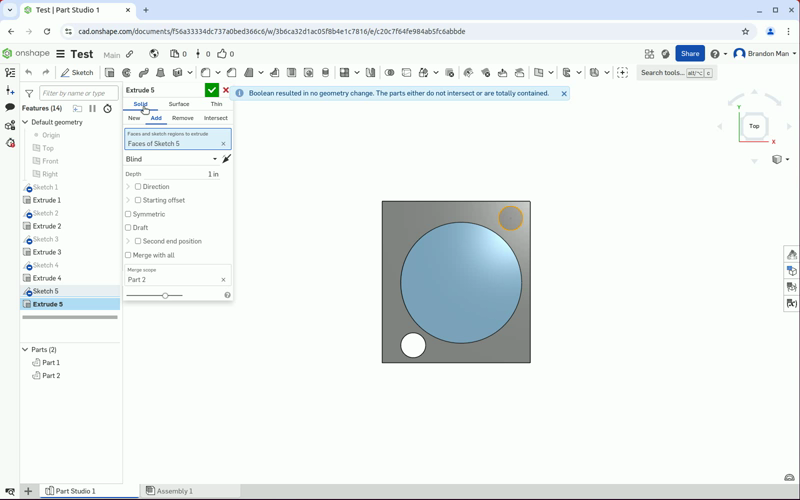
click(143, 106)
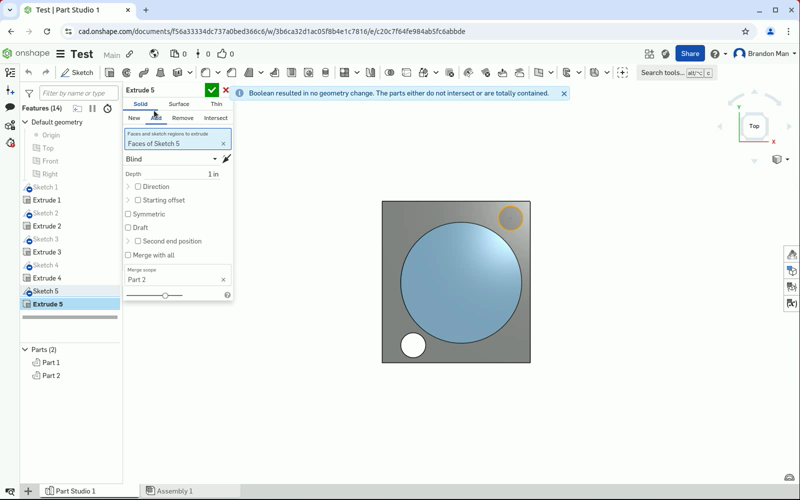
mouse_move(186, 120)
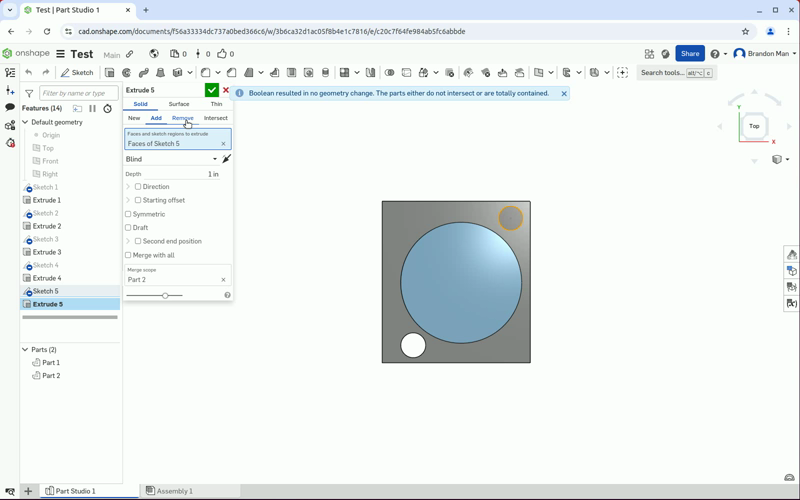
click(186, 120)
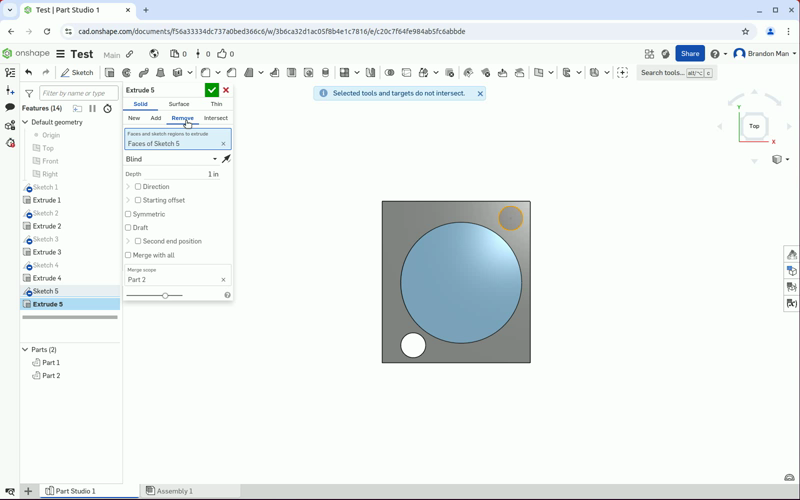
key(tab, 4)
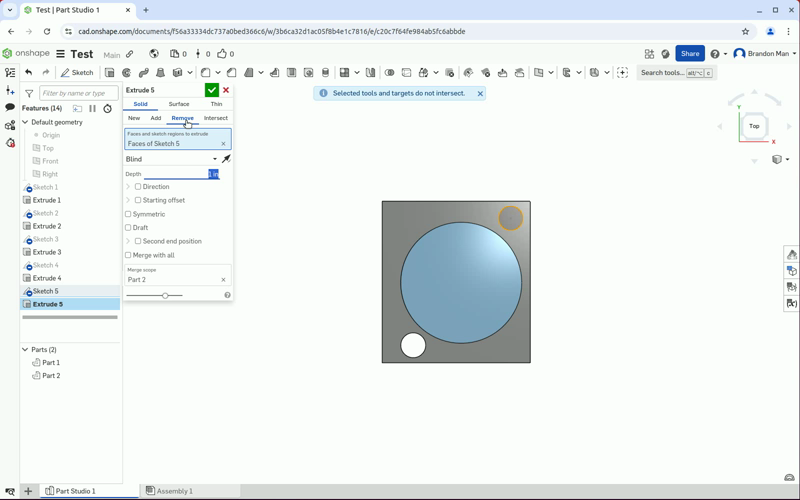
text(-4.814)
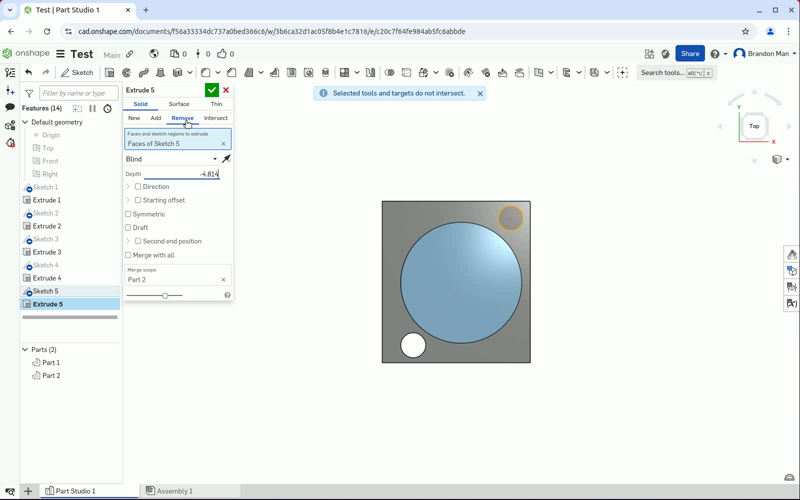
key(tab, 6)
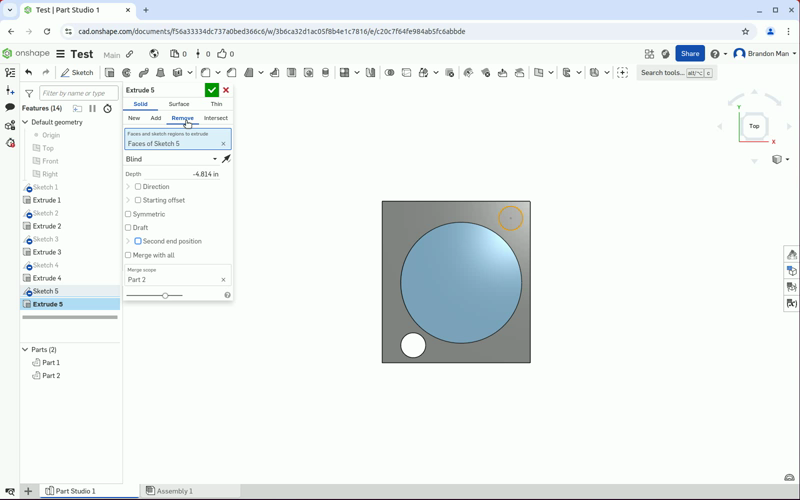
key(space)
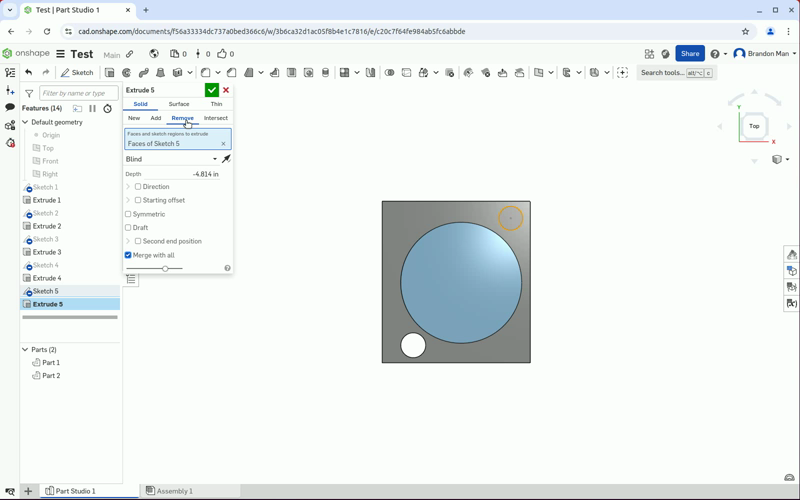
key(enter)
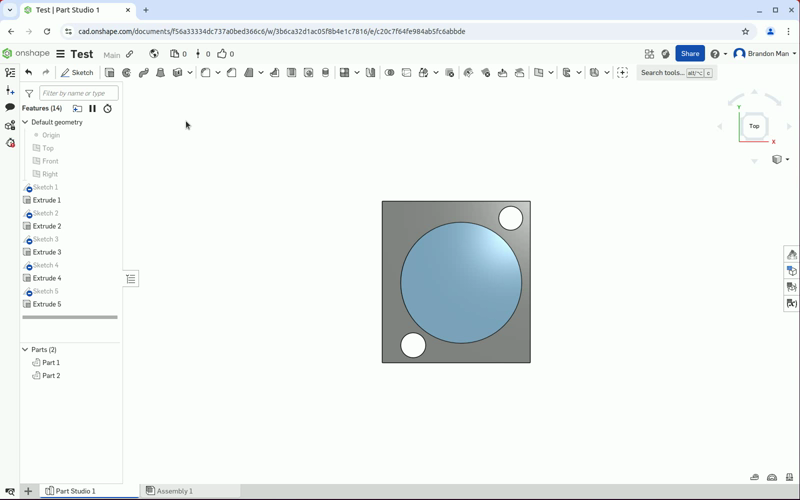
key(shift+h)
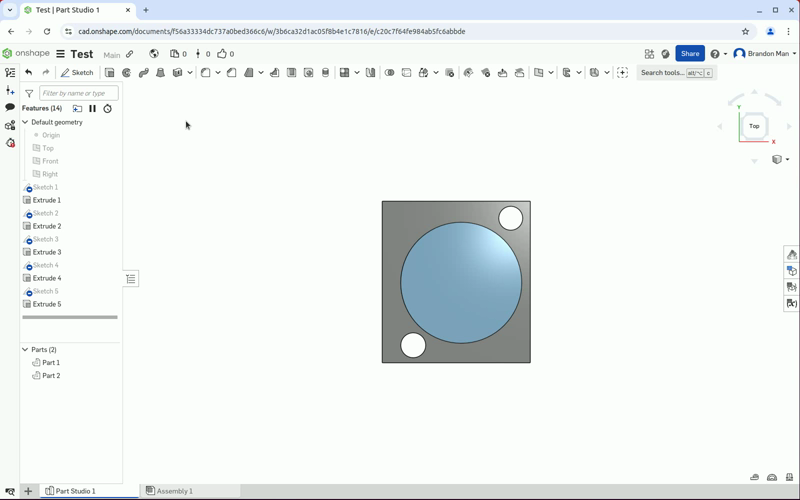
key(shift+h)
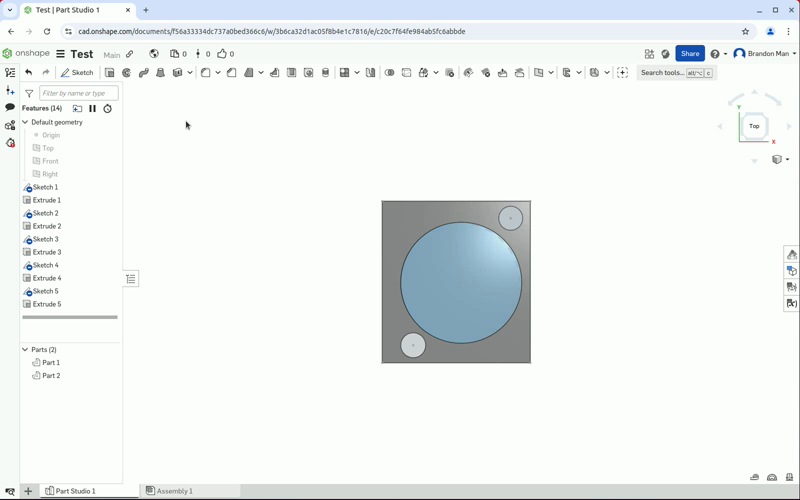
key(shift+7)
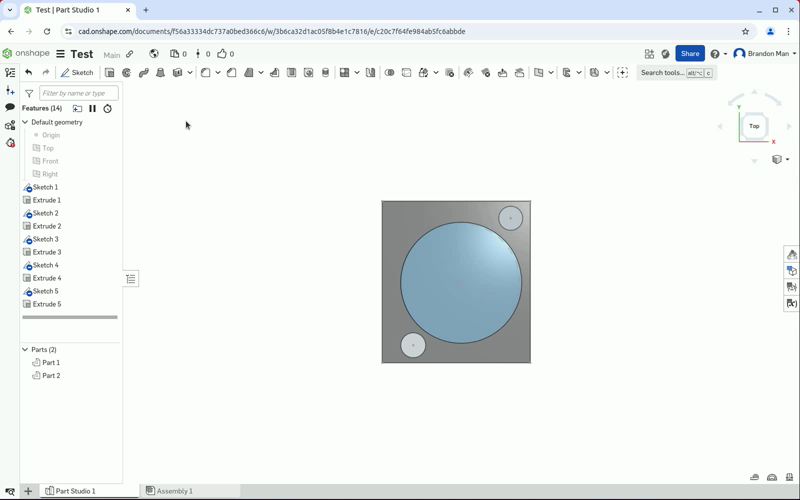
key(up, 3)
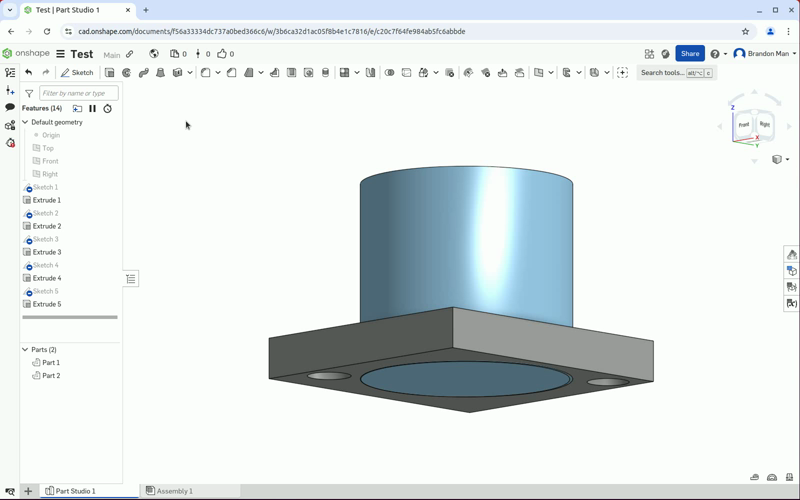
key(left, 3)
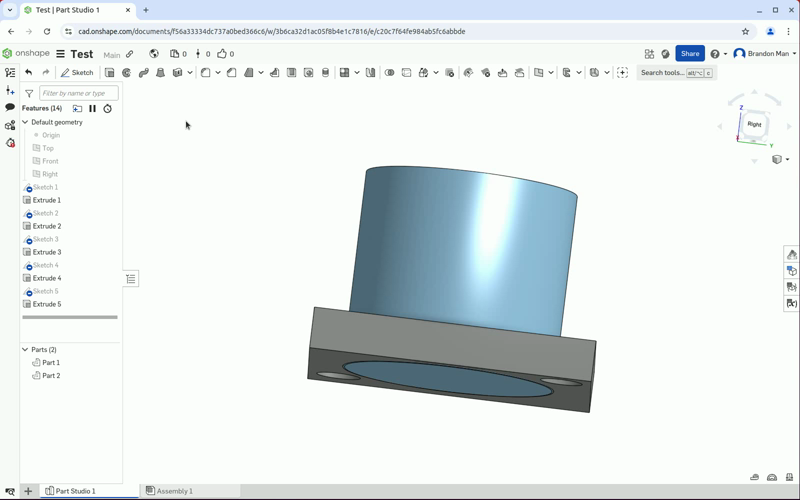
key(right, 3)
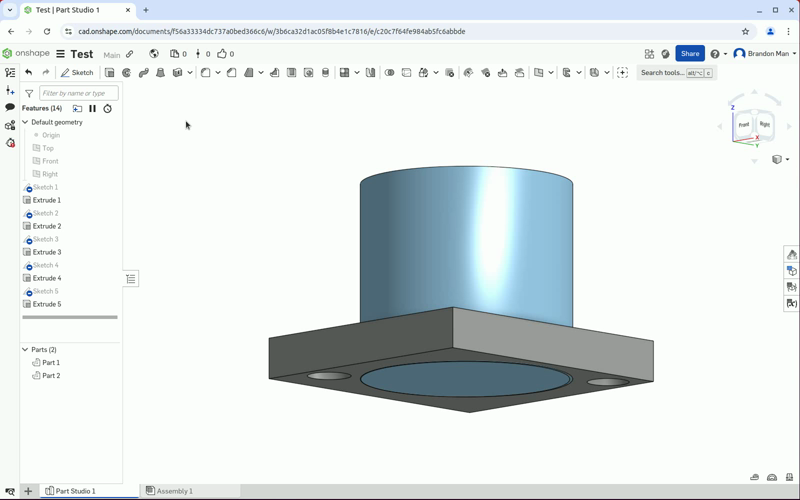
key(down, 3)
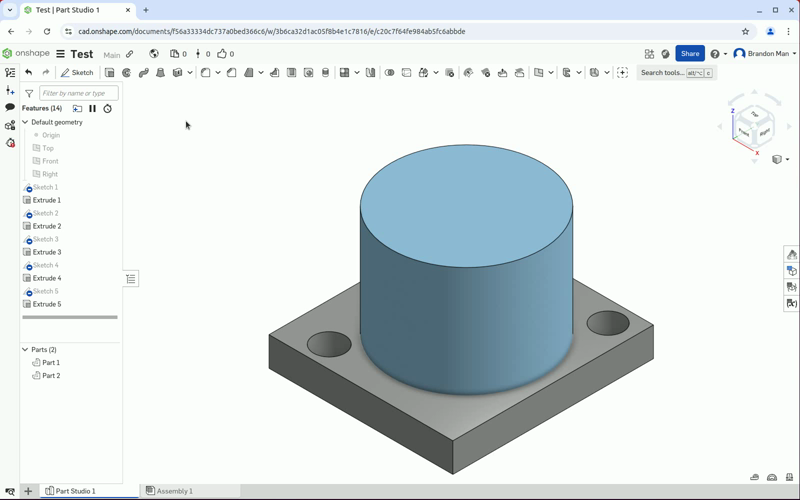
mouse_move(73, 189)
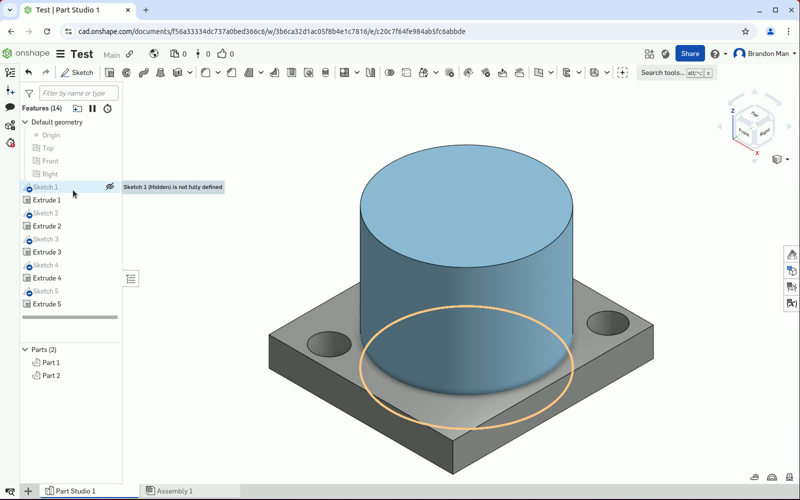
click(73, 189)